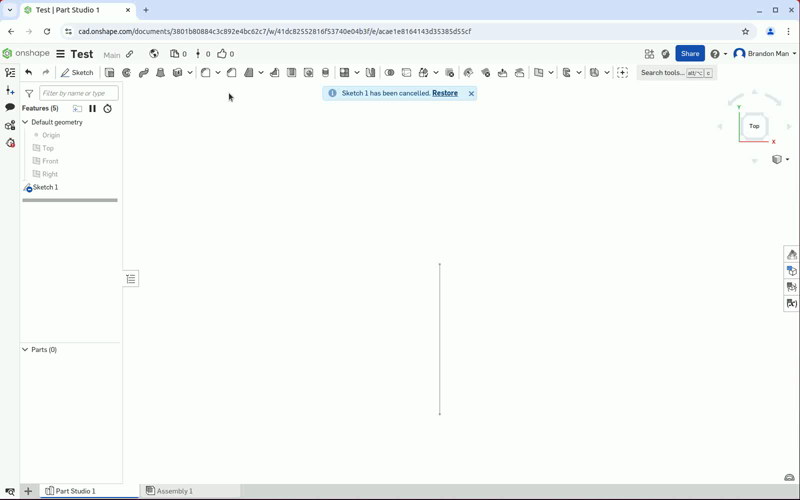
key(shift+h)
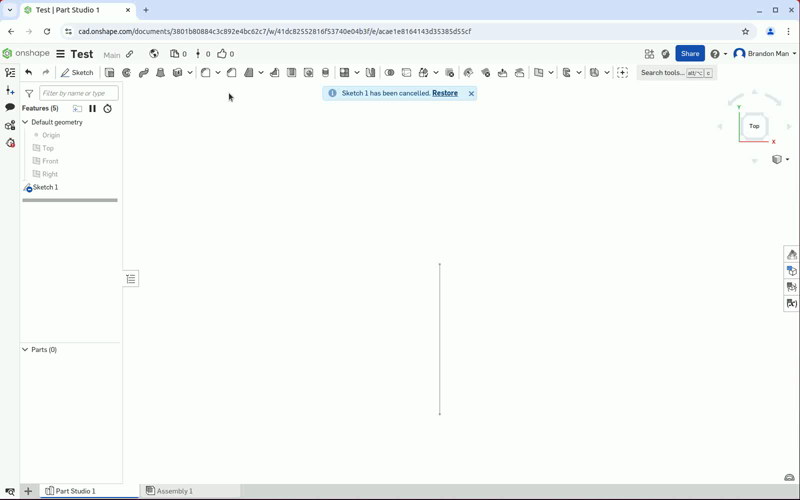
key(shift+s)
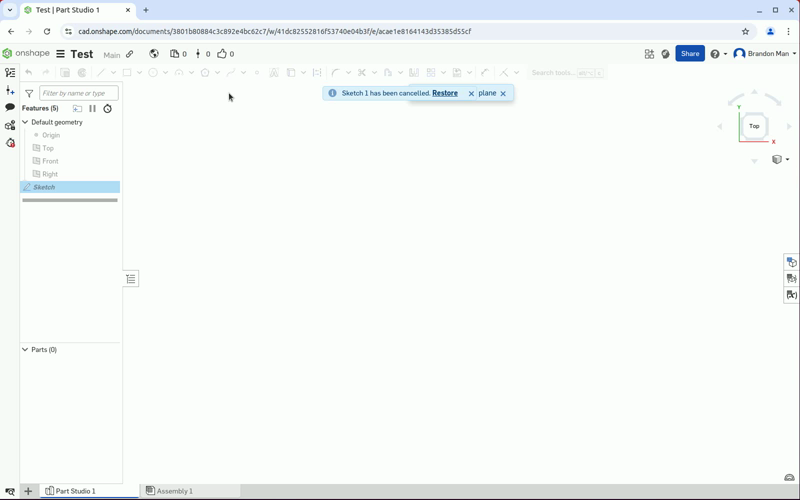
mouse_move(73, 150)
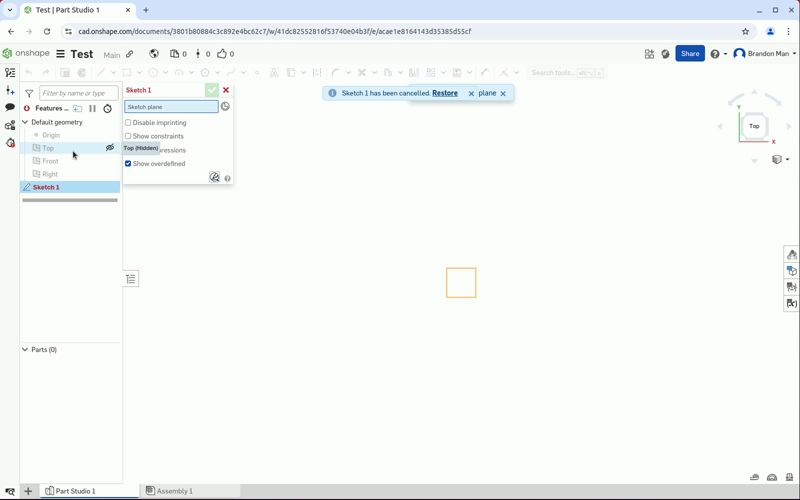
click(73, 150)
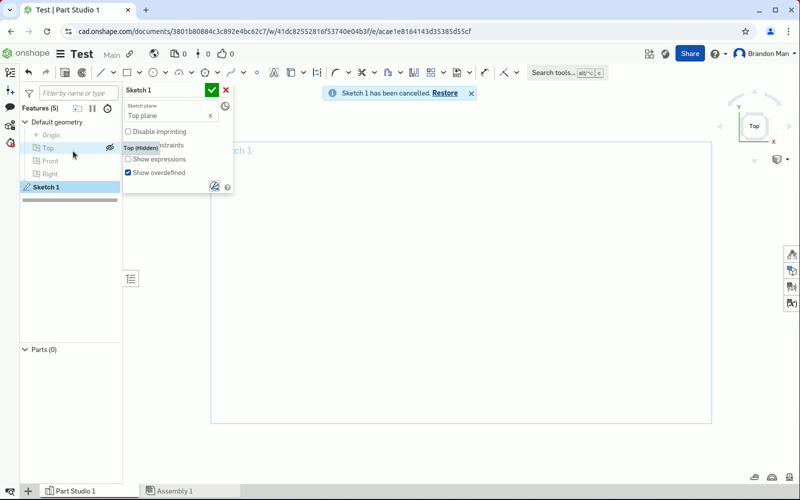
mouse_move(73, 352)
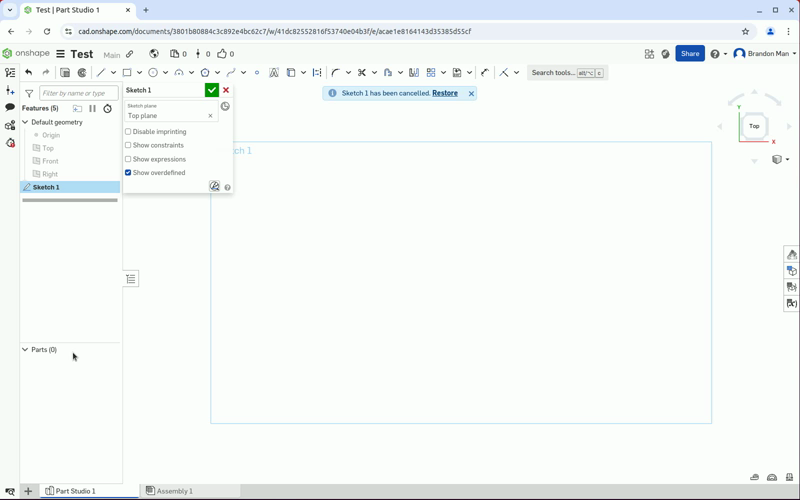
key(y)
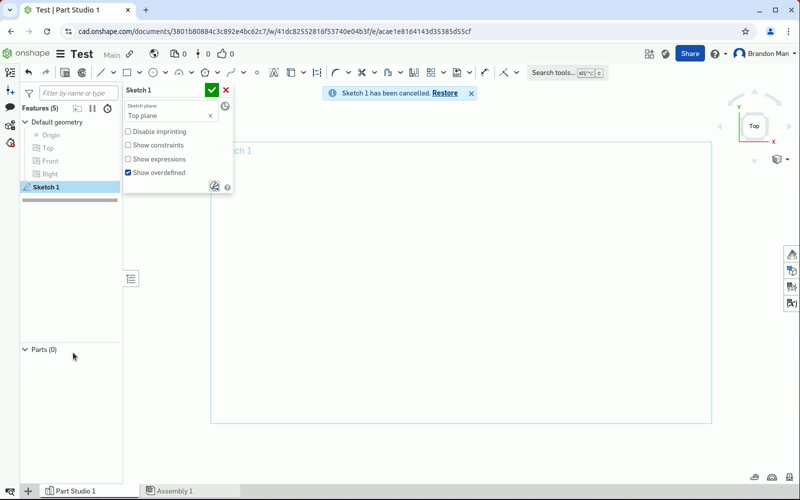
key(l)
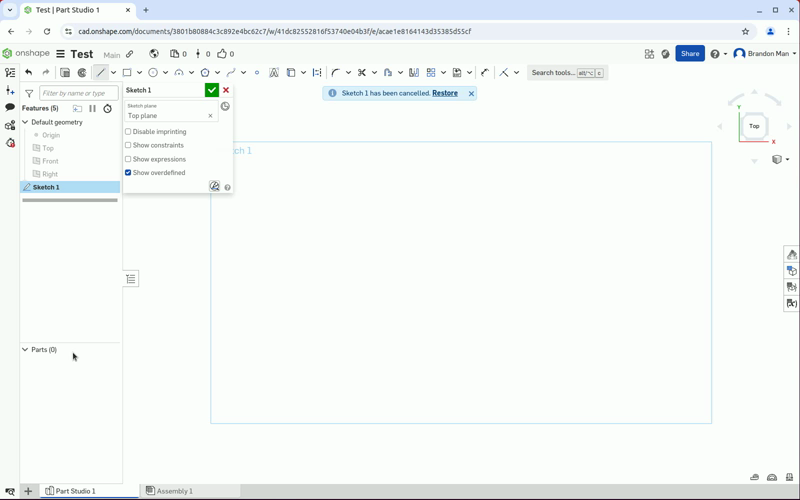
key_down(shift)
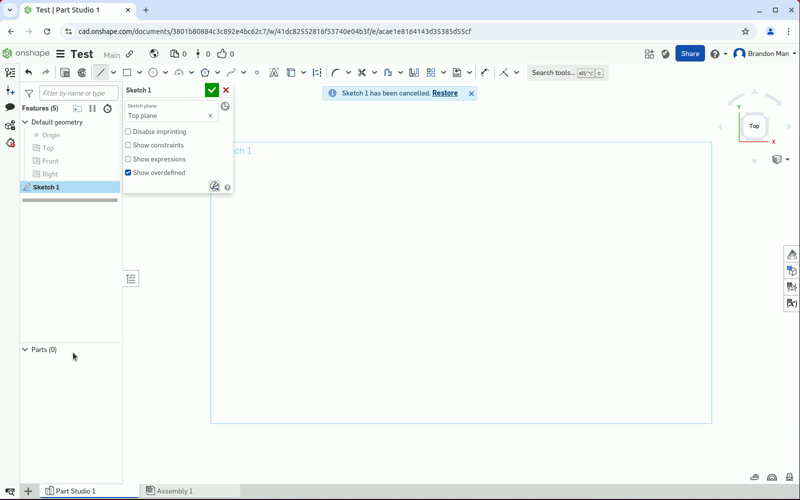
mouse_move(522, 258)
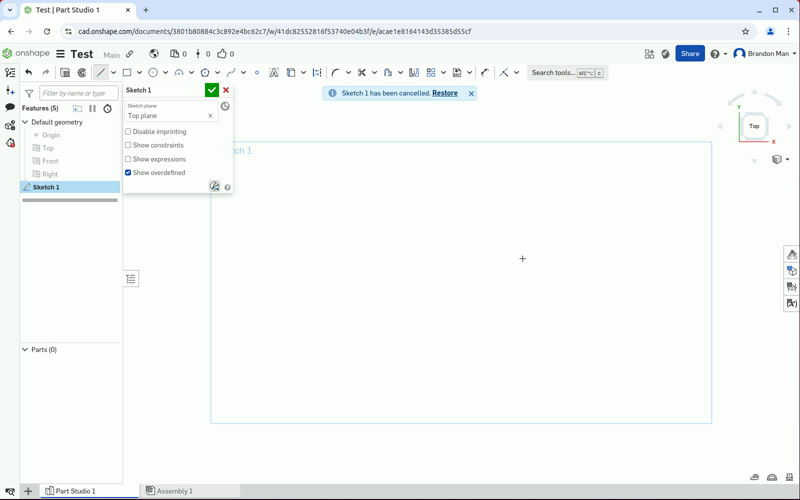
click(522, 258)
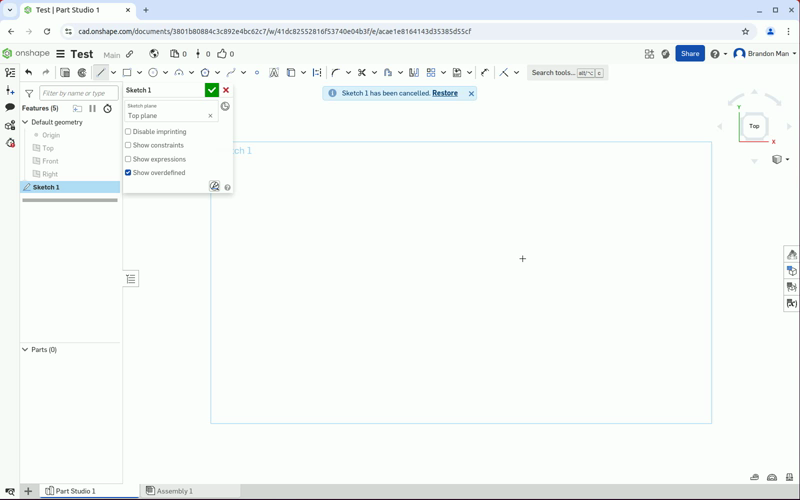
key_up(shift)
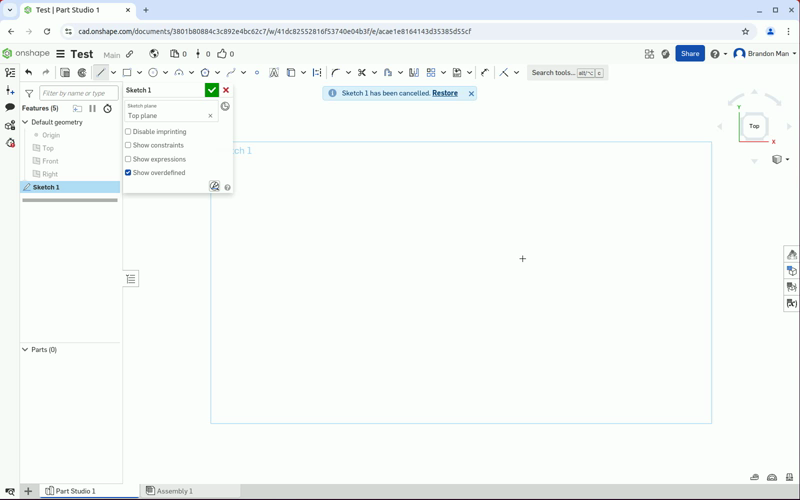
key_down(shift)
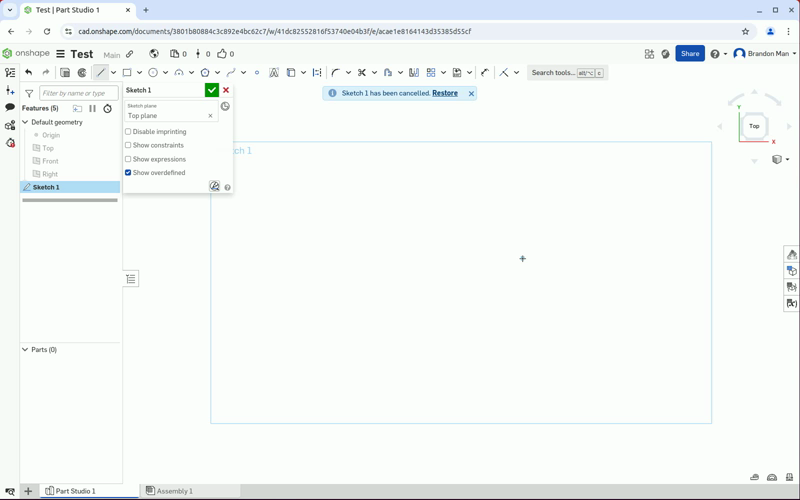
mouse_move(552, 258)
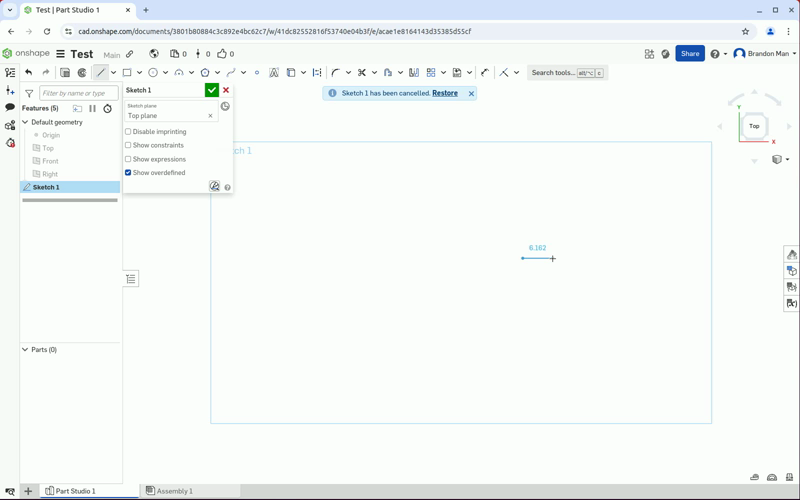
mouse_move(573, 258)
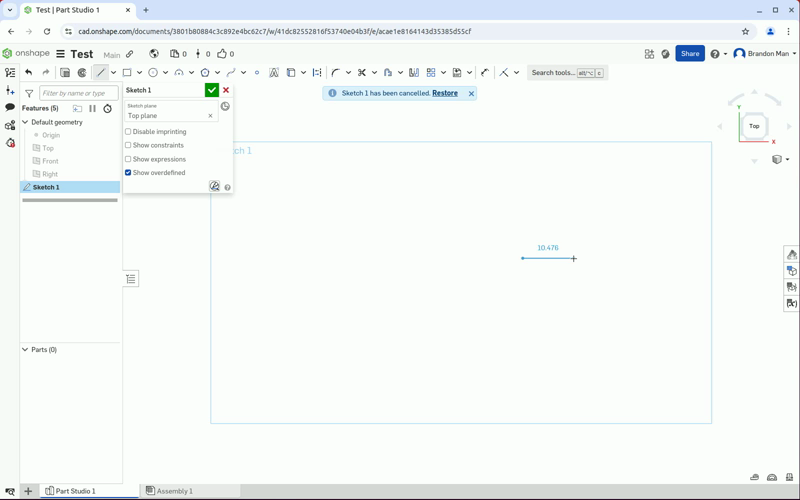
click(573, 258)
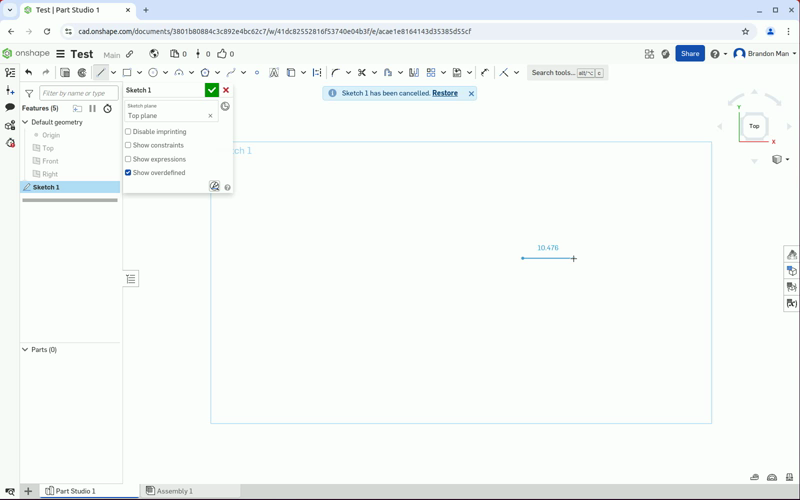
key_up(shift)
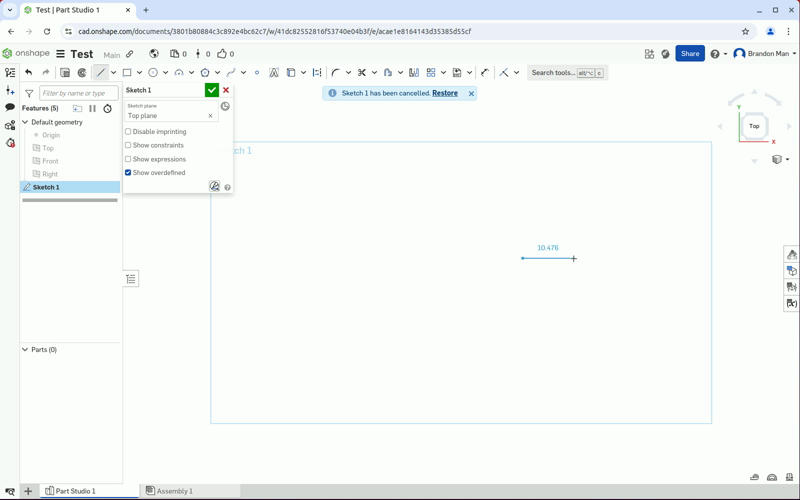
key_down(shift)
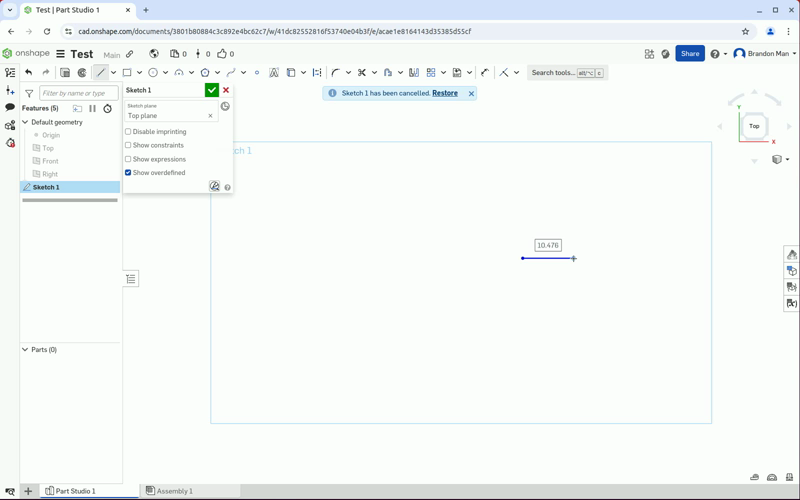
mouse_move(589, 258)
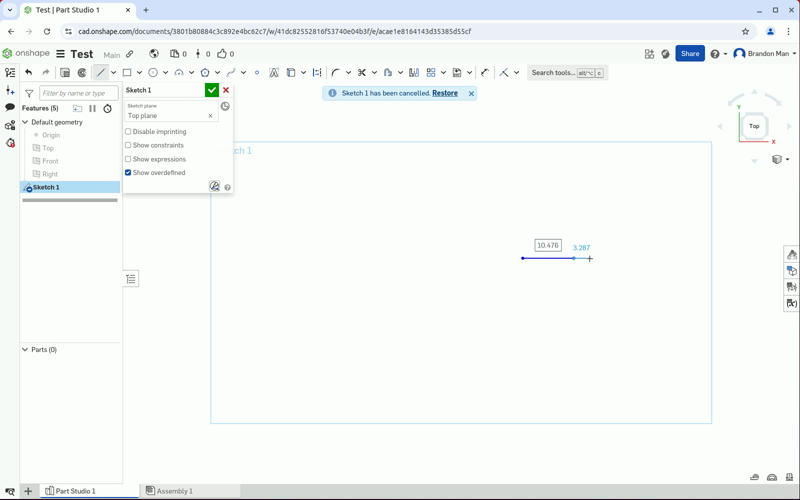
mouse_move(573, 207)
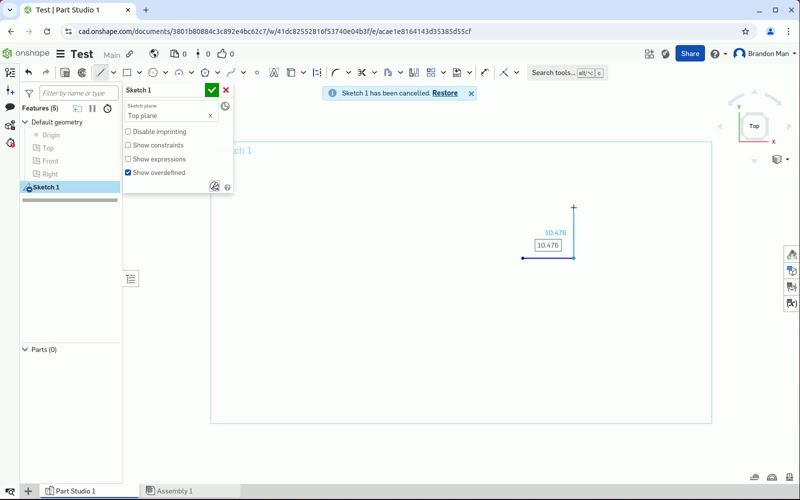
click(573, 207)
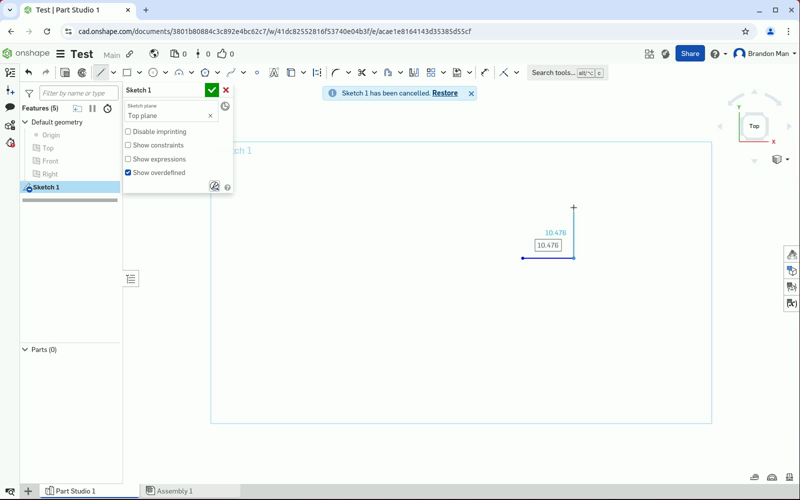
key_up(shift)
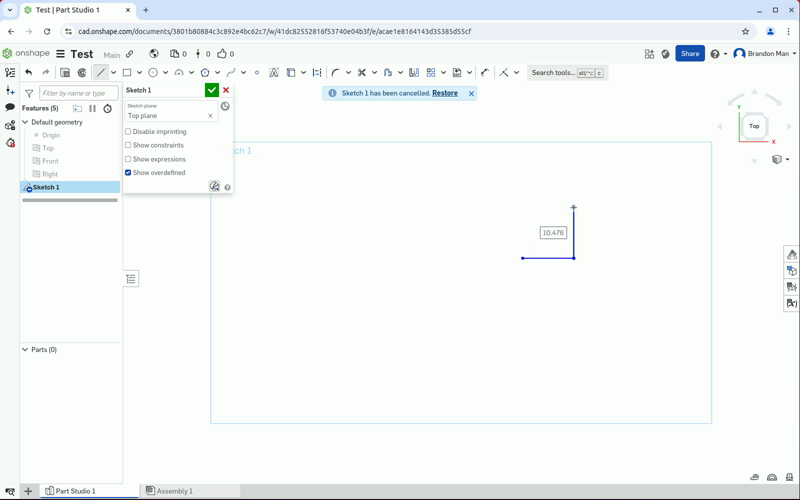
key_down(shift)
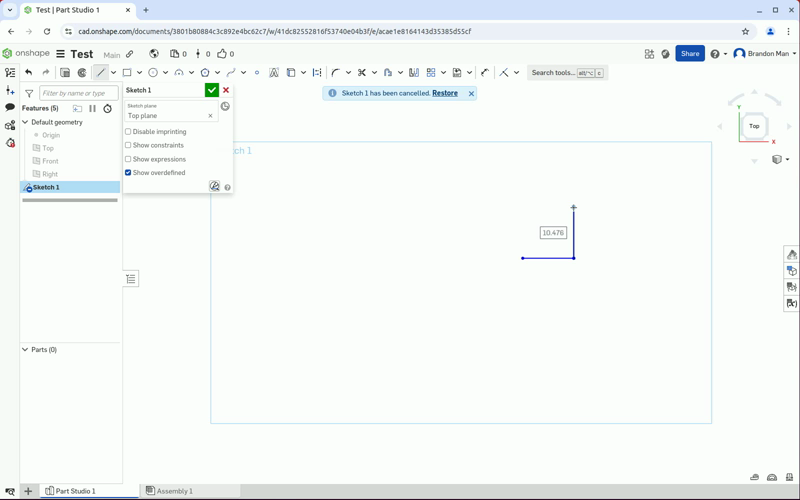
mouse_move(589, 207)
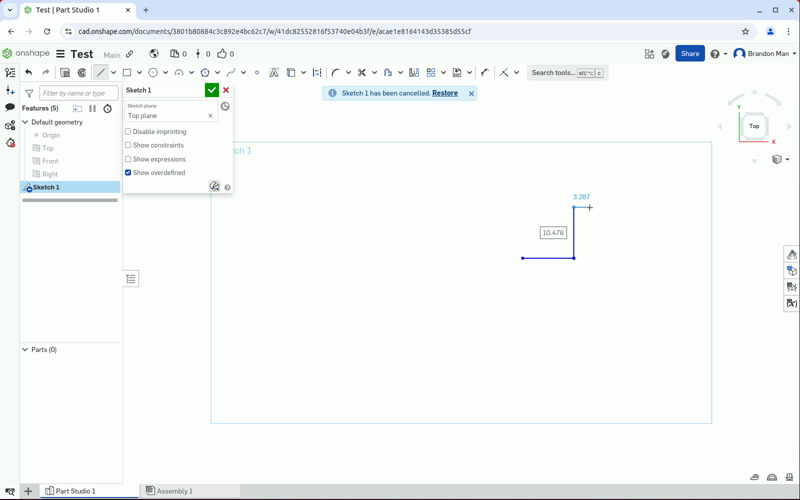
mouse_move(522, 207)
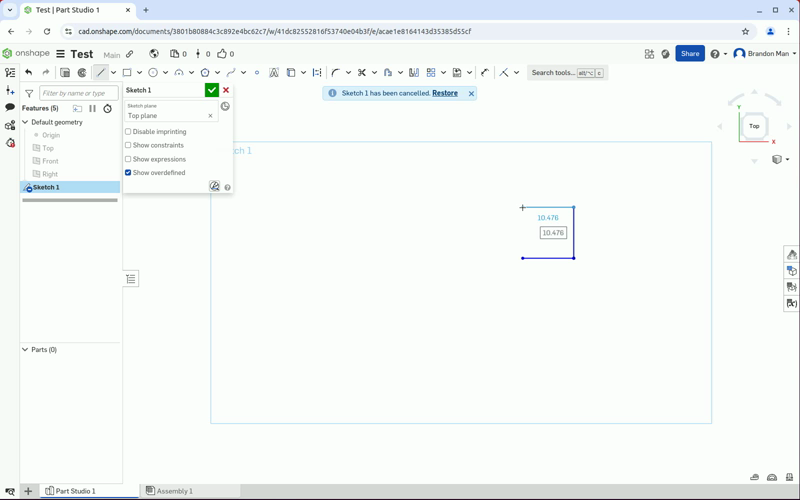
click(522, 207)
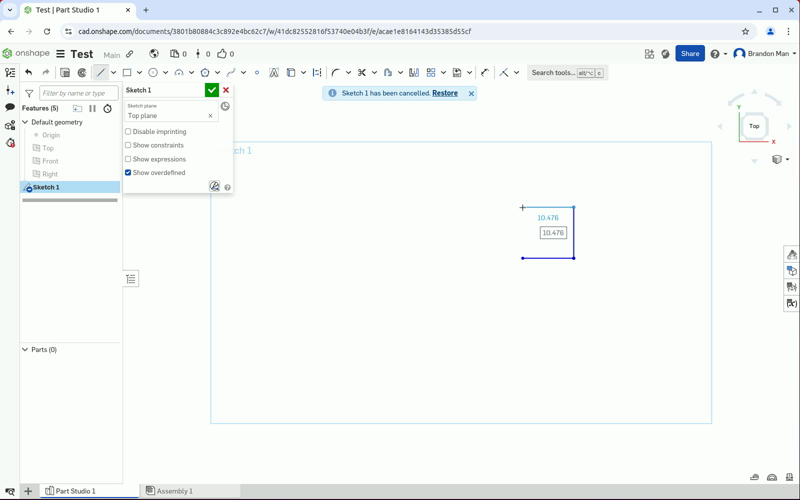
key_up(shift)
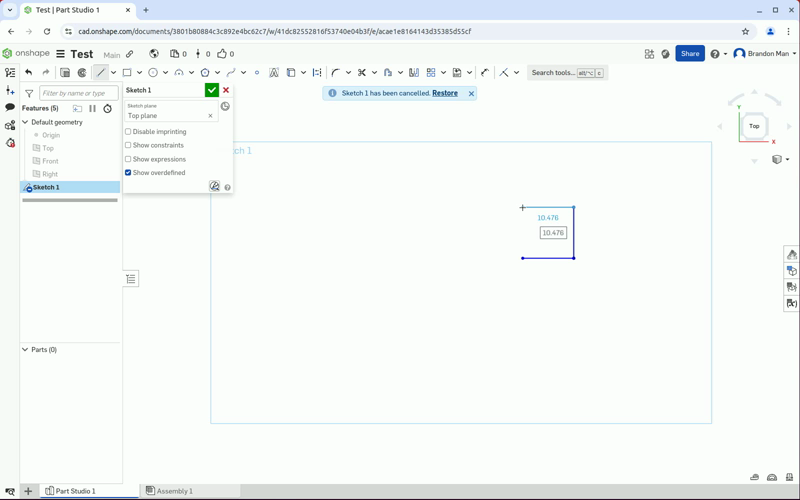
mouse_move(552, 207)
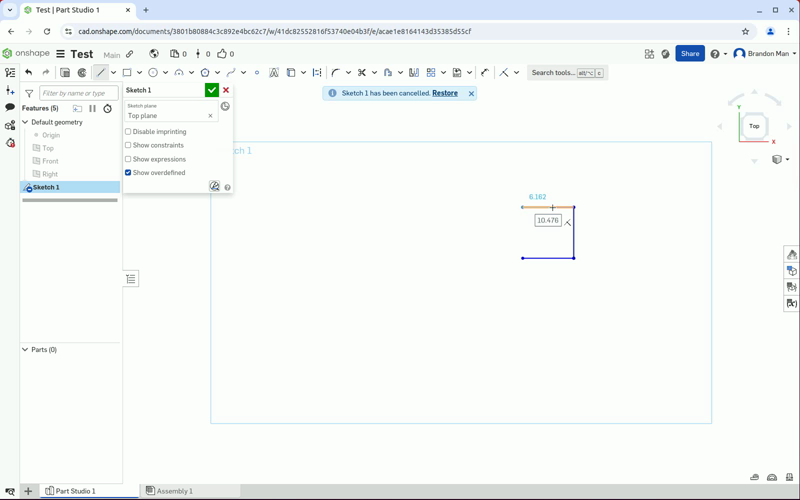
key_down(shift)
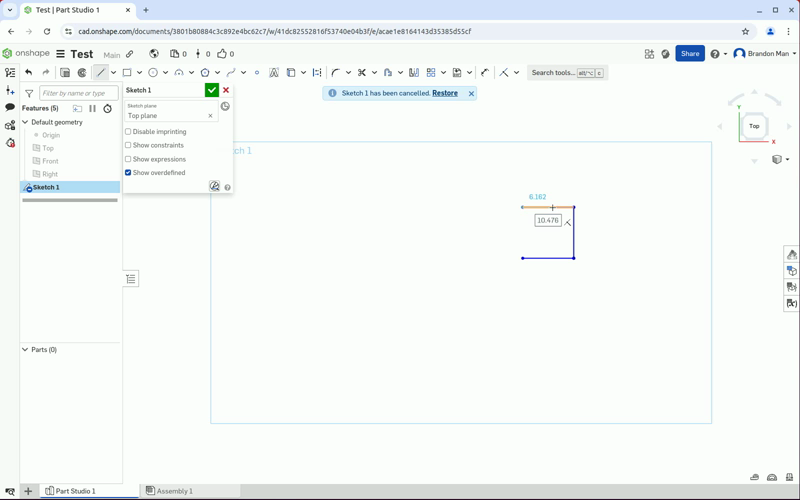
mouse_move(522, 258)
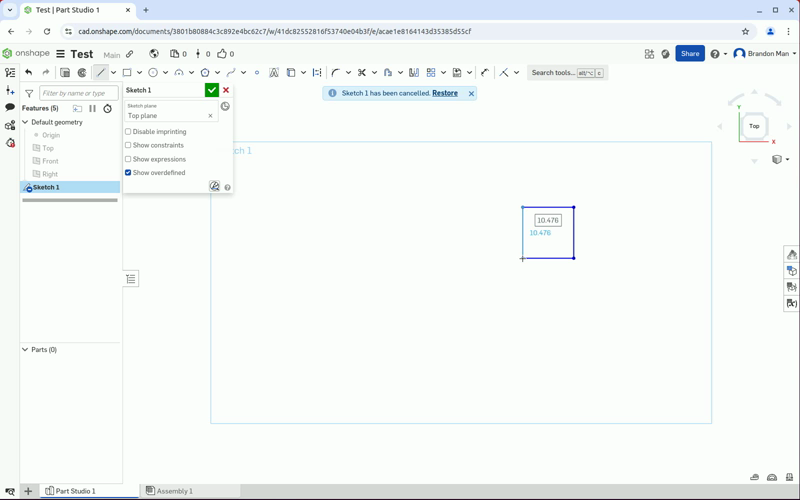
key_up(shift)
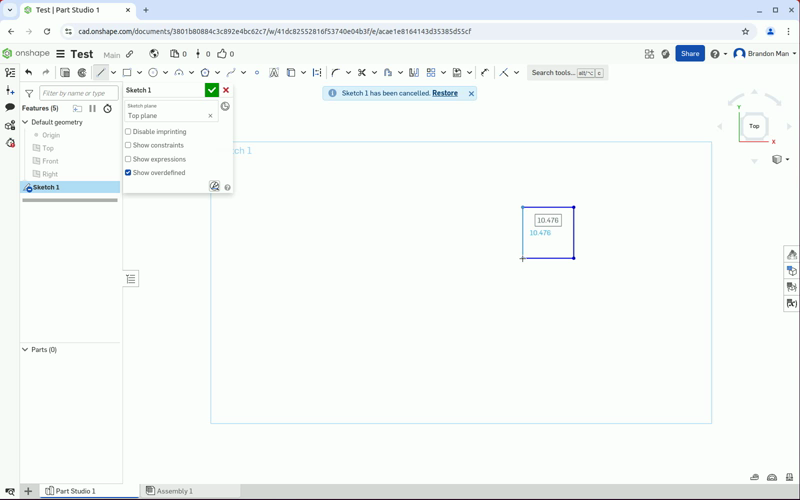
click(522, 258)
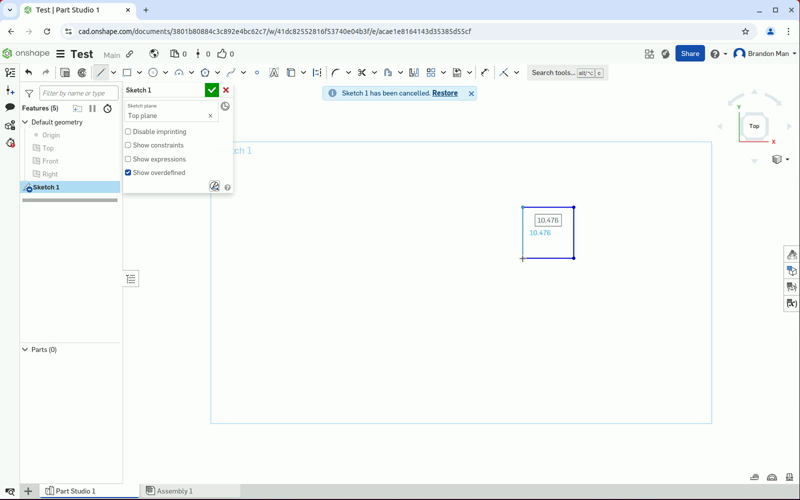
key(esc)
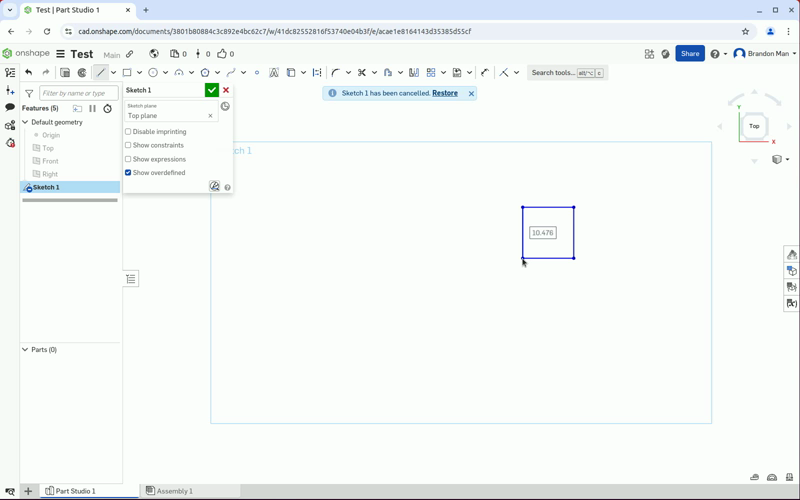
key(c)
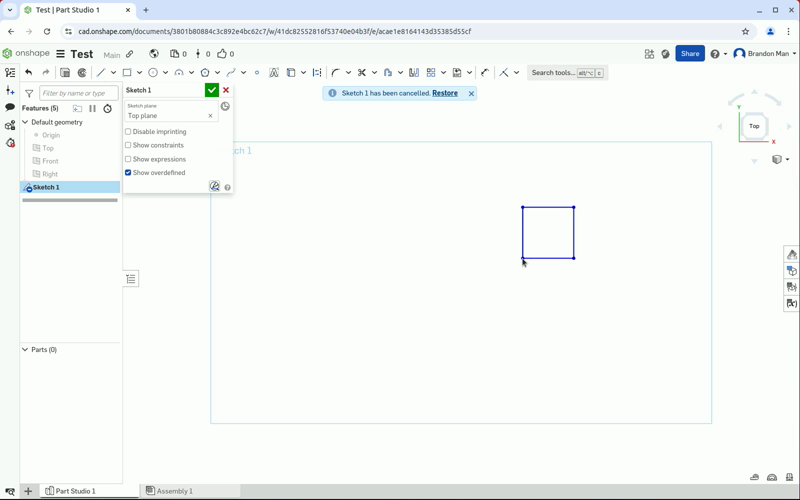
key_down(shift)
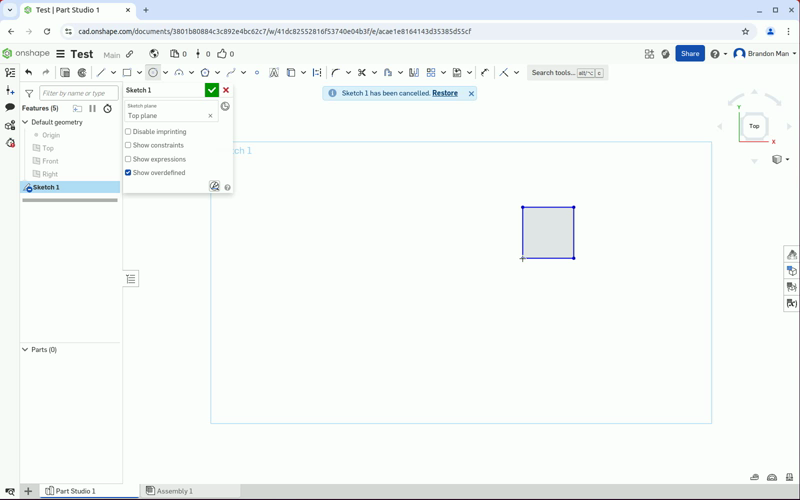
mouse_move(548, 232)
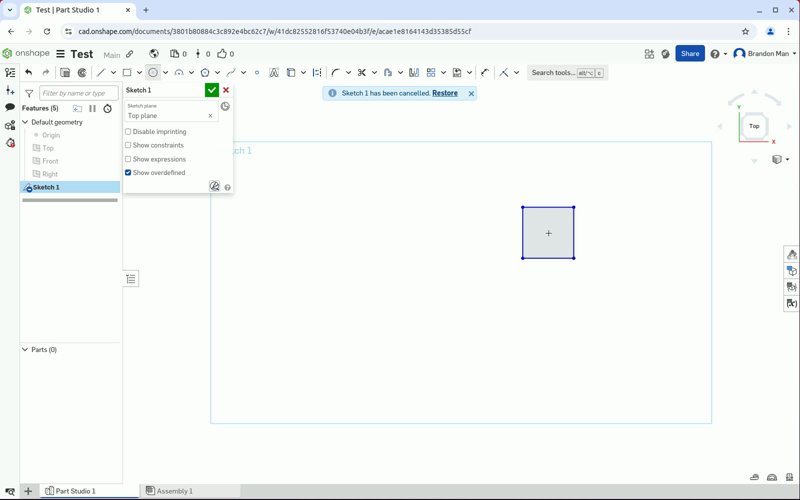
click(548, 232)
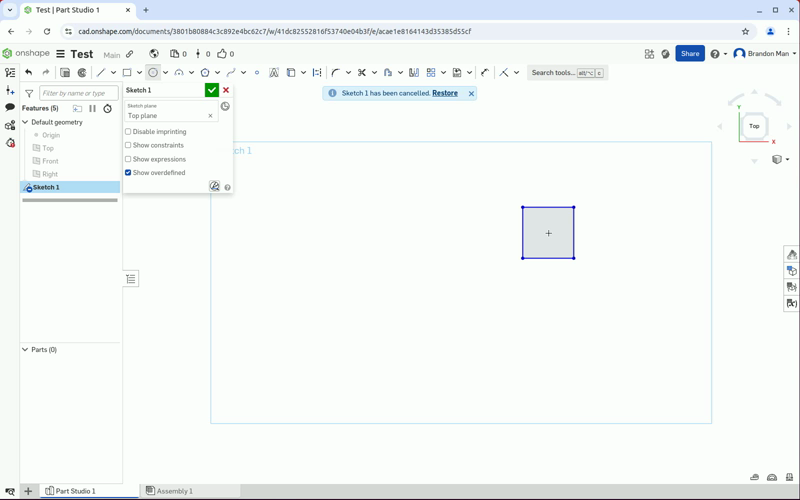
key_up(shift)
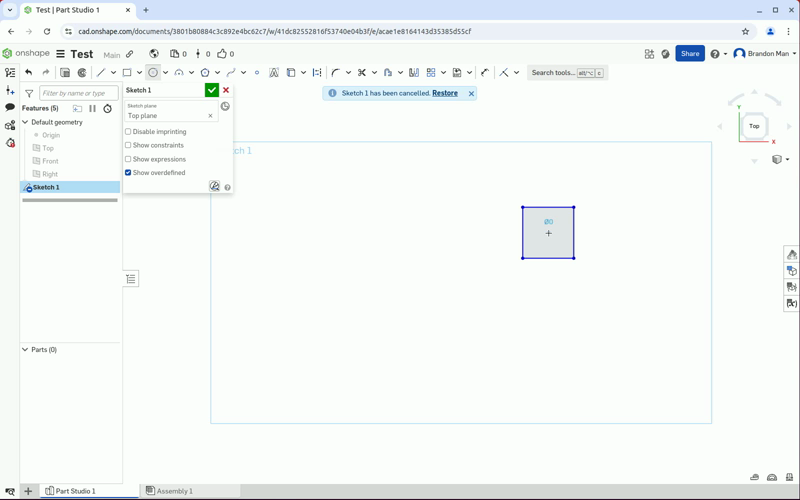
mouse_move(563, 232)
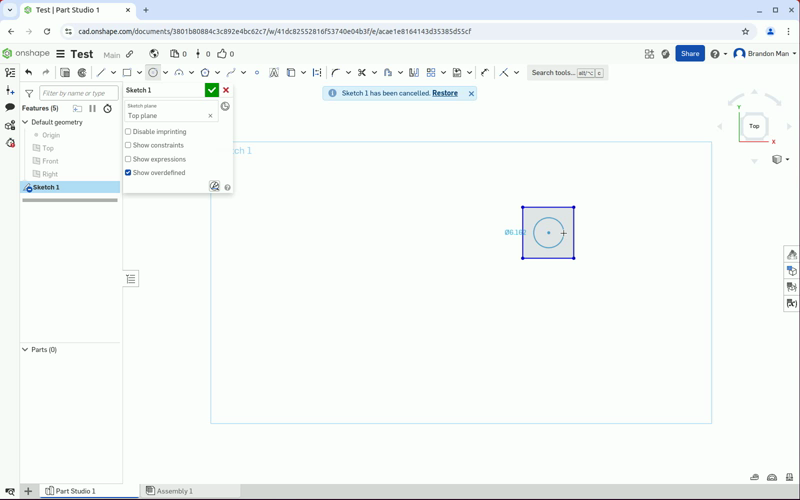
click(563, 232)
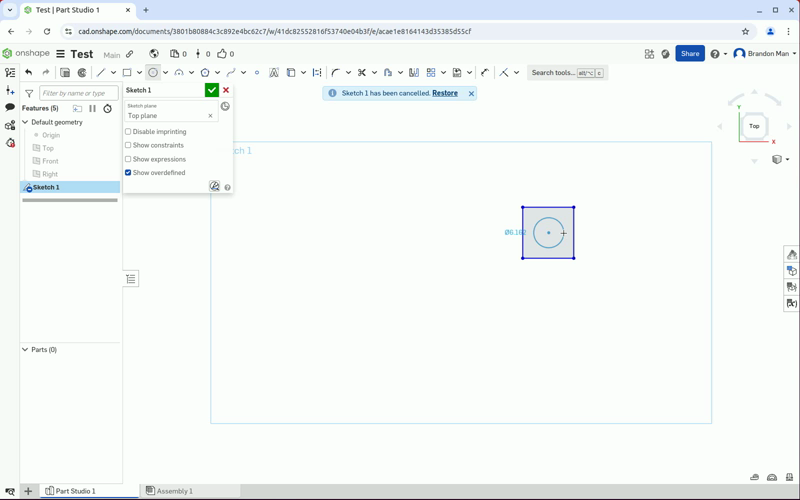
key(esc)
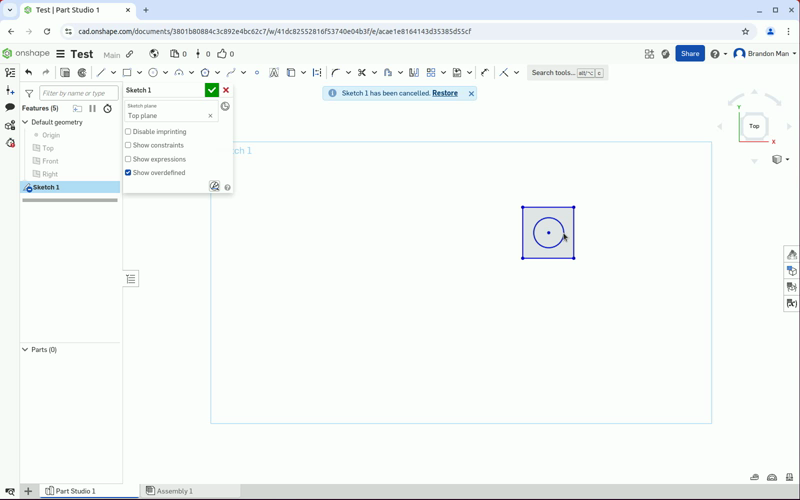
mouse_move(524, 239)
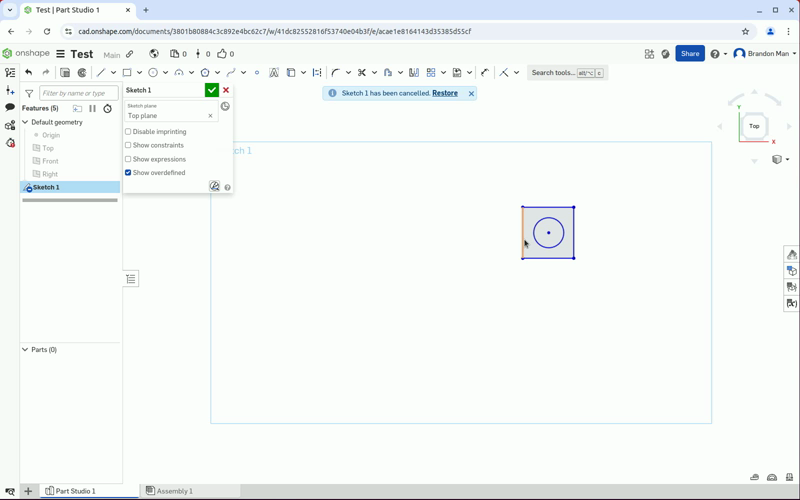
click(524, 239)
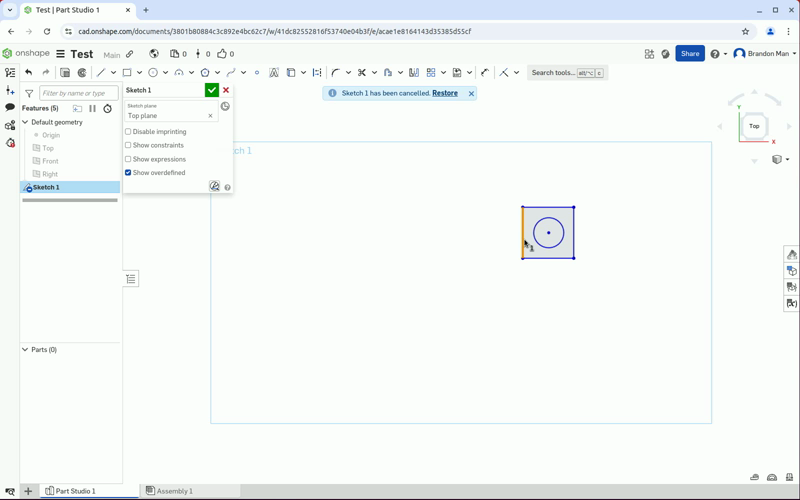
mouse_move(73, 352)
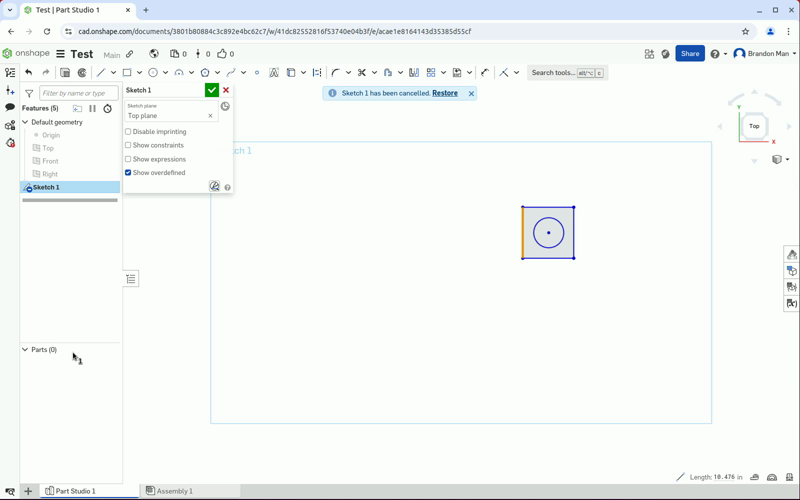
key(shift+y)
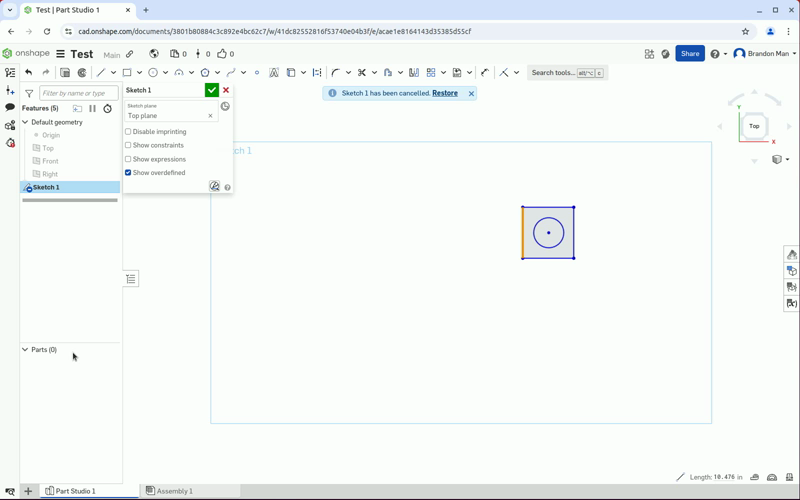
key(shift+e)
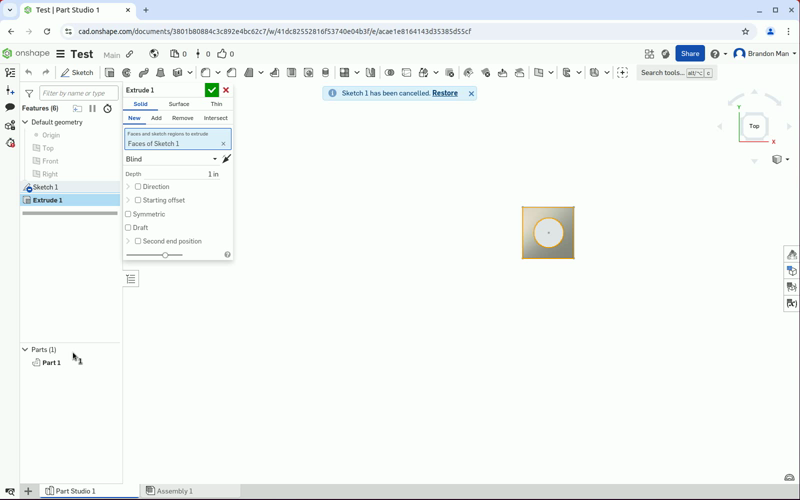
mouse_move(143, 106)
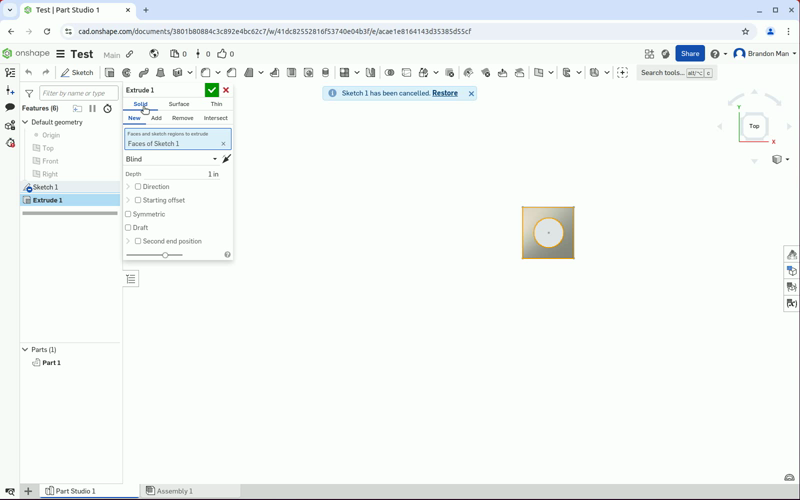
click(143, 106)
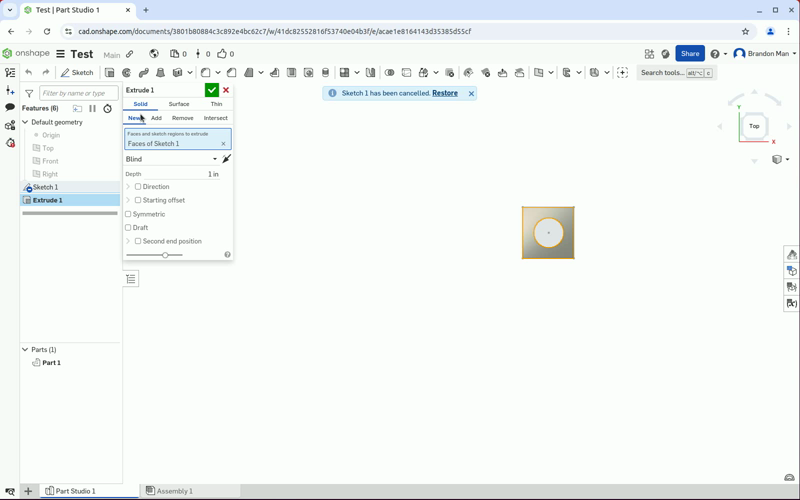
mouse_move(137, 120)
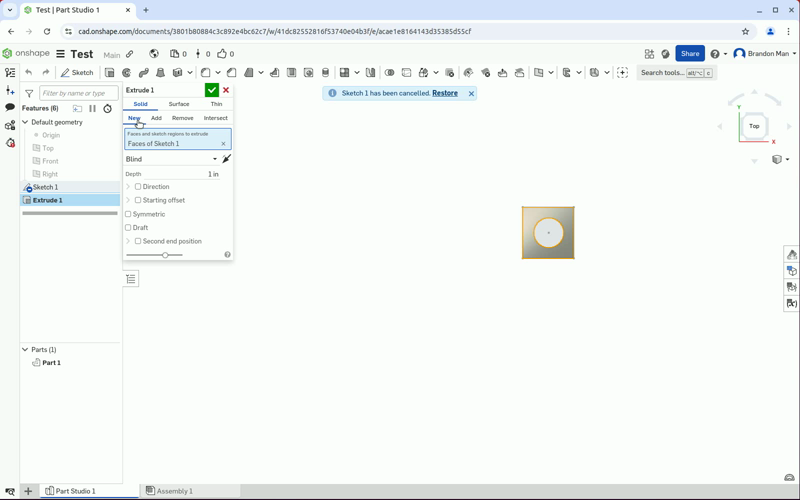
click(137, 120)
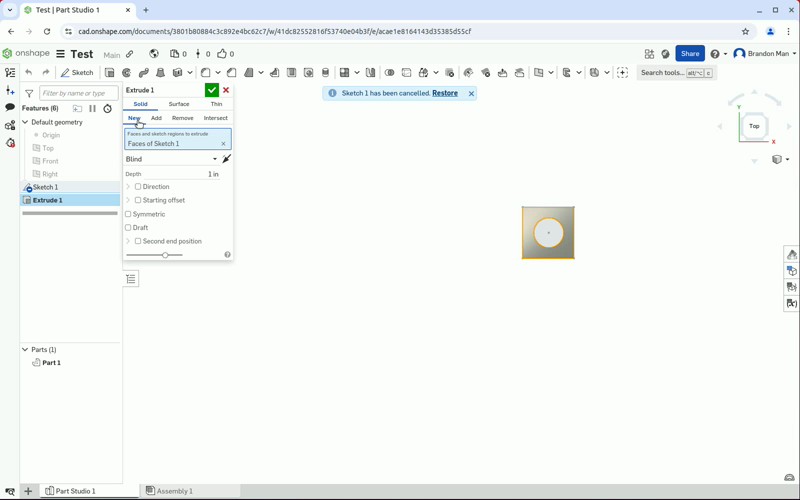
key(tab, 4)
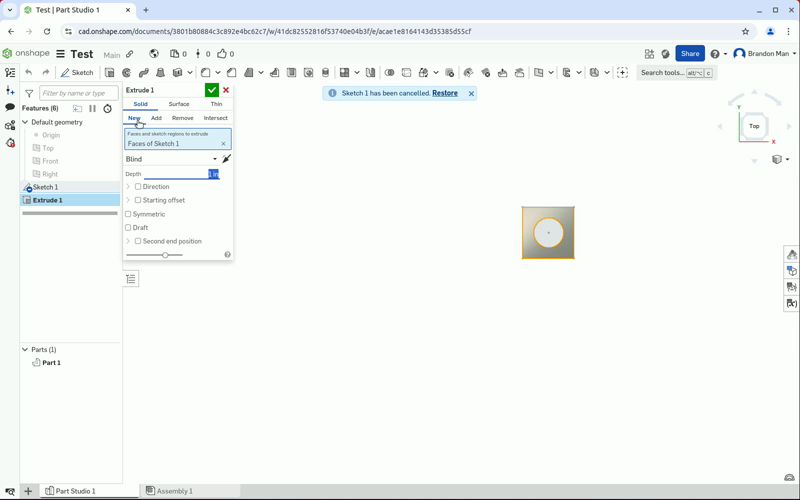
text(5.055)
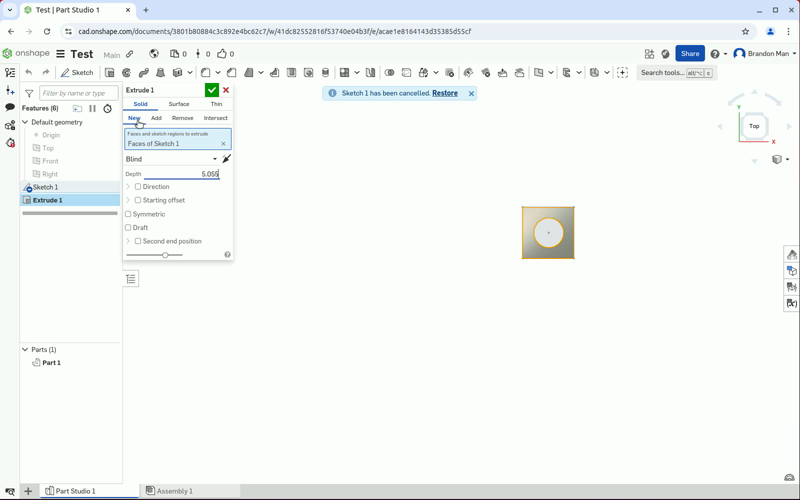
key(enter)
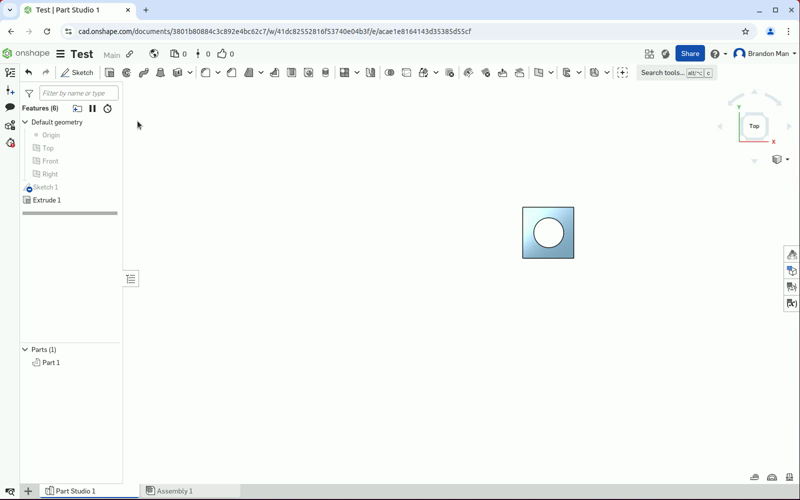
key(shift+h)
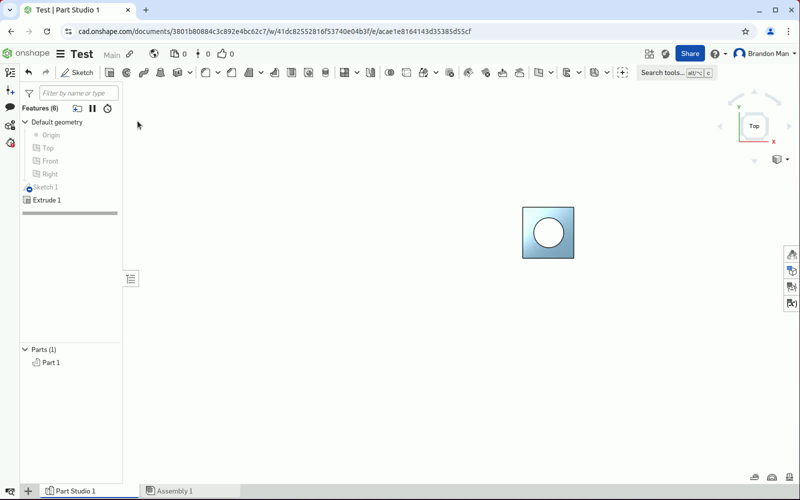
key(shift+h)
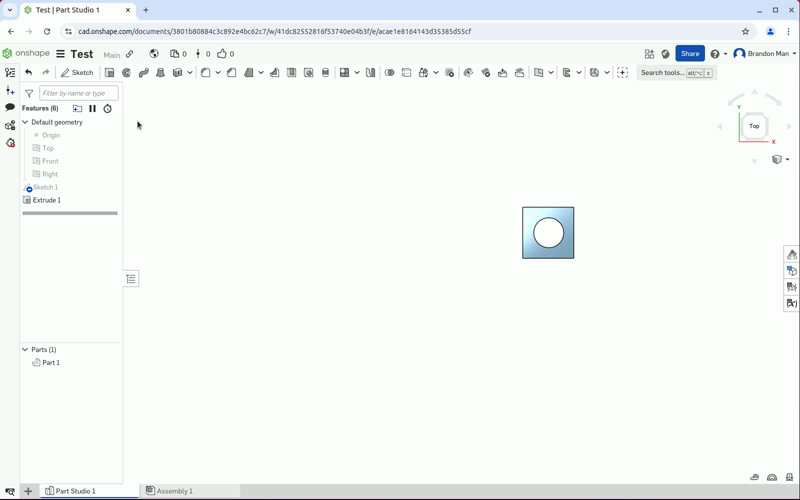
mouse_move(73, 189)
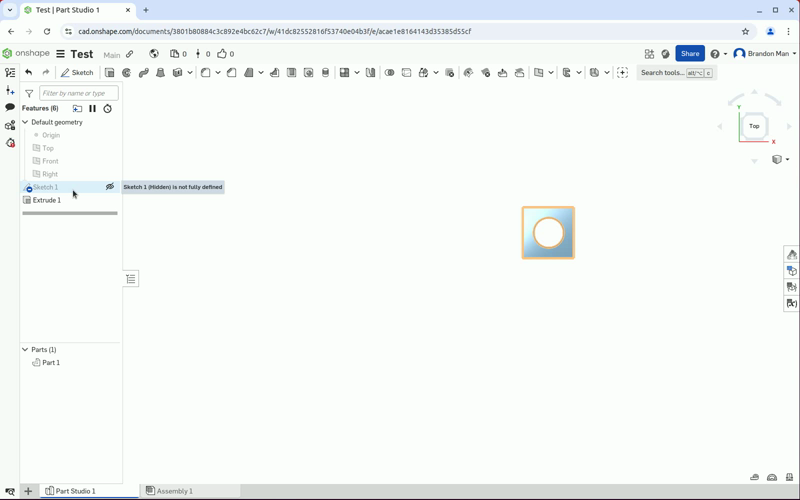
click(73, 189)
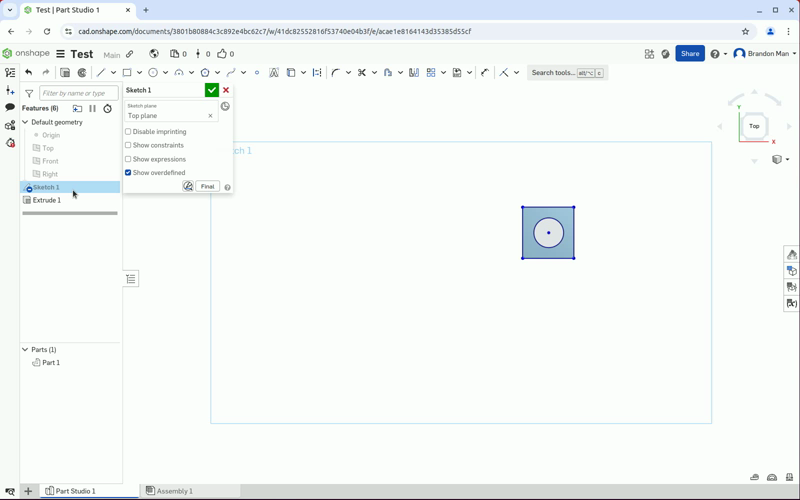
mouse_move(229, 92)
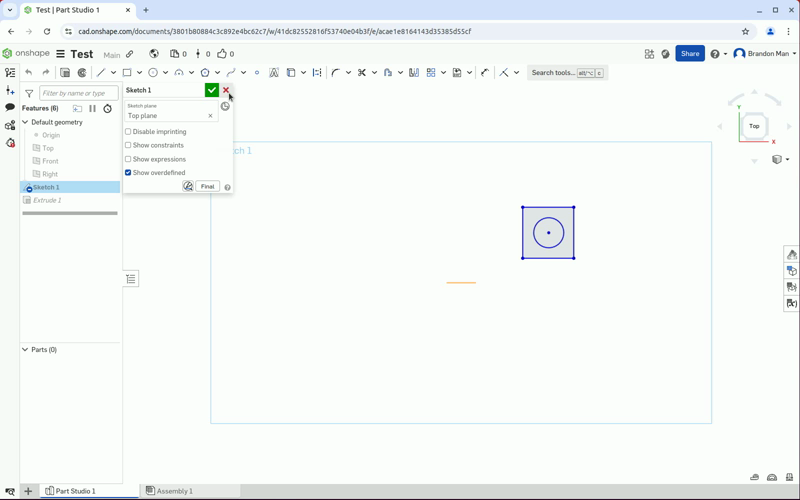
click(229, 92)
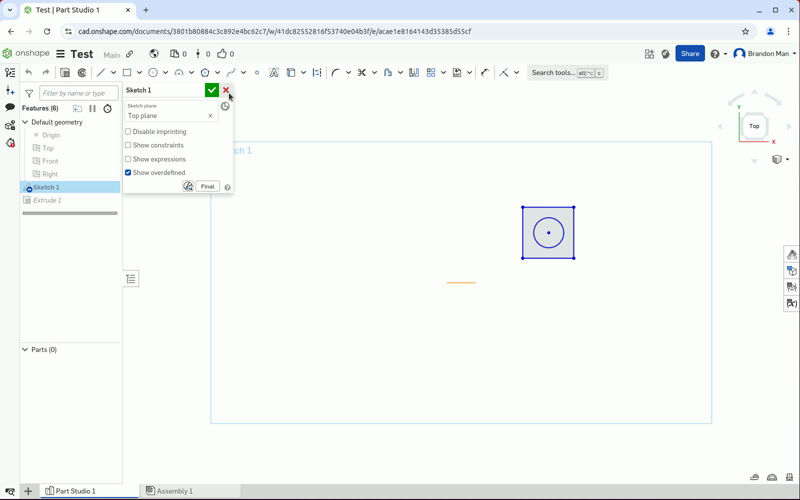
key(shift+s)
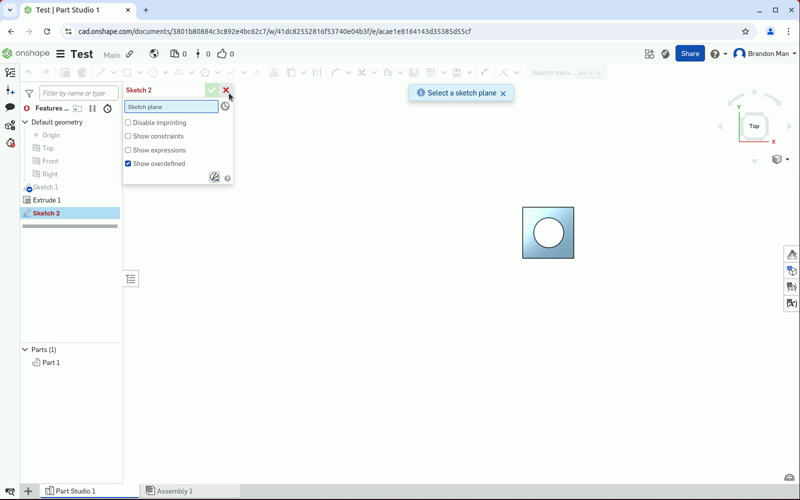
mouse_move(73, 150)
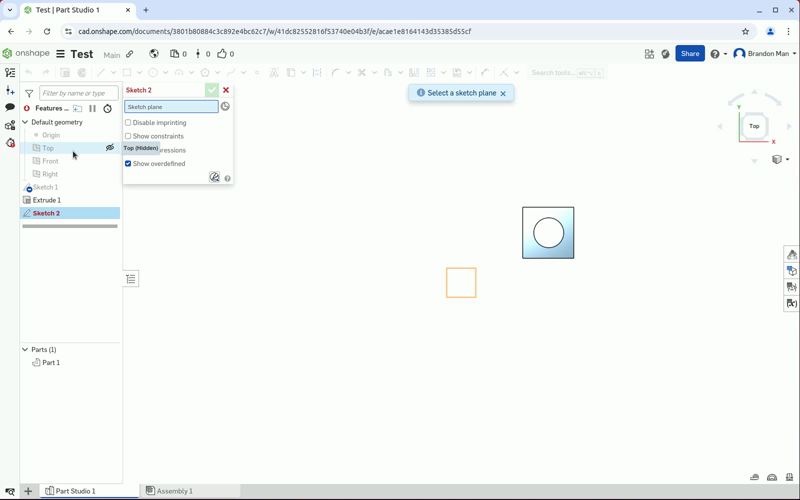
click(73, 150)
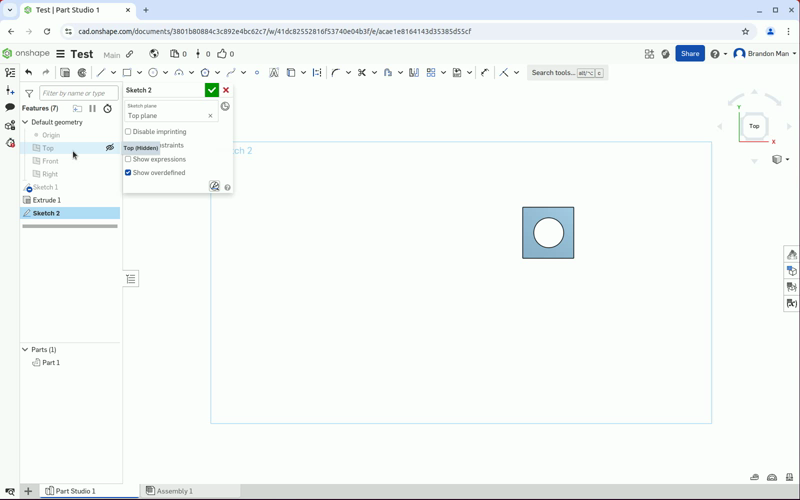
mouse_move(73, 352)
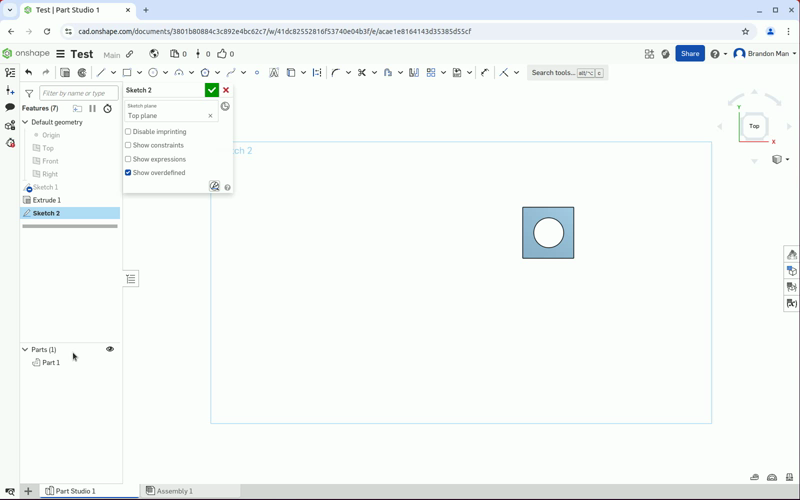
key(y)
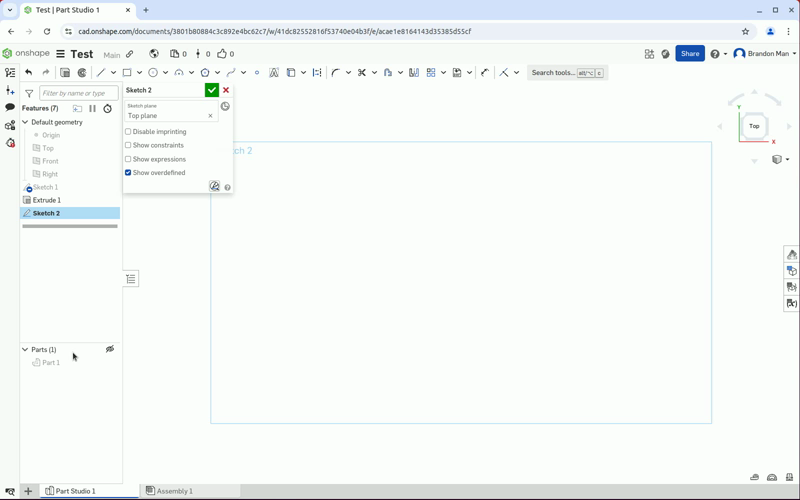
key(l)
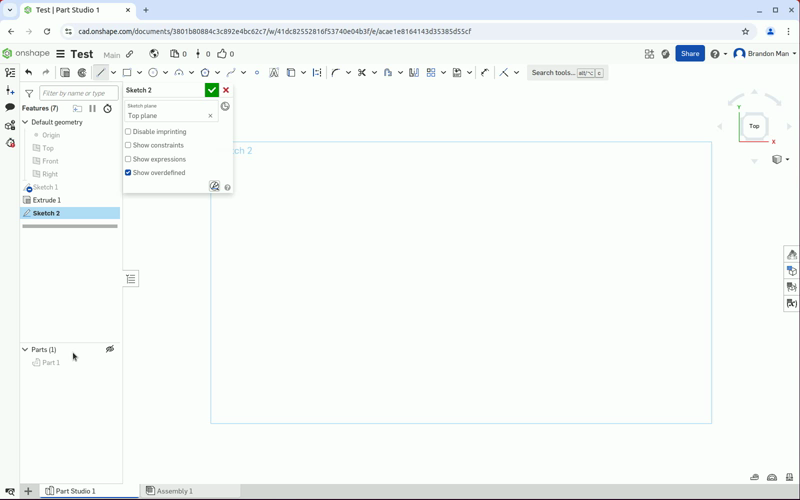
key_down(shift)
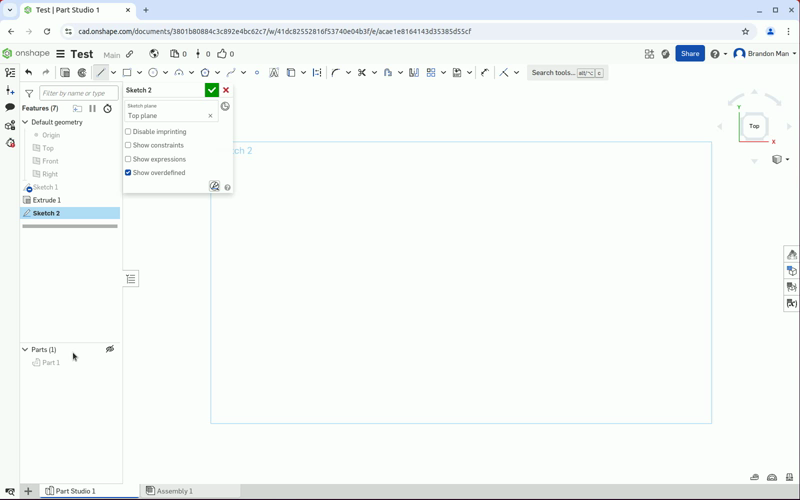
mouse_move(348, 258)
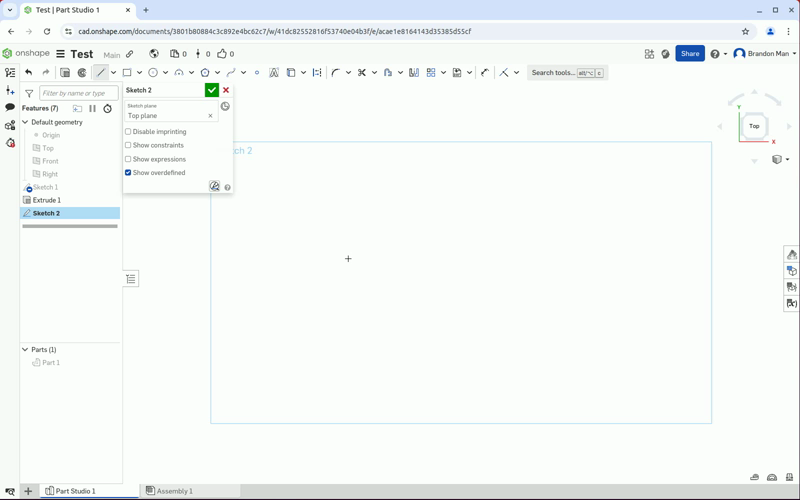
click(348, 258)
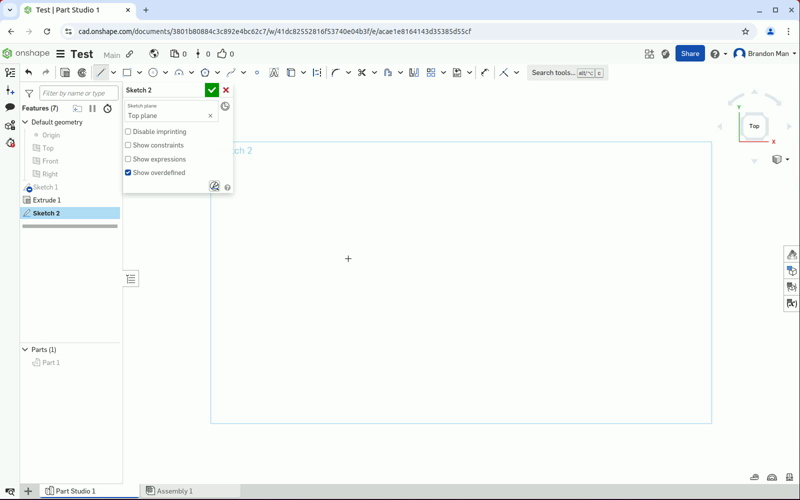
key_up(shift)
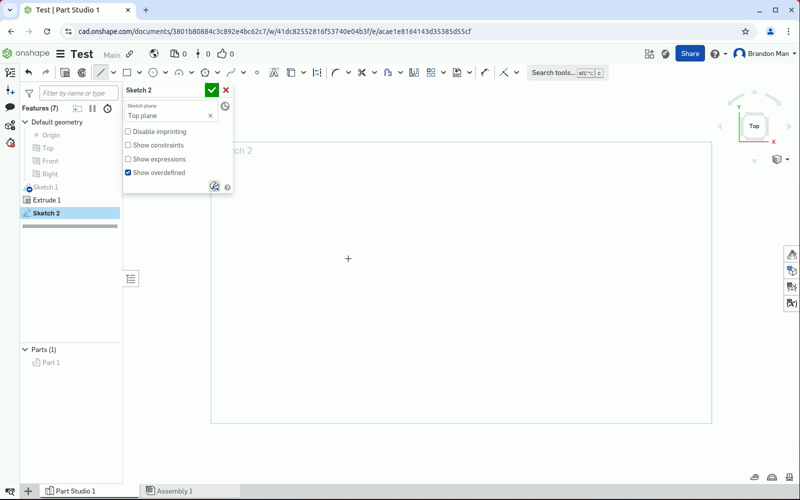
key_down(shift)
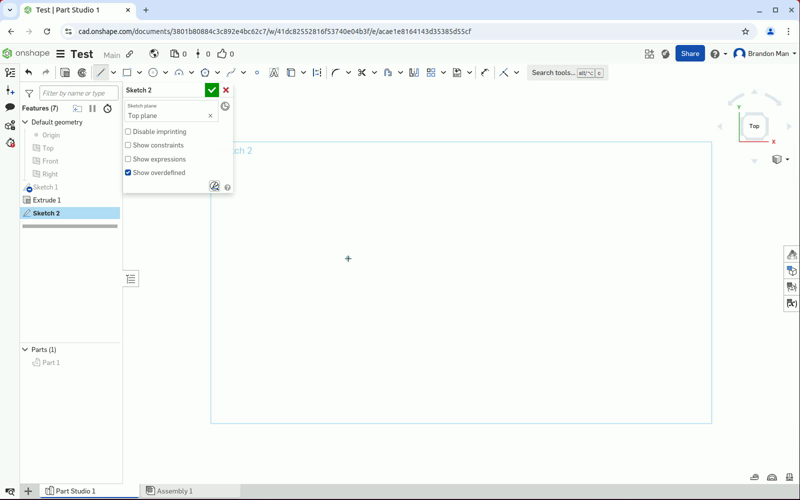
mouse_move(378, 258)
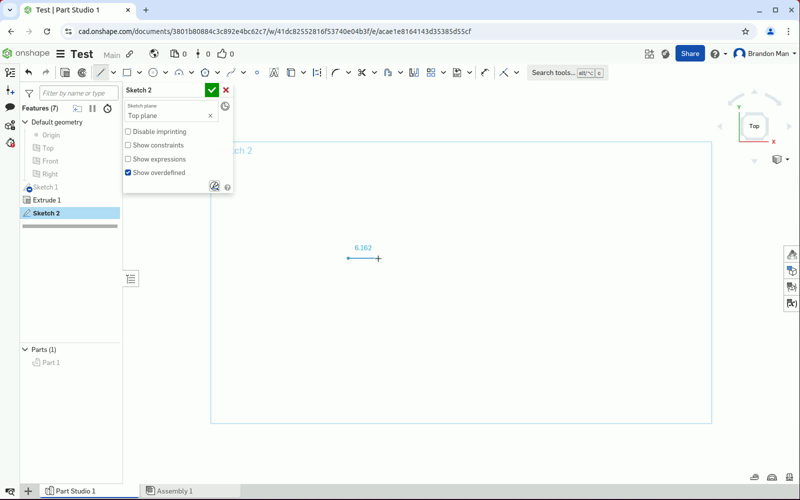
mouse_move(374, 258)
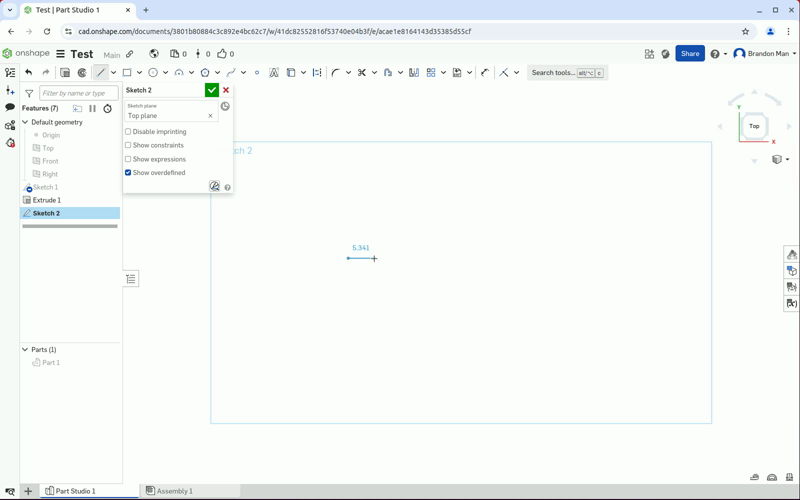
click(374, 258)
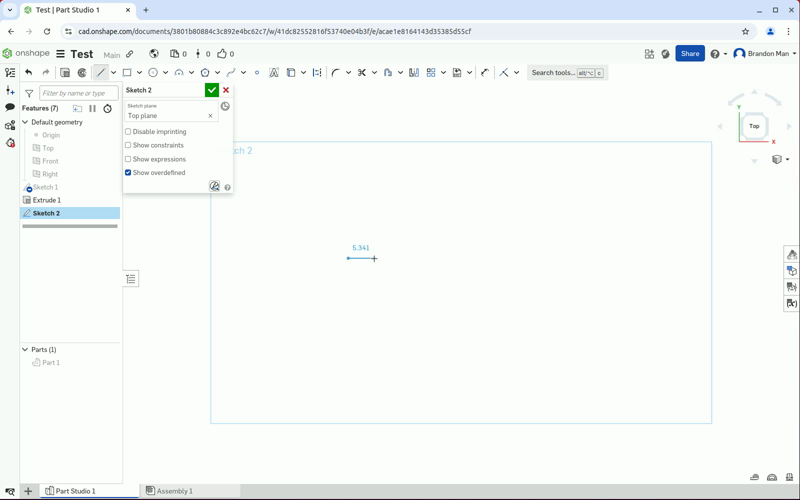
key_up(shift)
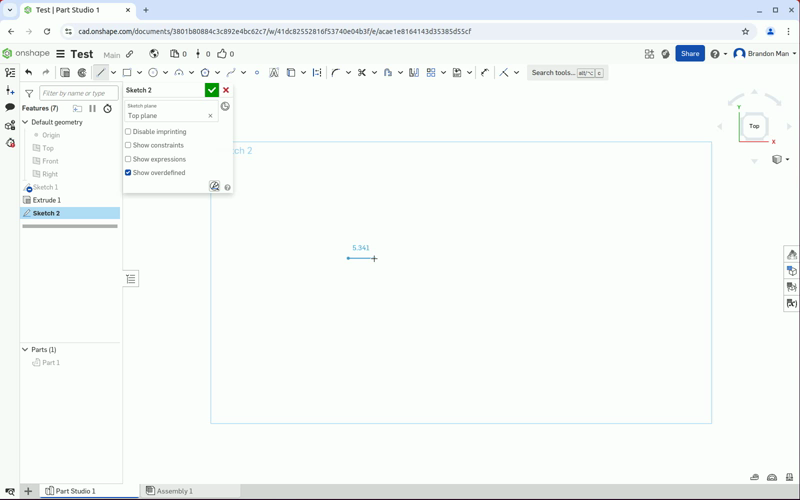
key_down(shift)
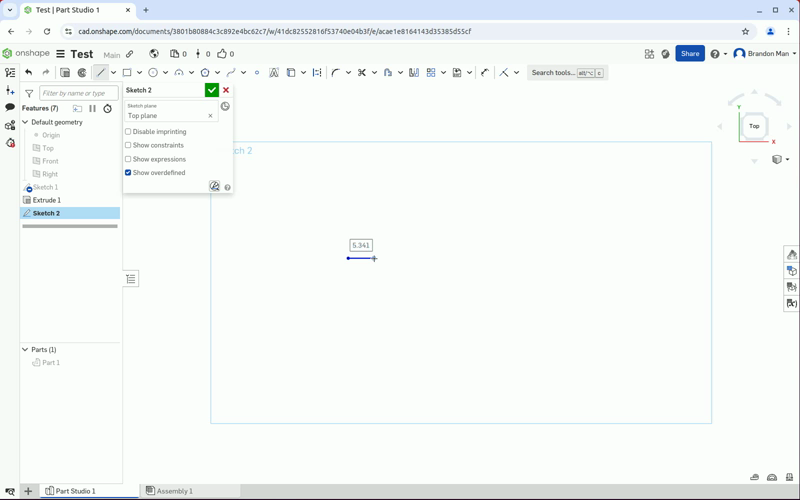
mouse_move(404, 258)
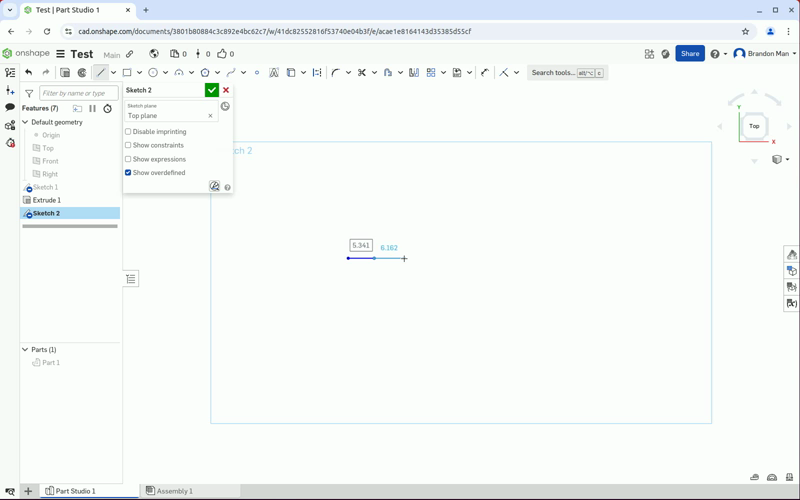
mouse_move(399, 258)
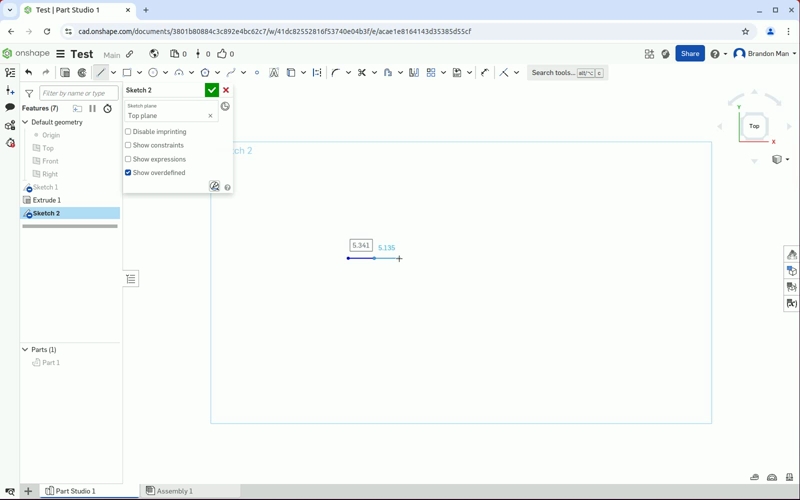
click(399, 258)
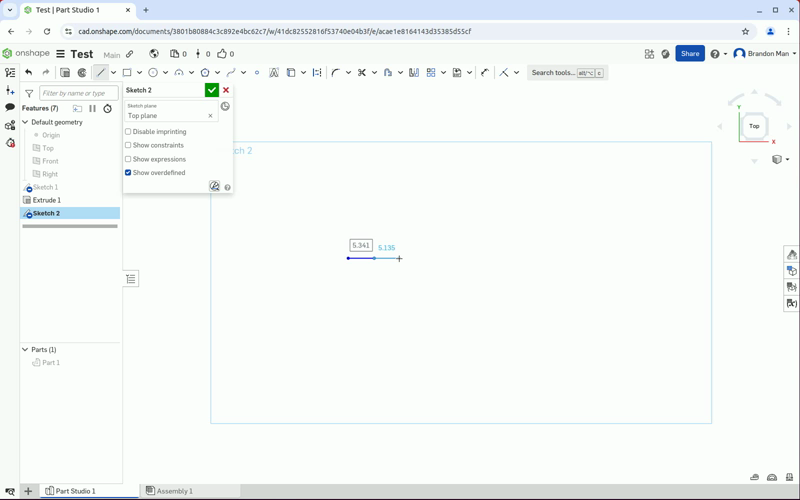
key_up(shift)
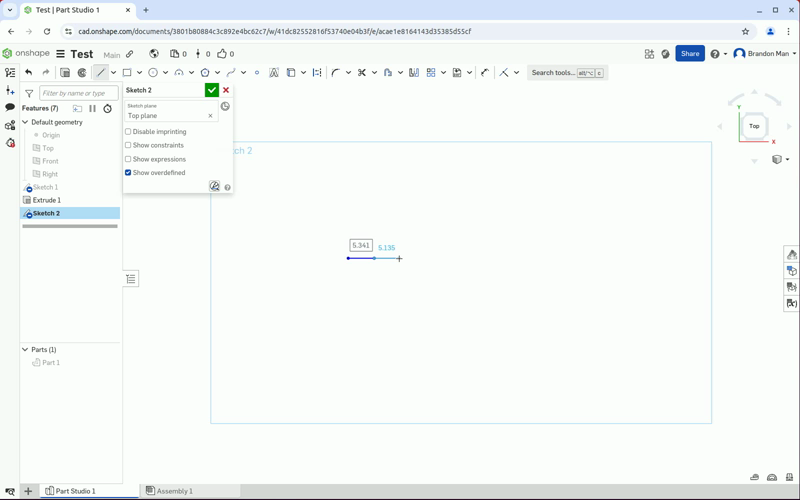
key_down(shift)
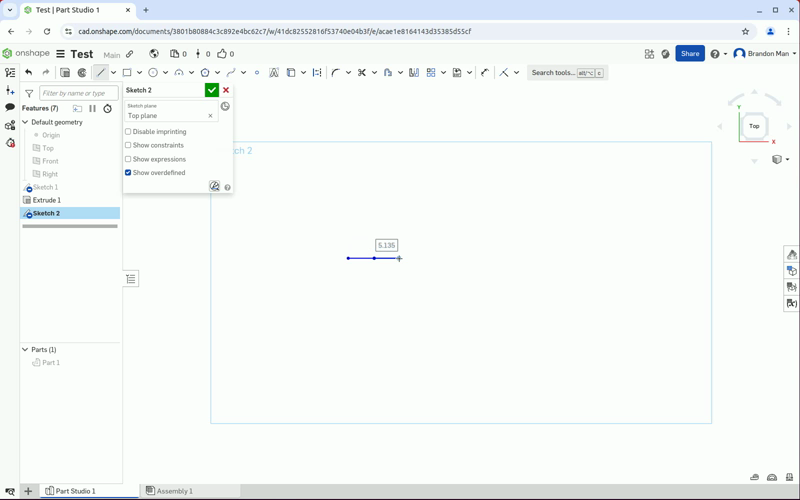
mouse_move(429, 258)
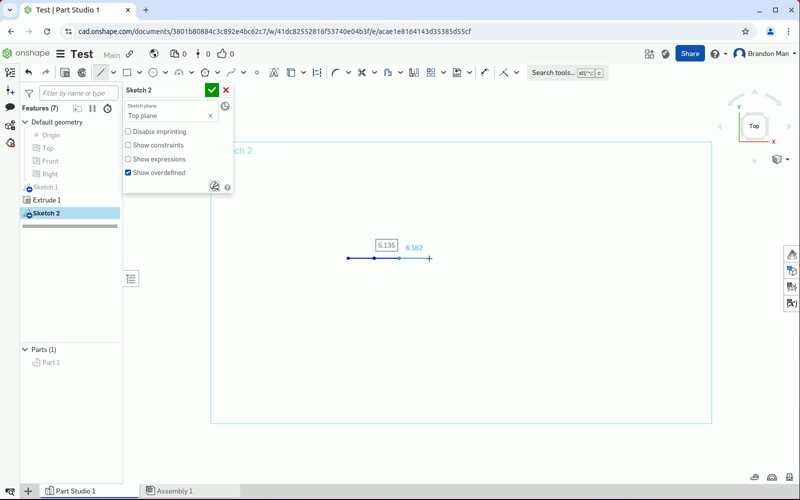
mouse_move(399, 207)
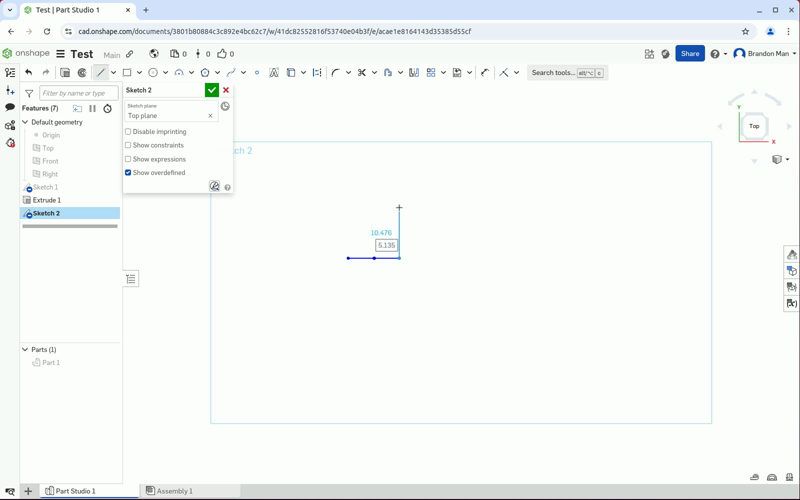
click(399, 207)
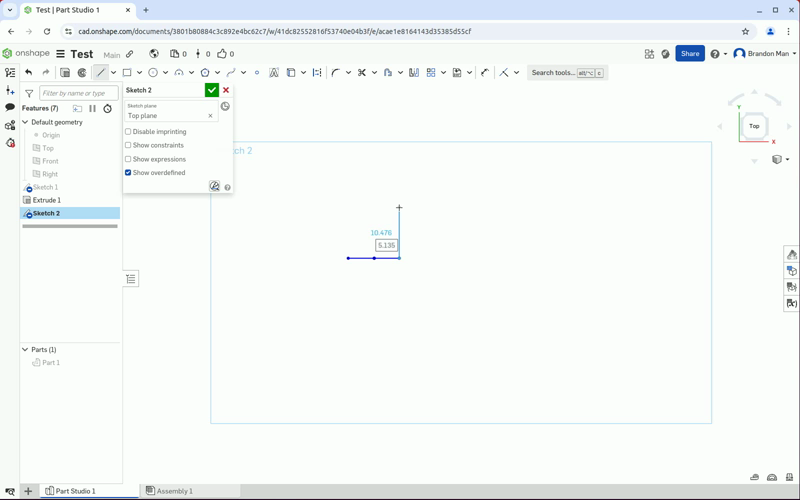
key_up(shift)
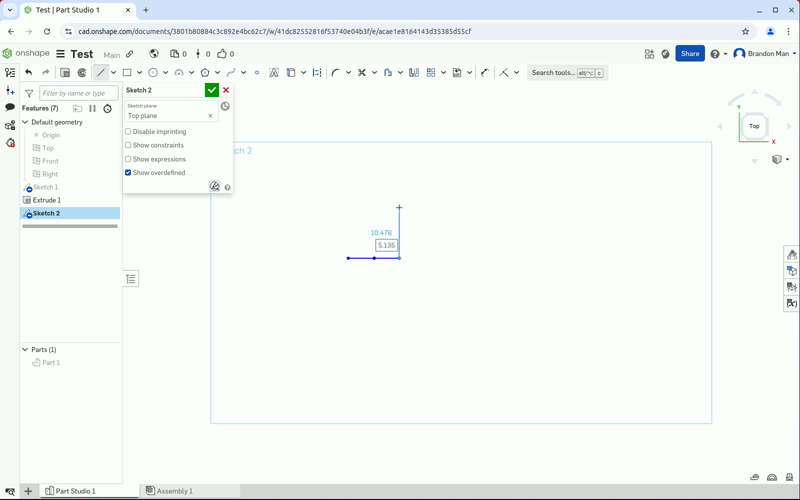
key_down(shift)
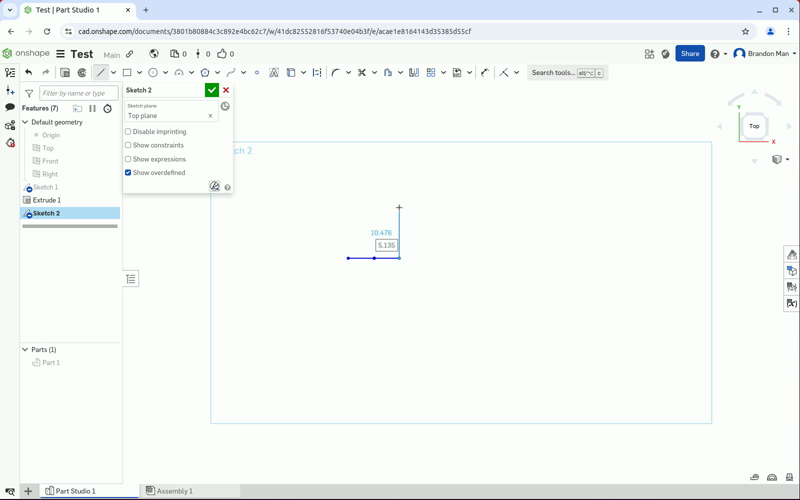
mouse_move(429, 207)
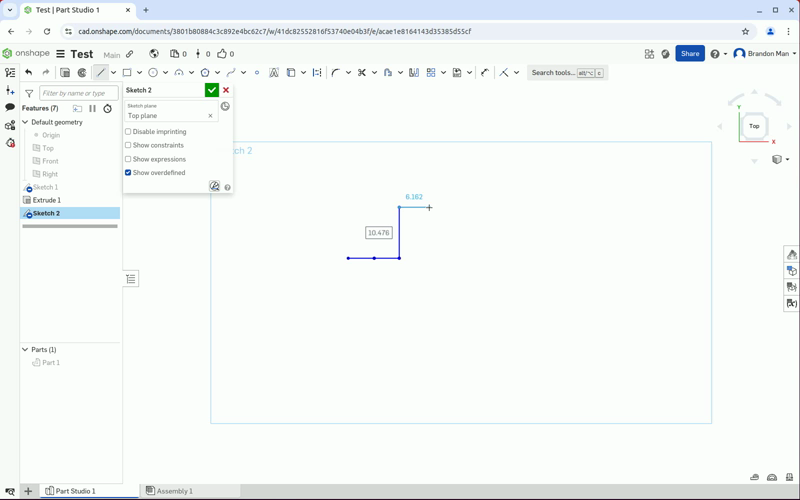
mouse_move(348, 207)
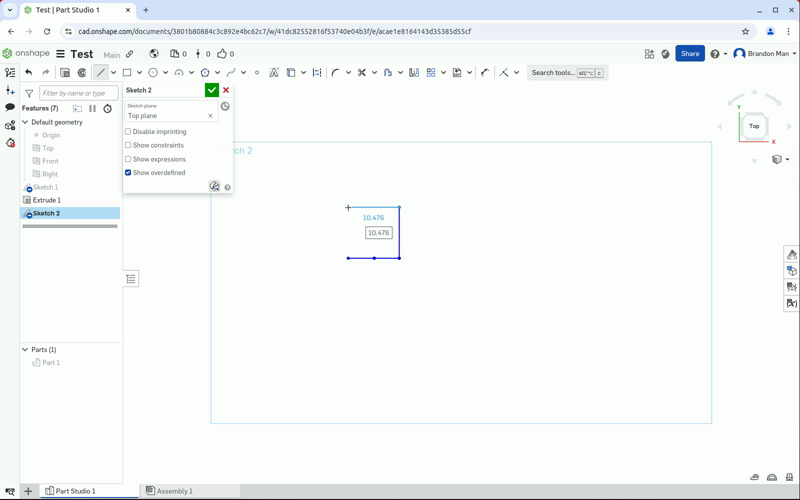
click(348, 207)
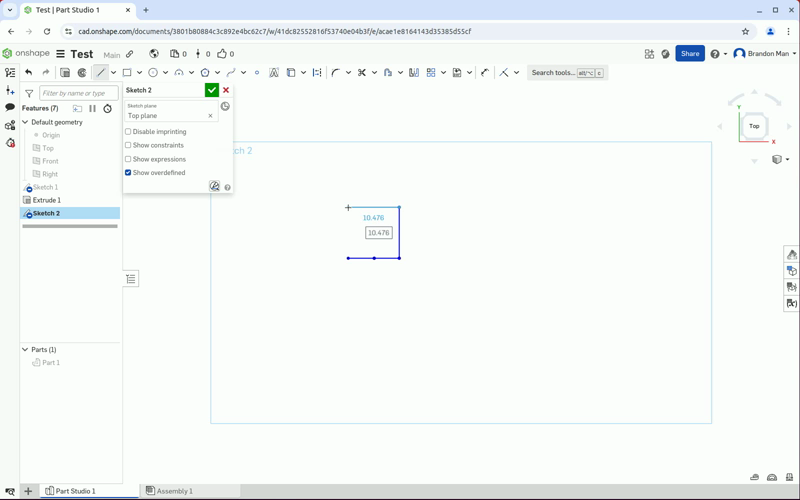
key_up(shift)
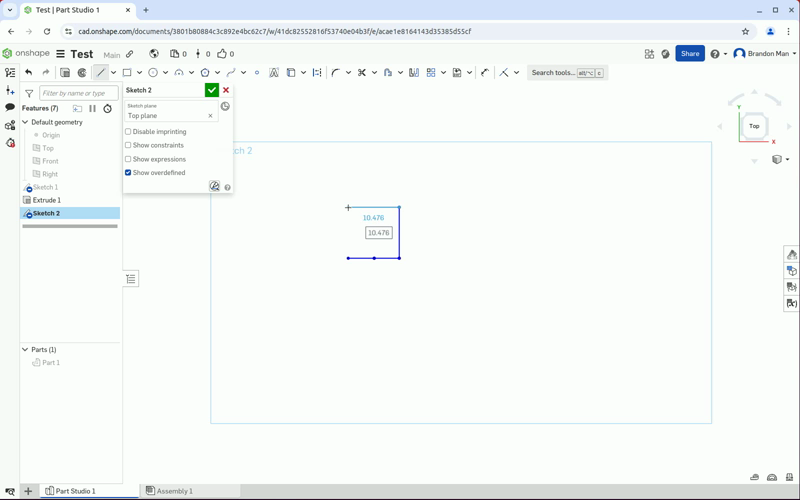
mouse_move(378, 207)
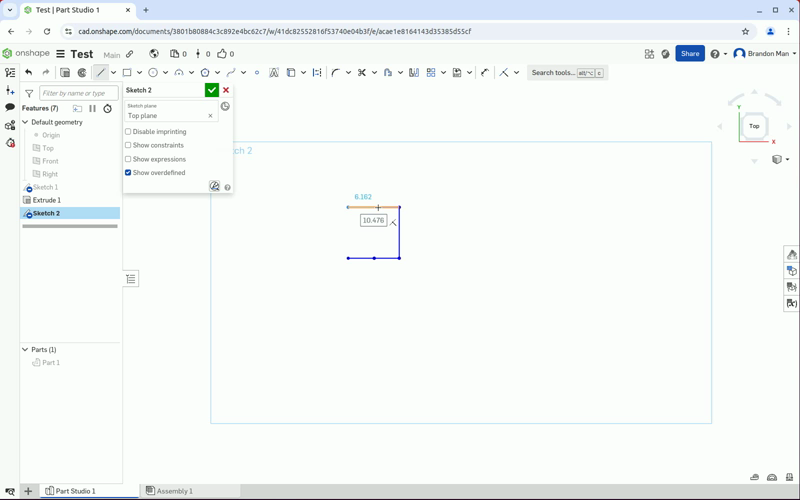
key_down(shift)
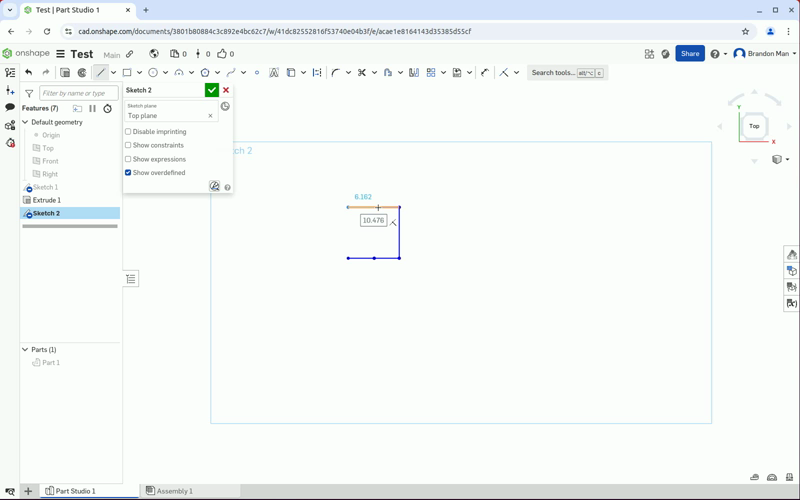
mouse_move(348, 258)
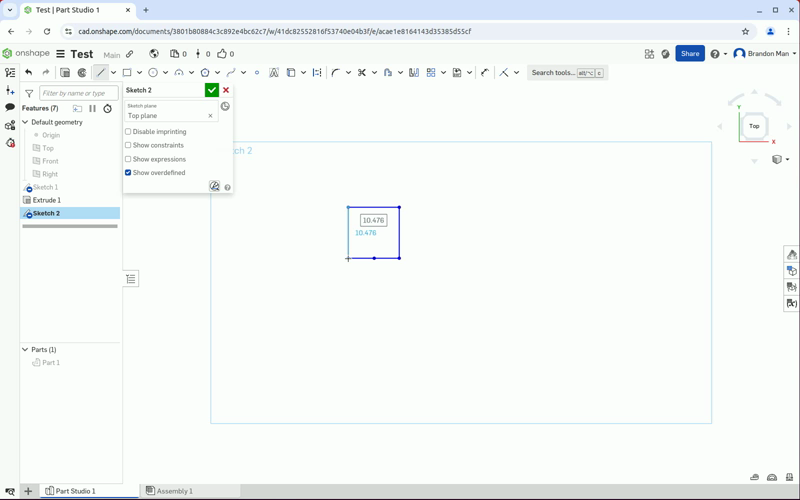
key_up(shift)
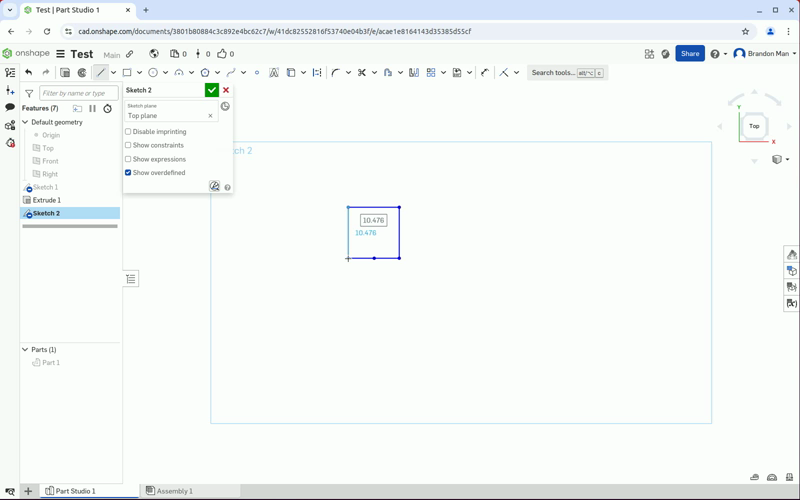
click(348, 258)
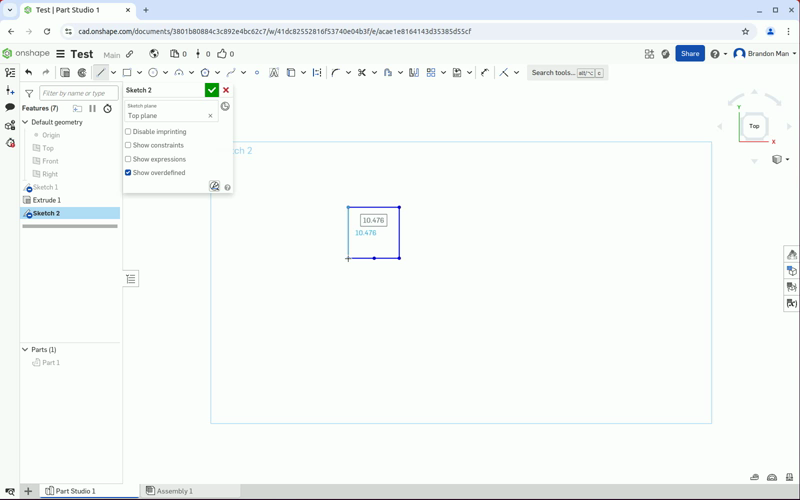
key(esc)
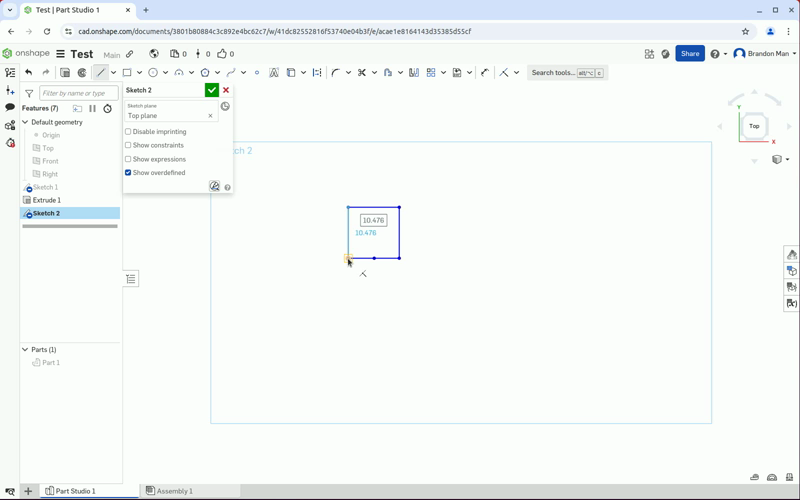
key(c)
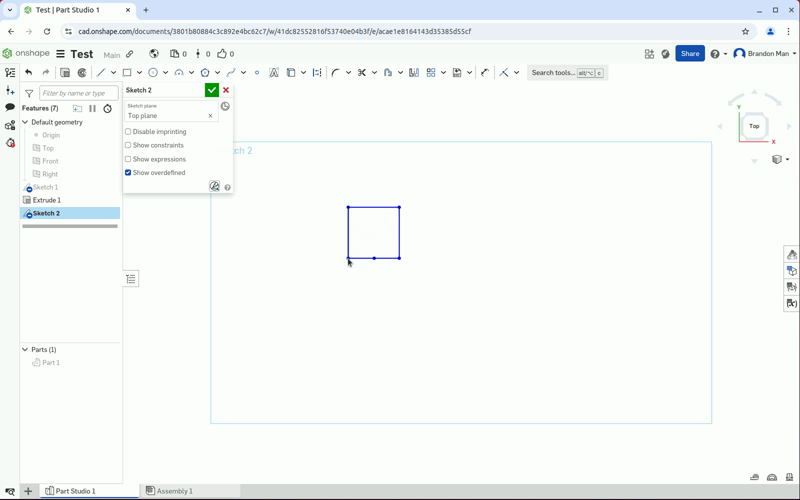
key_down(shift)
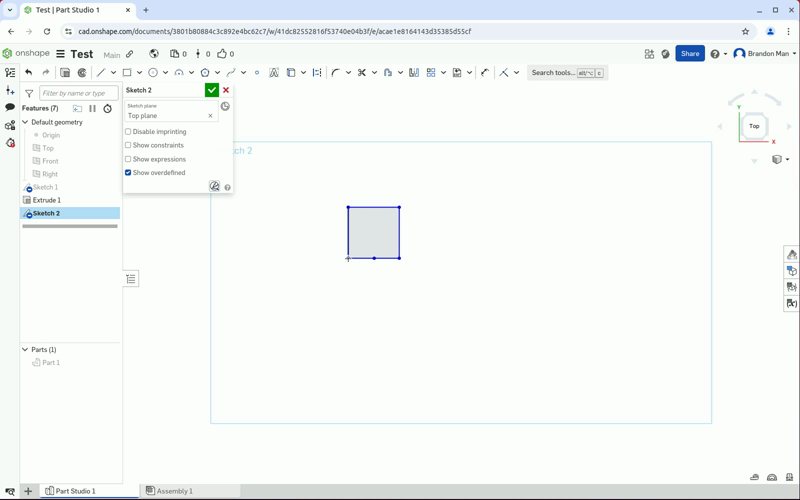
mouse_move(374, 232)
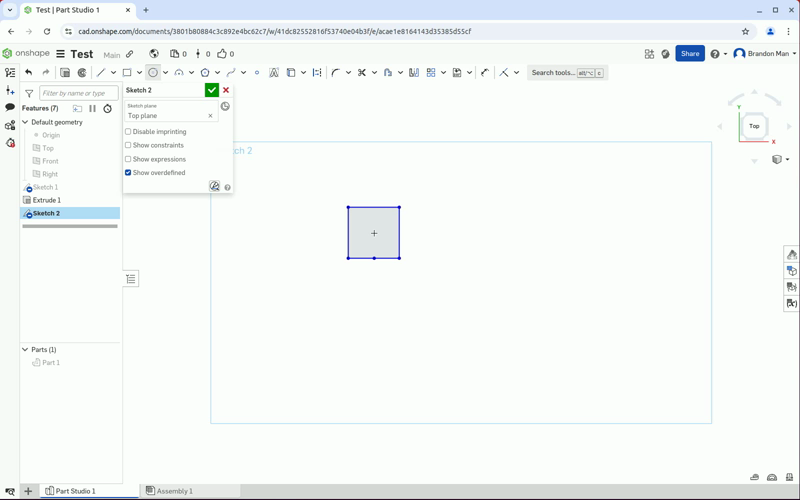
click(374, 232)
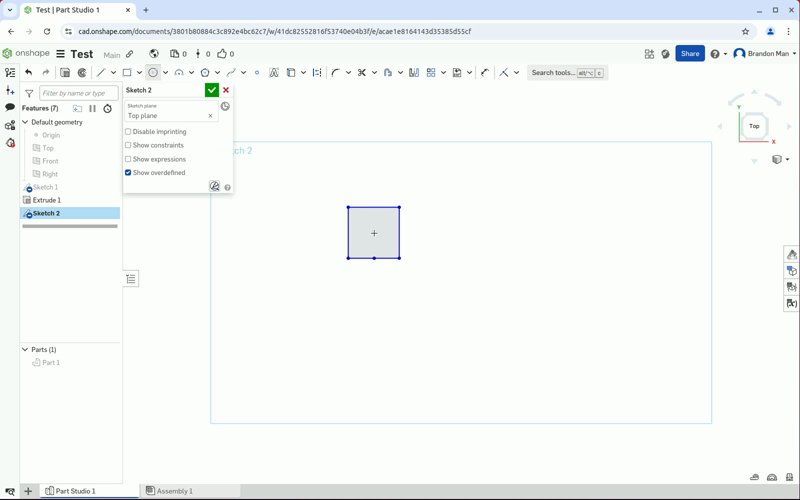
key_up(shift)
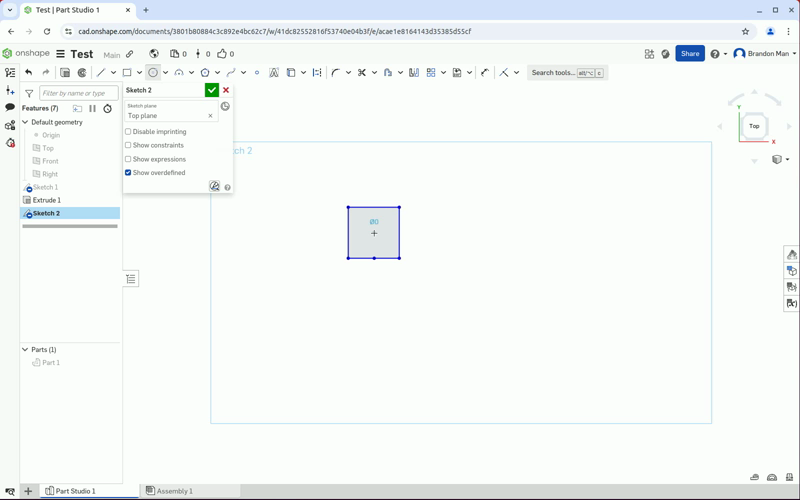
mouse_move(389, 232)
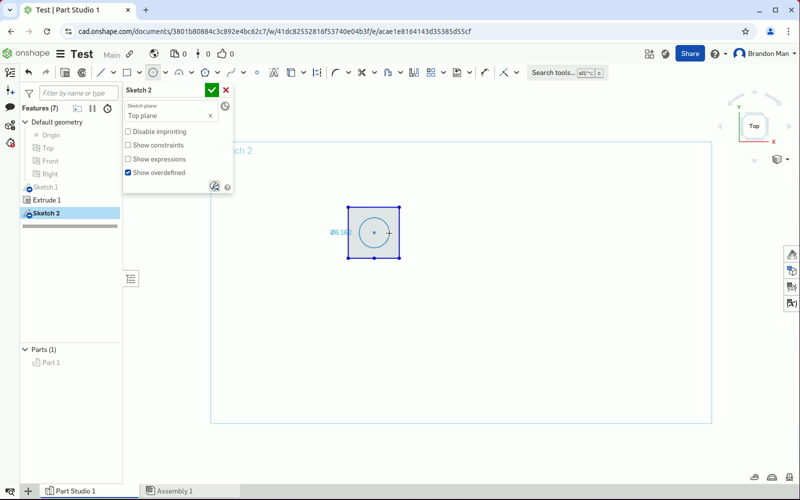
click(389, 232)
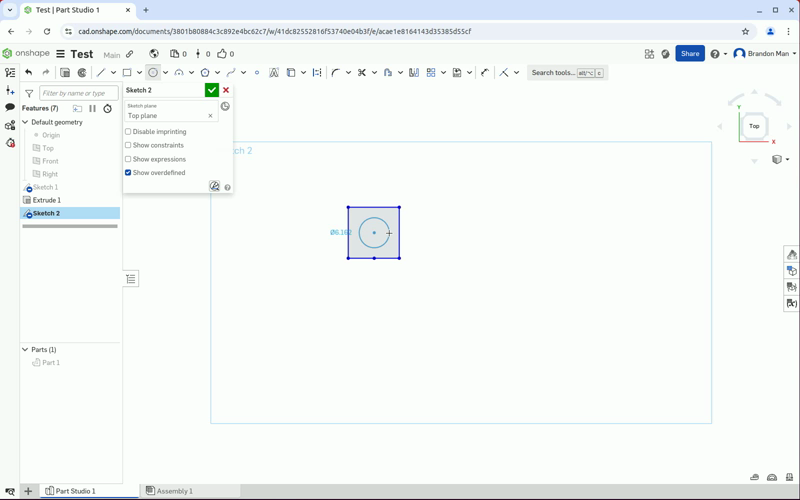
key(esc)
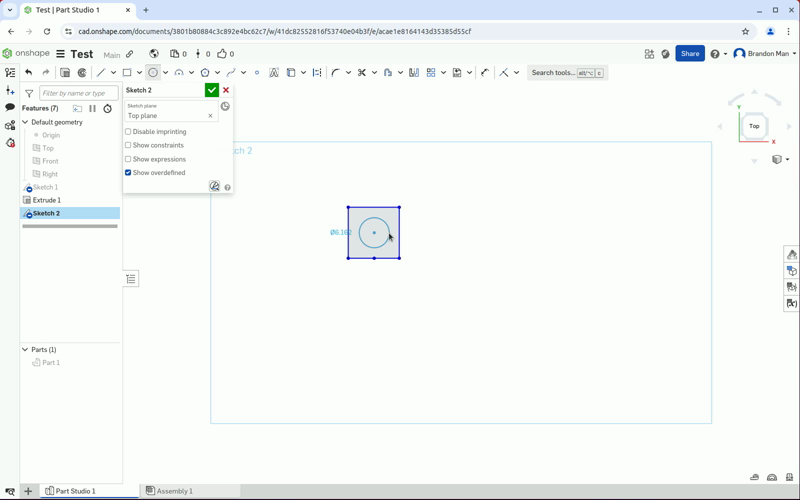
mouse_move(381, 210)
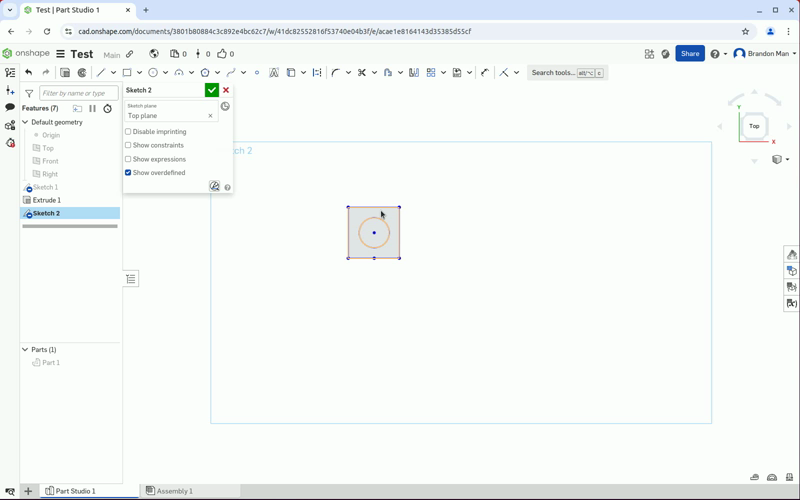
click(381, 210)
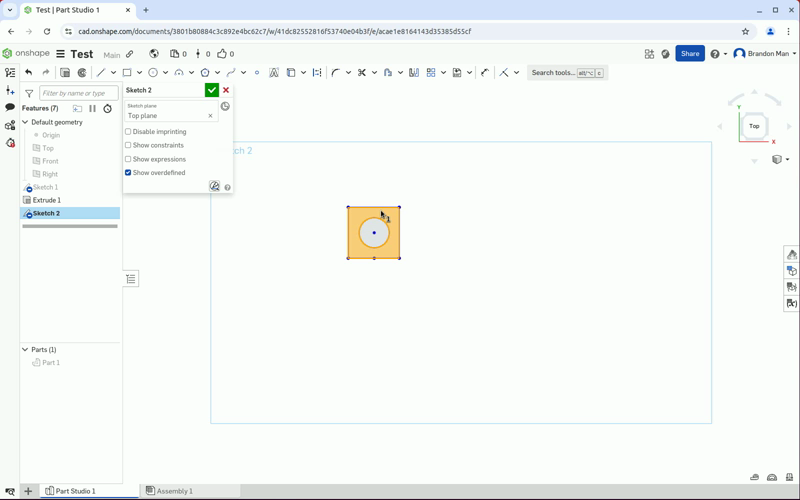
mouse_move(73, 352)
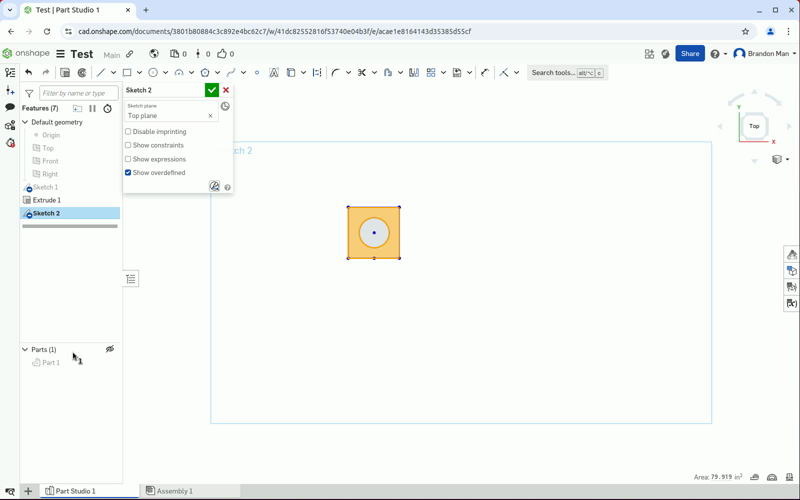
key(shift+y)
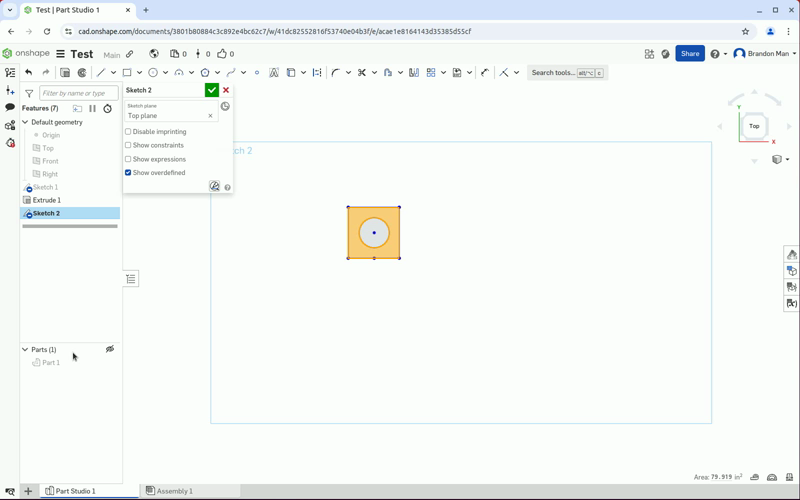
key(shift+e)
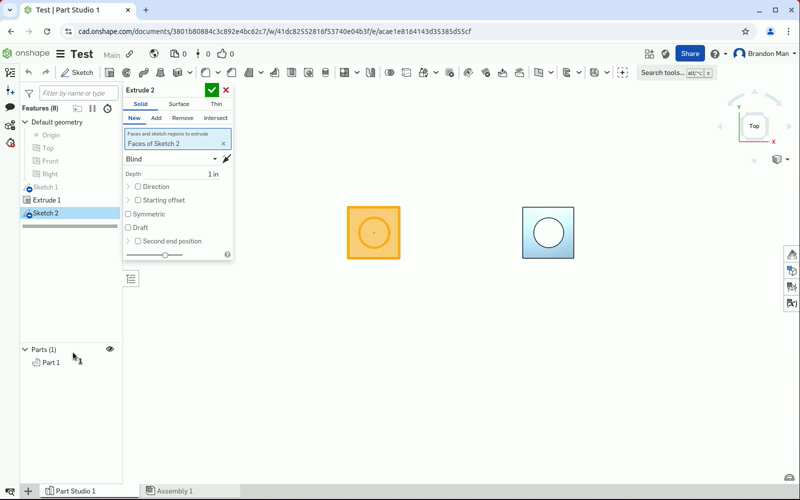
mouse_move(143, 106)
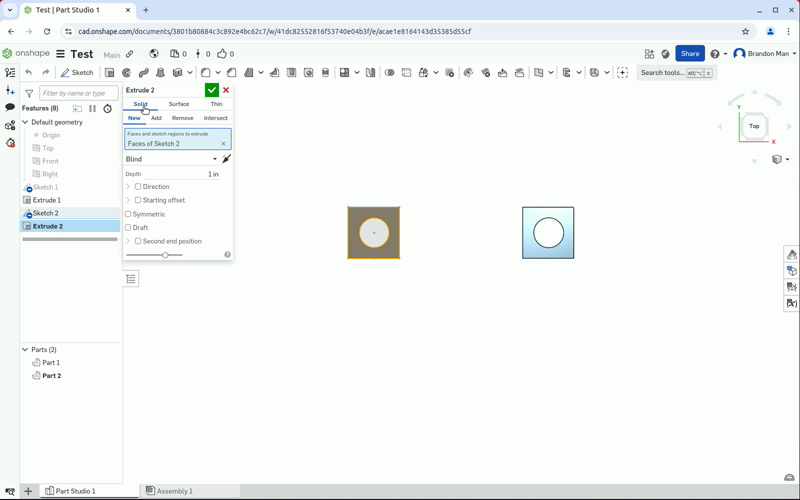
click(143, 106)
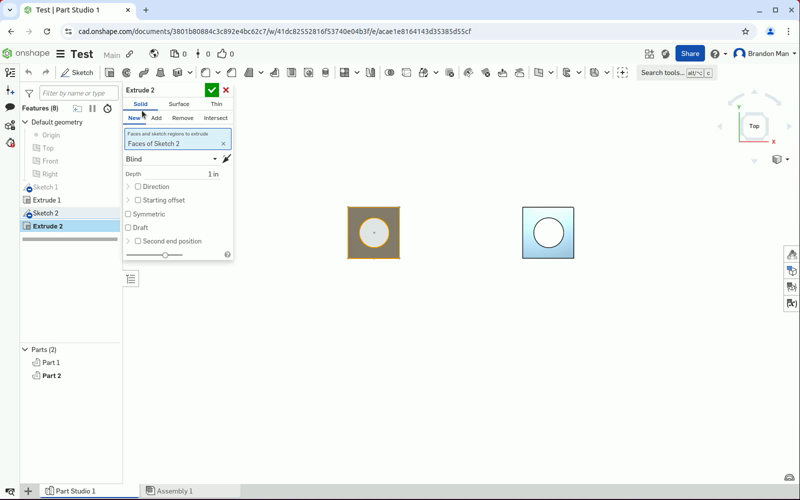
mouse_move(137, 120)
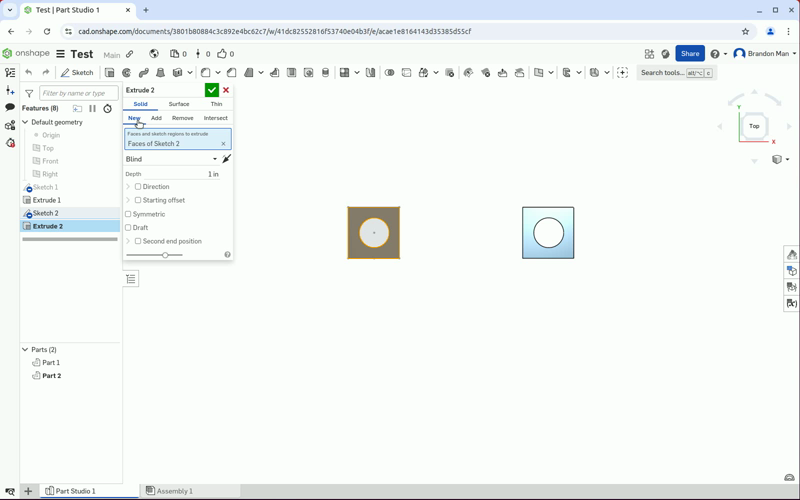
click(137, 120)
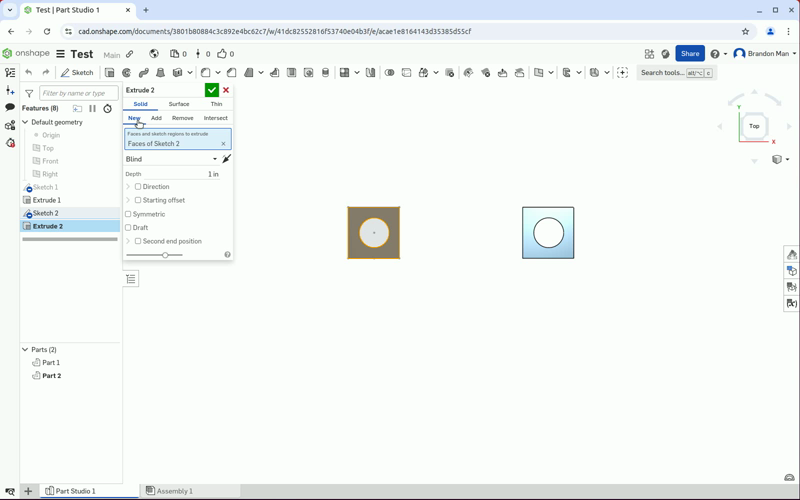
key(tab, 4)
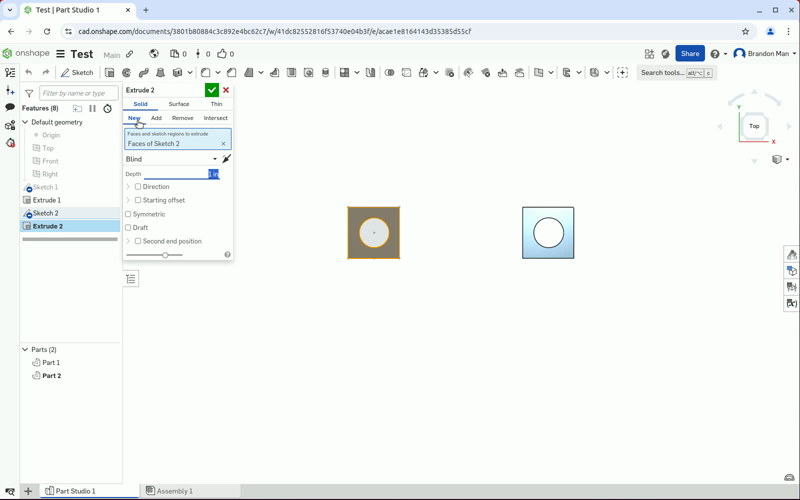
text(5.055)
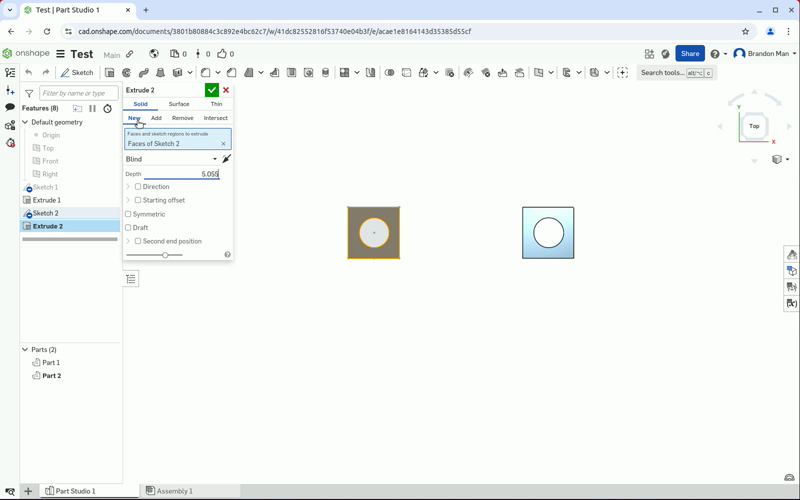
key(enter)
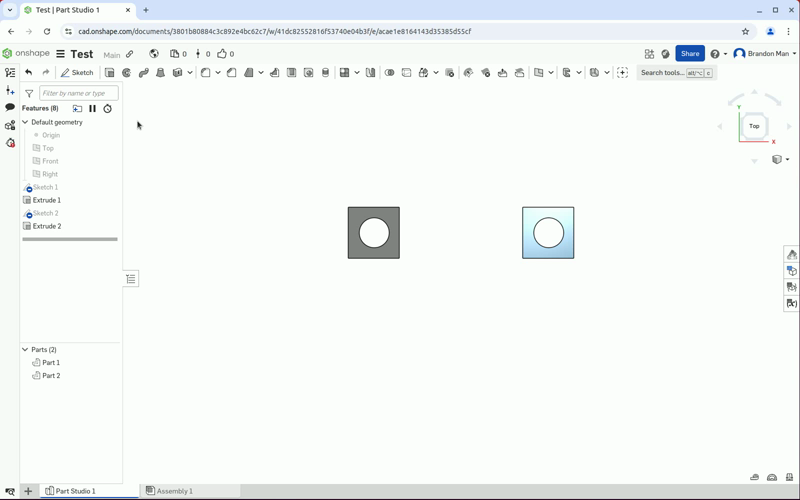
key(shift+h)
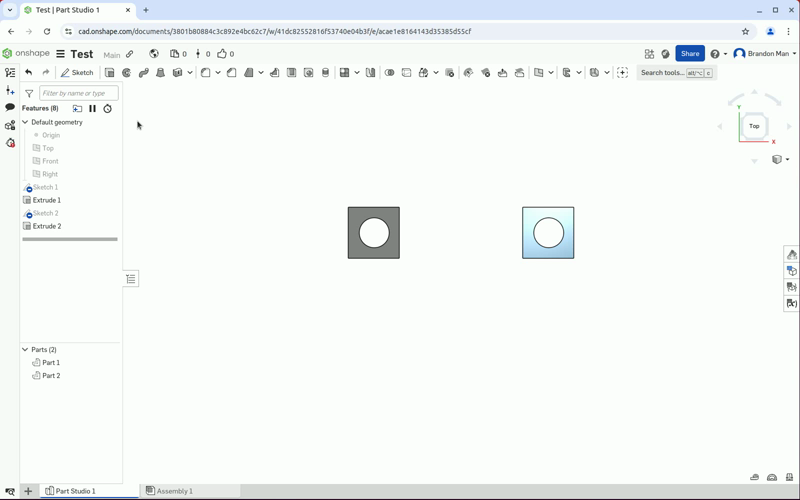
key(shift+h)
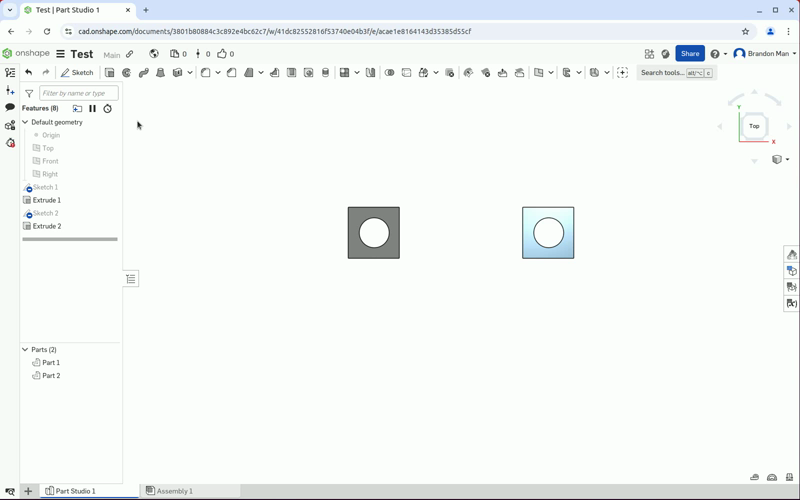
mouse_move(73, 189)
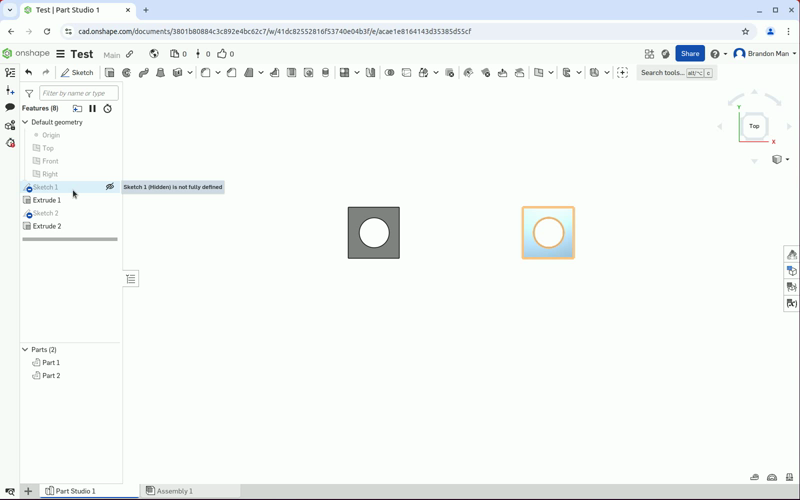
click(73, 189)
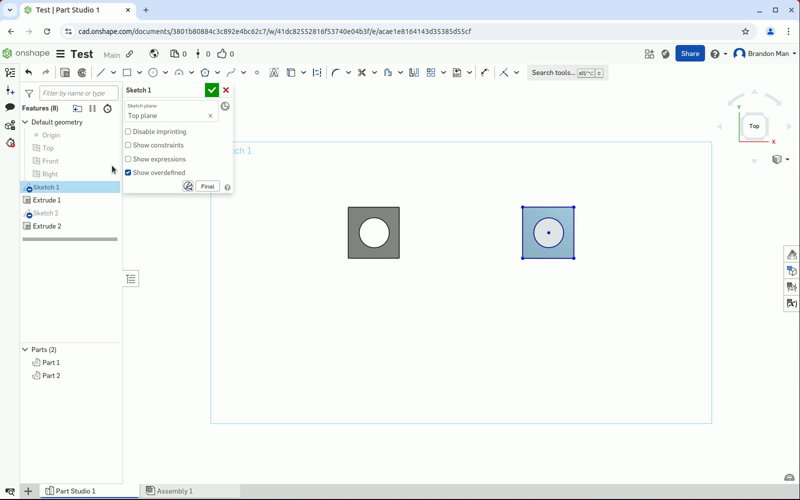
mouse_move(229, 92)
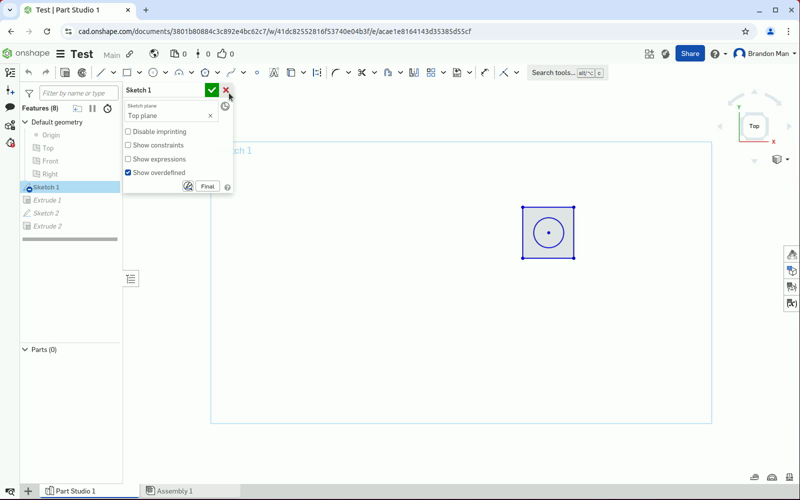
click(229, 92)
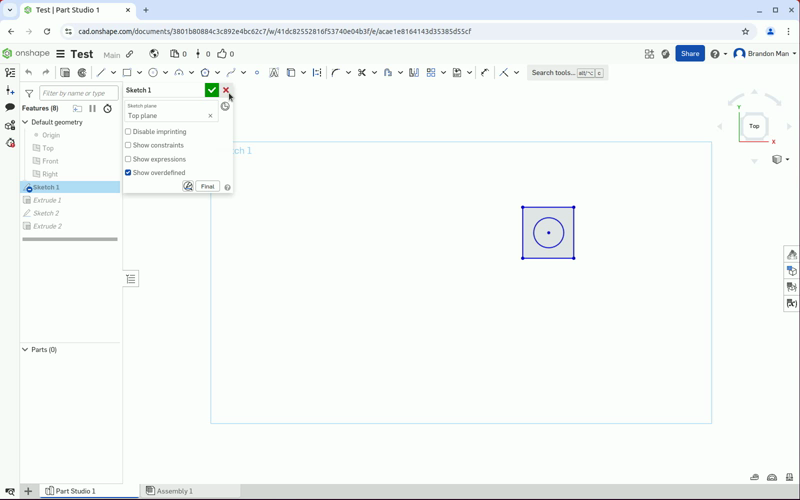
key(shift+s)
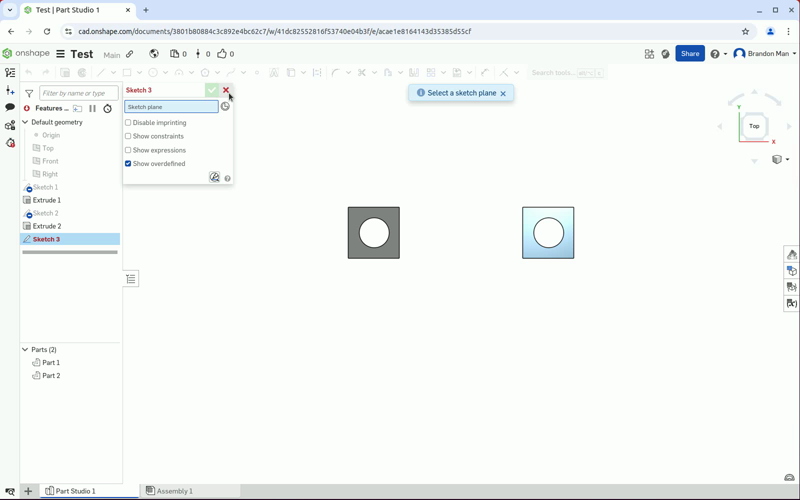
mouse_move(73, 150)
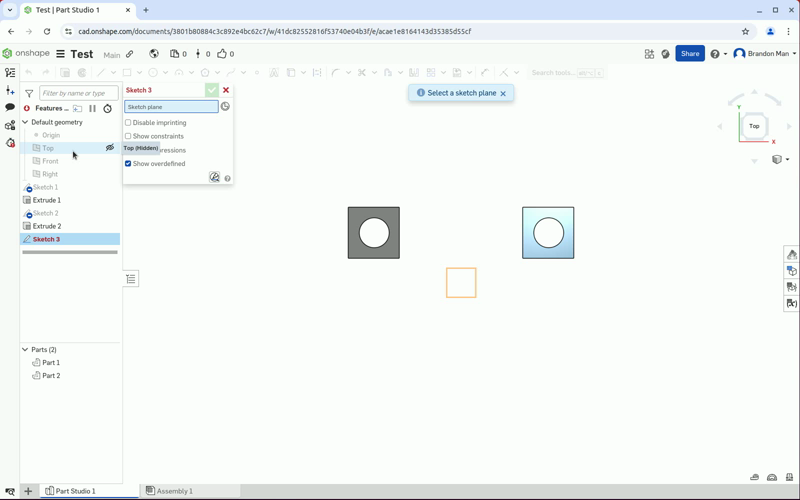
click(73, 150)
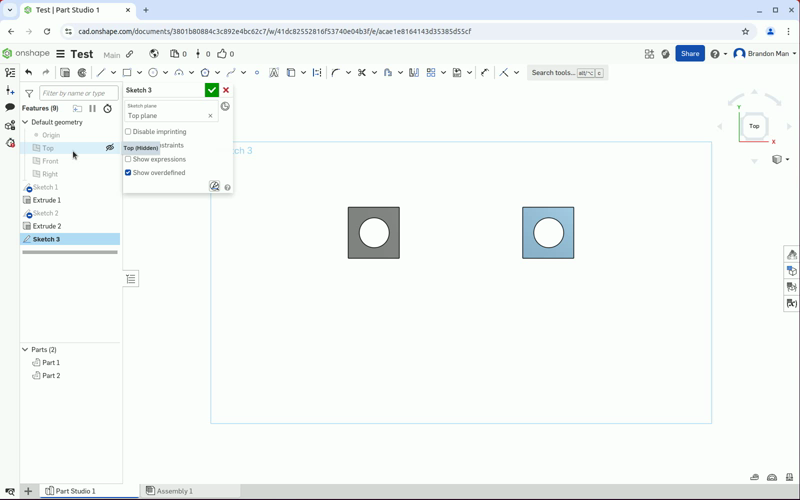
mouse_move(73, 352)
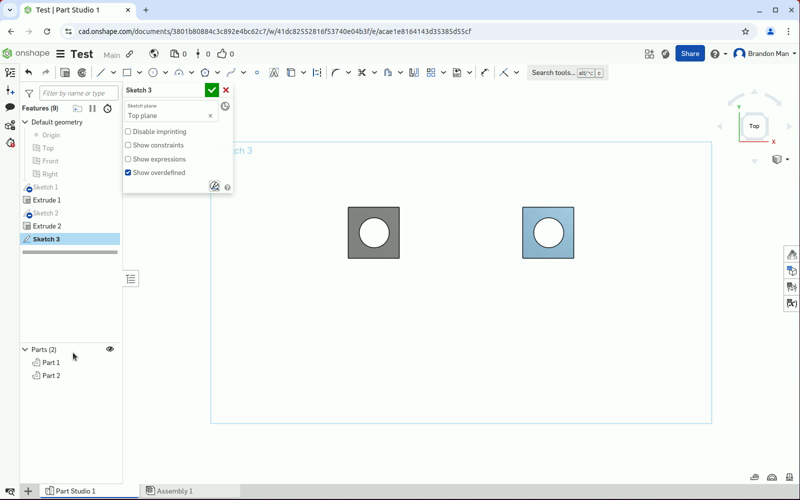
key(y)
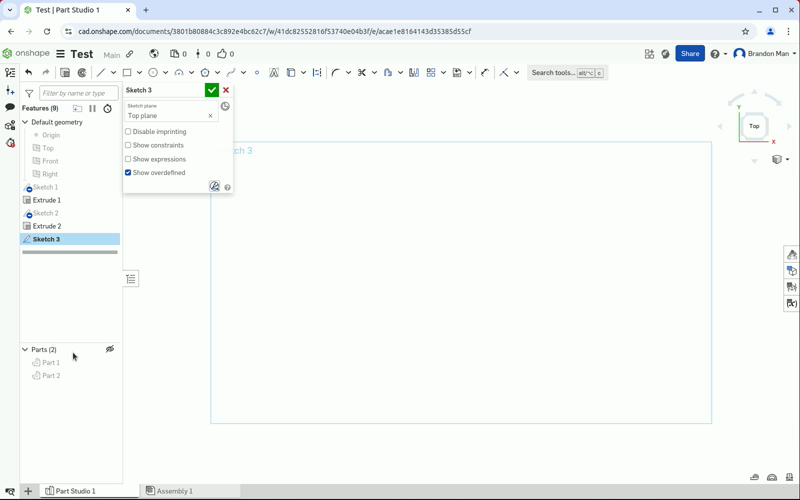
key(l)
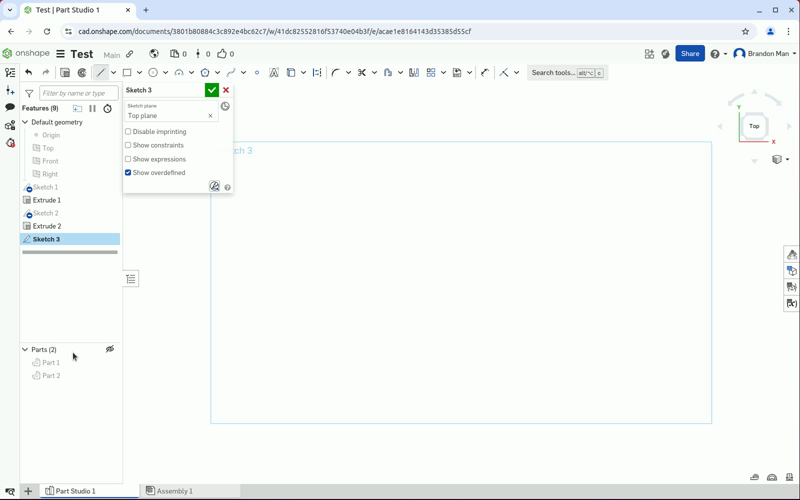
key_down(shift)
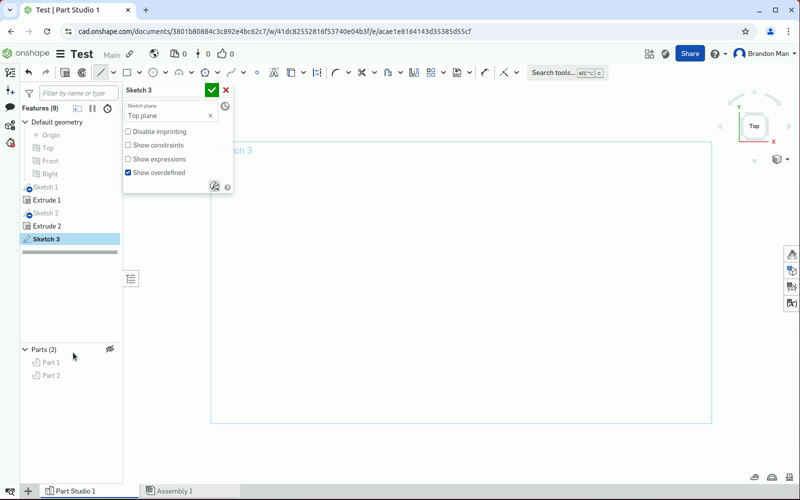
mouse_move(398, 357)
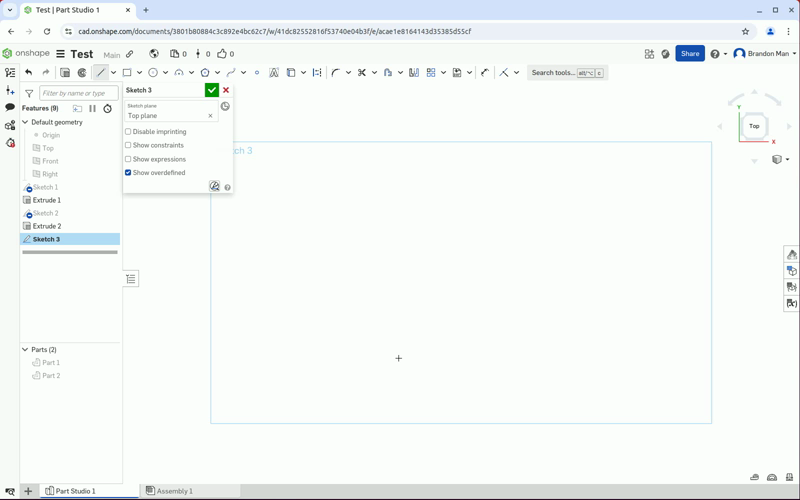
click(398, 357)
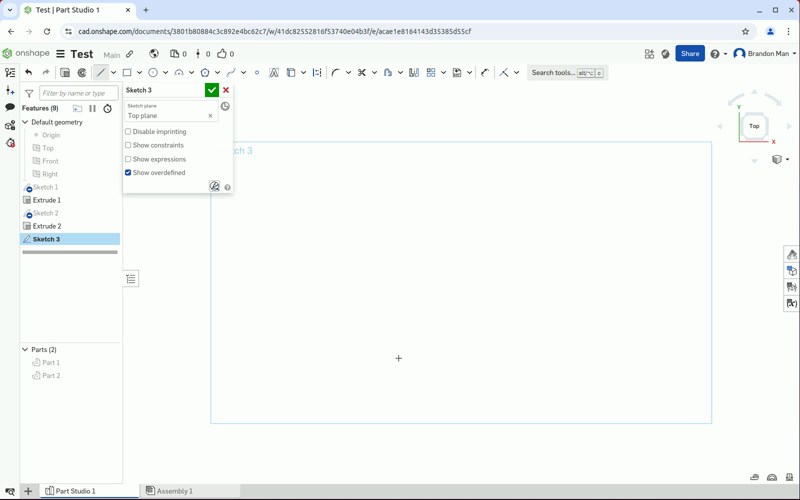
key_up(shift)
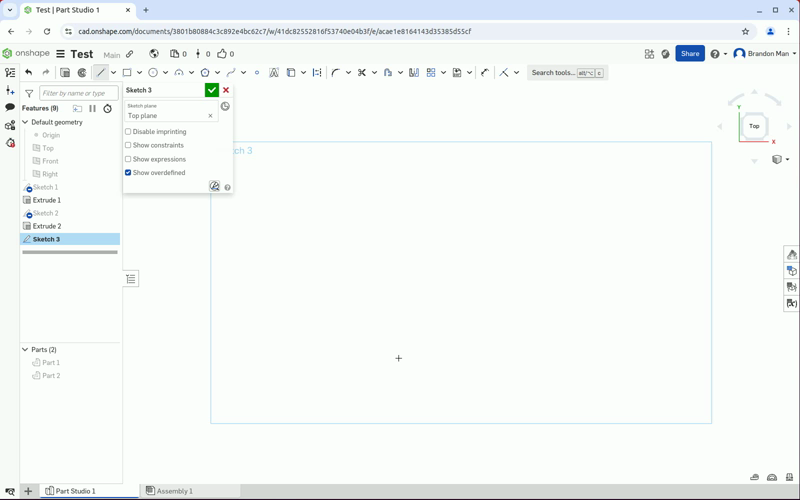
key_down(shift)
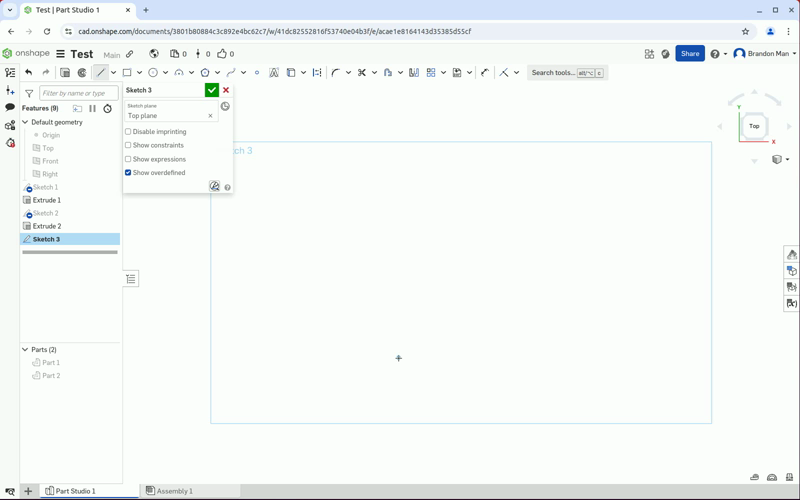
mouse_move(461, 357)
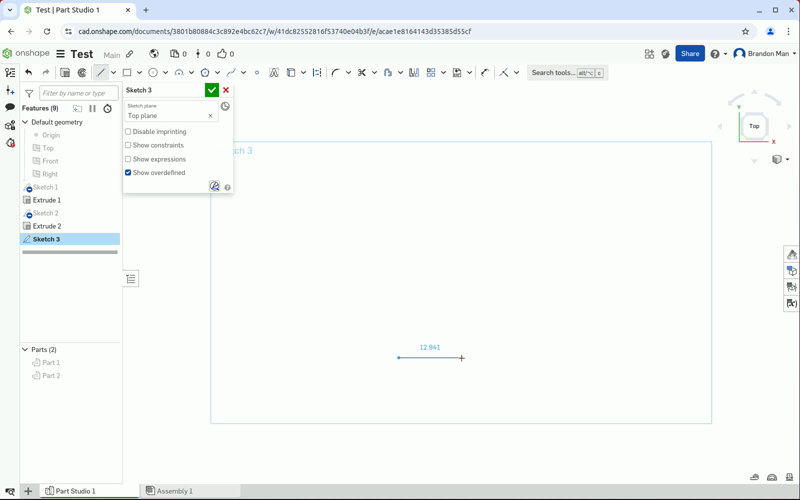
click(461, 357)
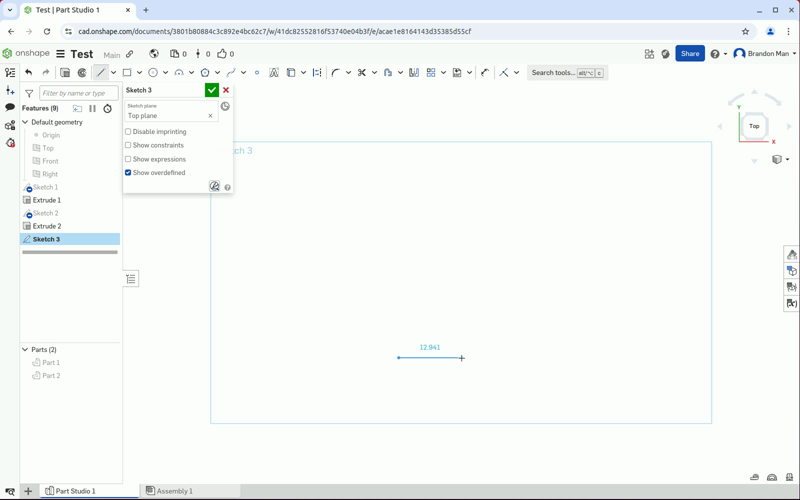
key_up(shift)
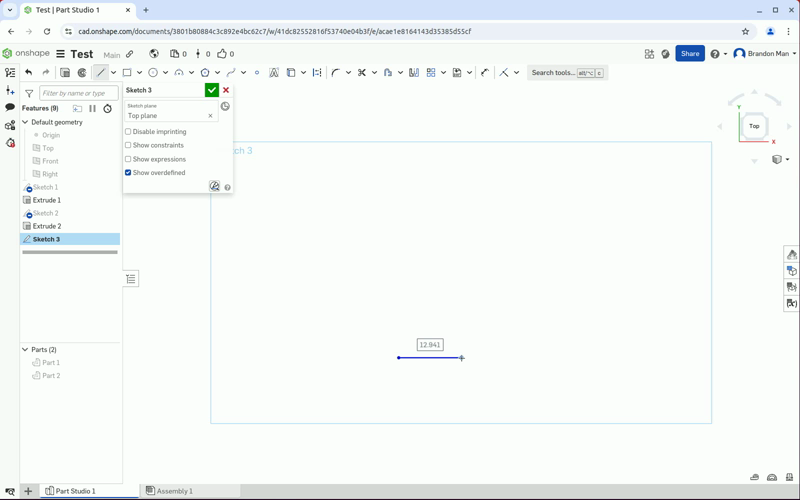
key_down(shift)
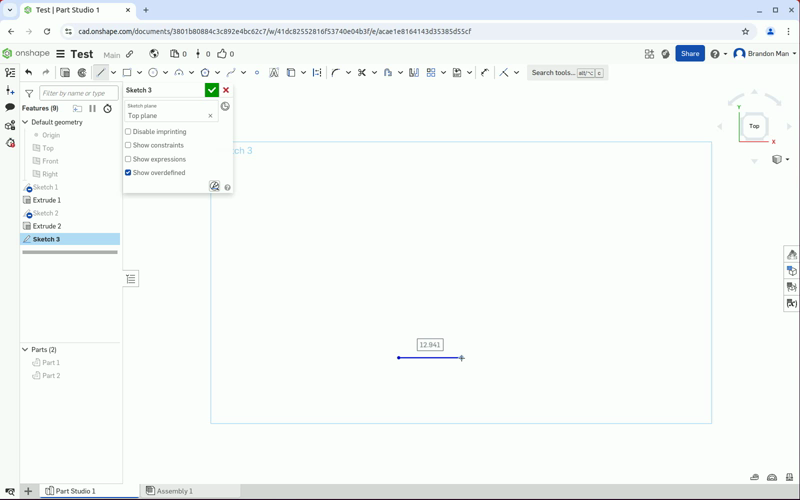
mouse_move(523, 357)
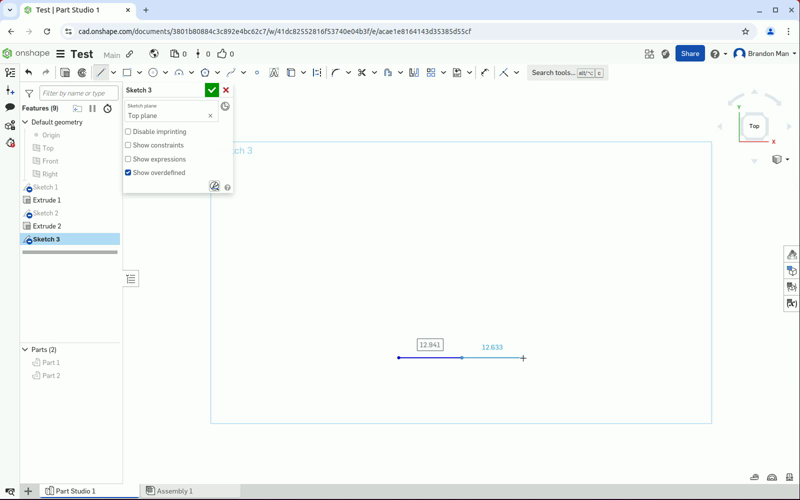
click(523, 357)
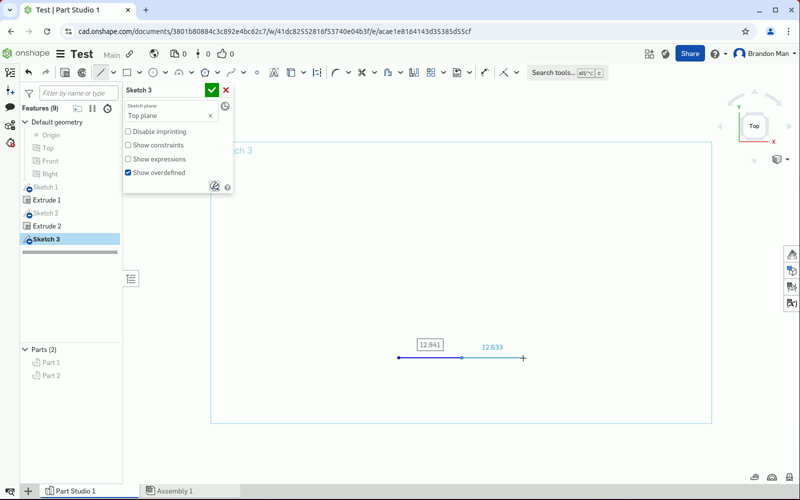
key_up(shift)
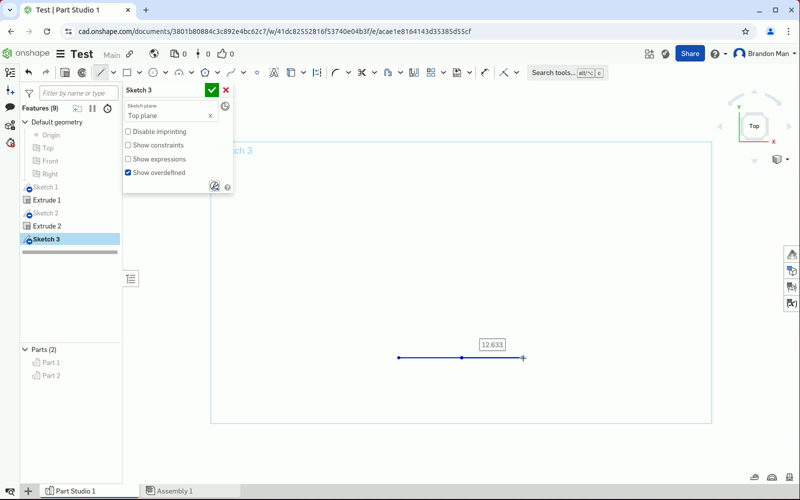
key_down(shift)
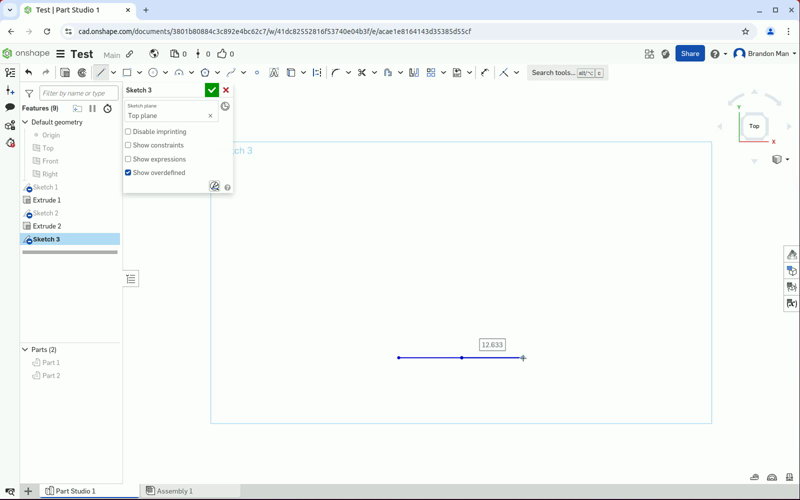
mouse_move(523, 258)
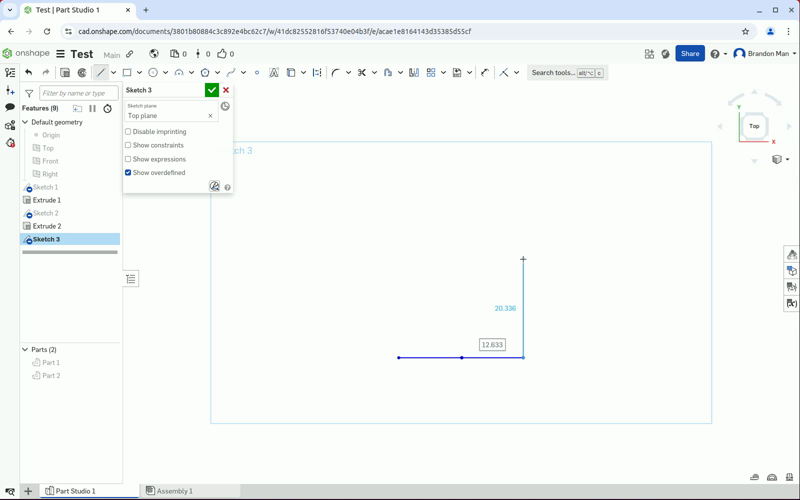
click(523, 258)
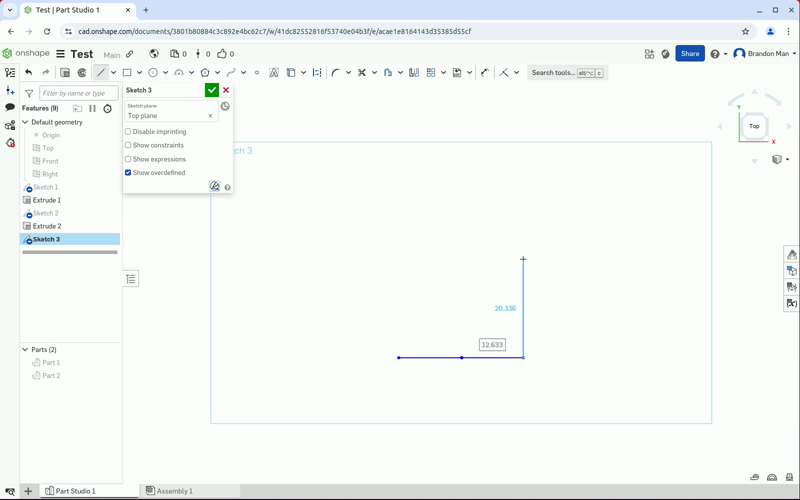
key_up(shift)
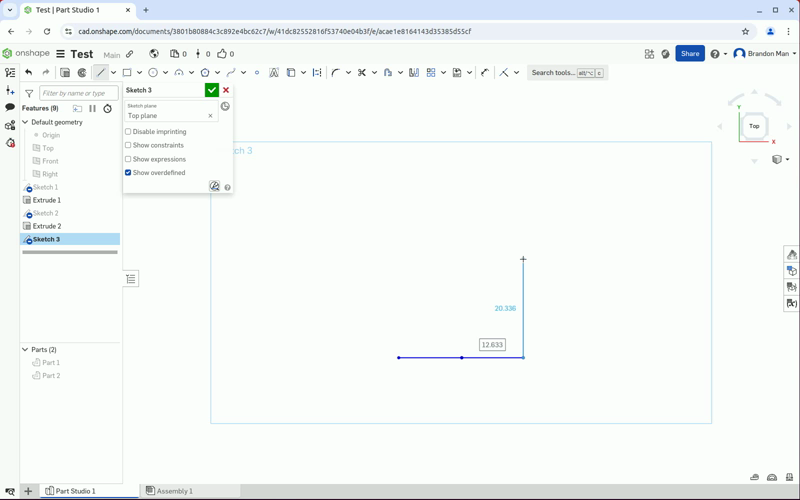
key_down(shift)
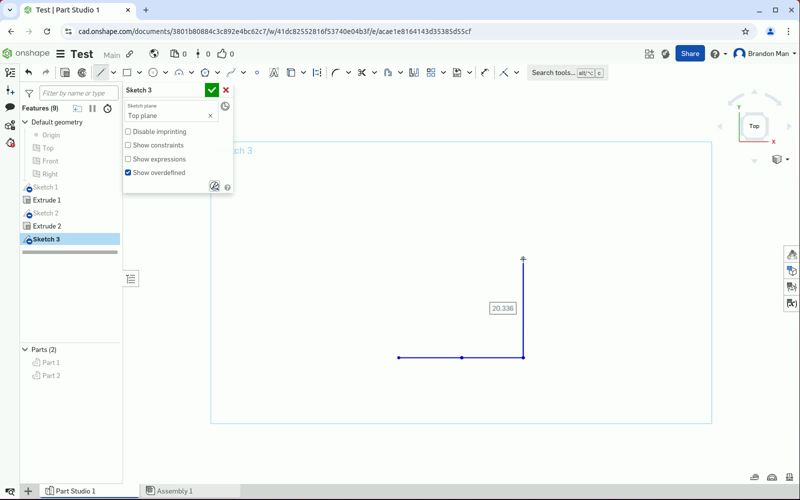
mouse_move(553, 258)
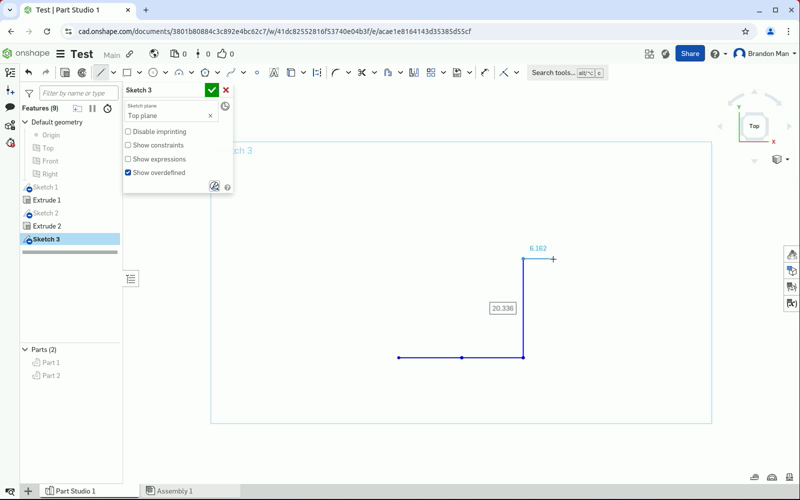
mouse_move(523, 208)
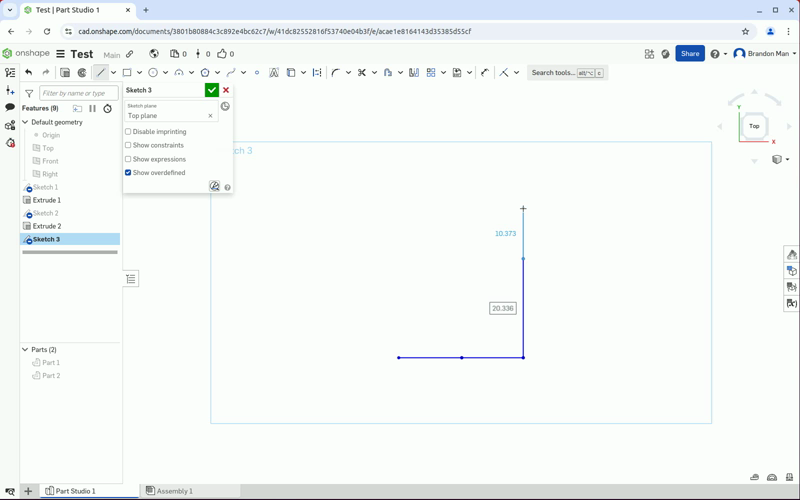
click(523, 208)
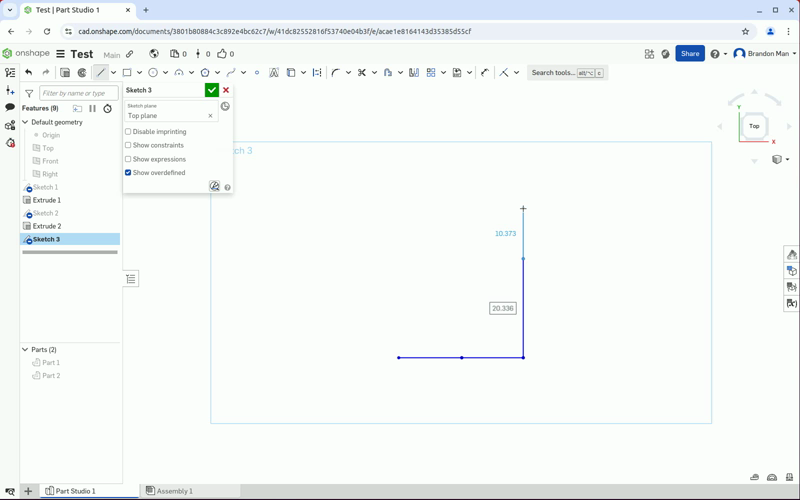
key_up(shift)
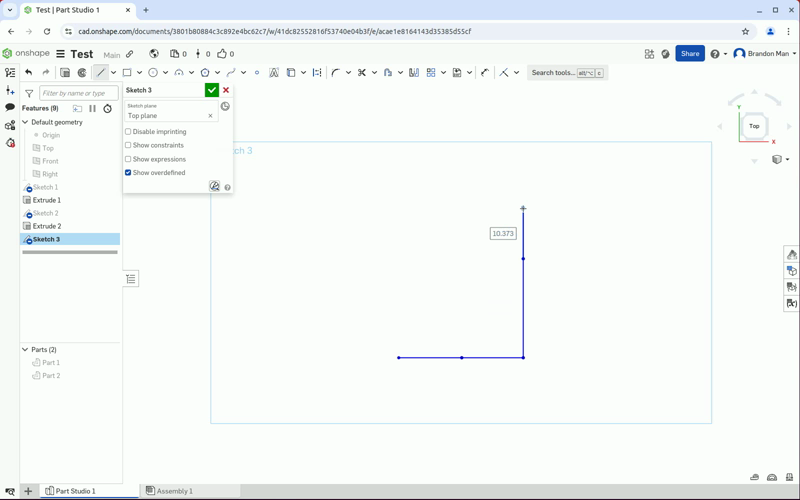
key_down(shift)
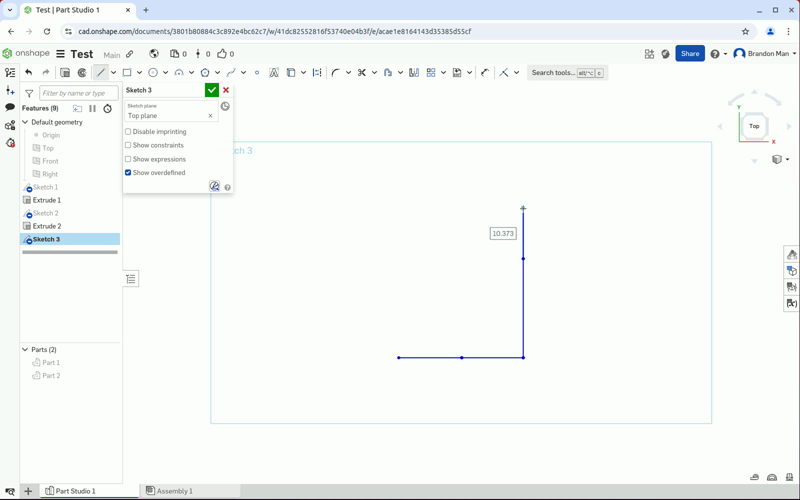
mouse_move(398, 208)
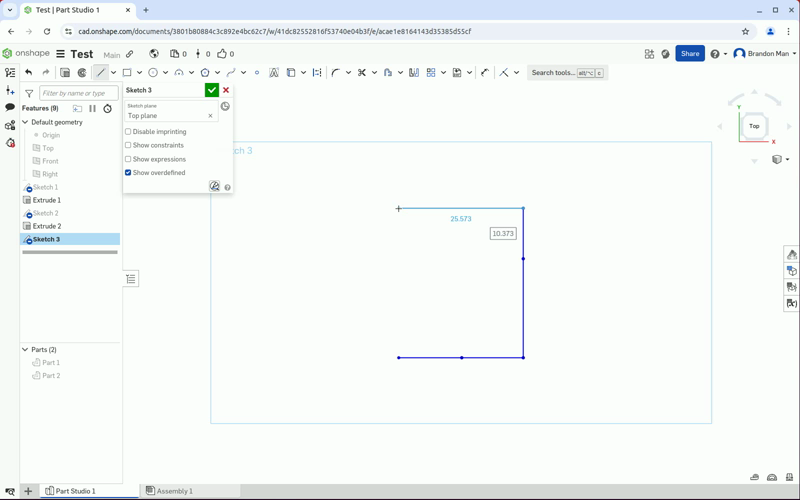
click(398, 208)
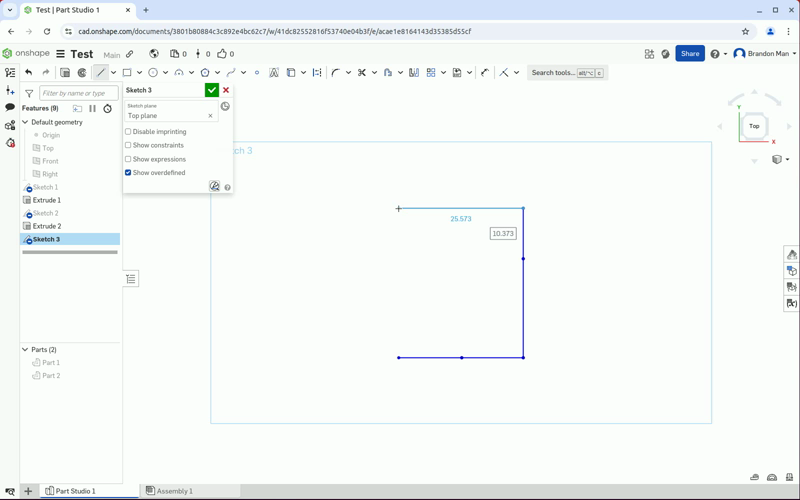
key_up(shift)
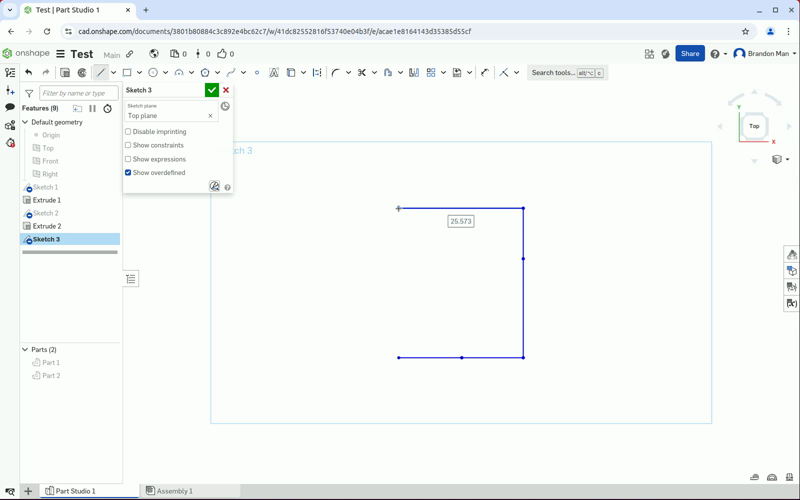
key_down(shift)
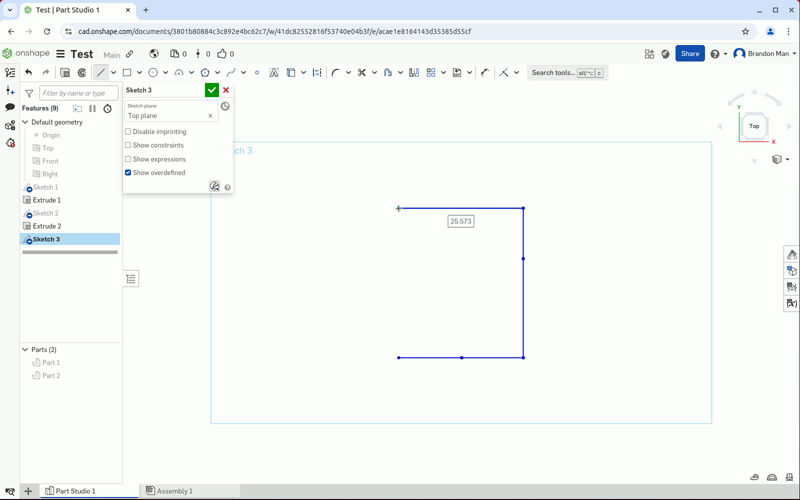
mouse_move(428, 208)
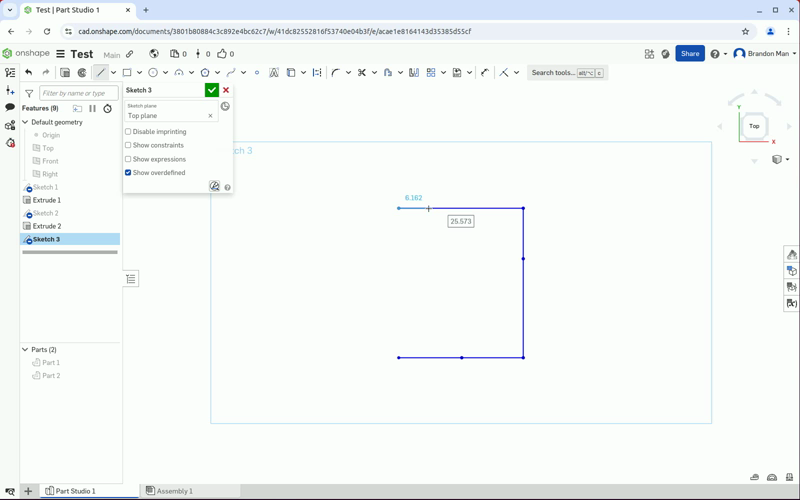
mouse_move(398, 258)
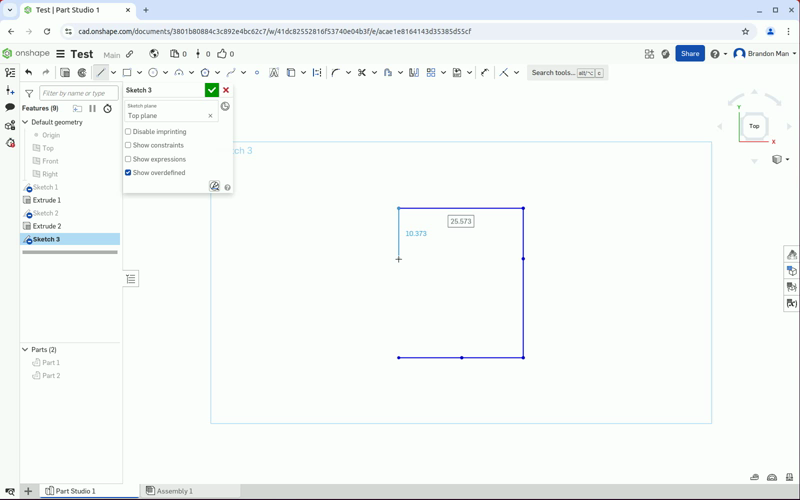
click(398, 258)
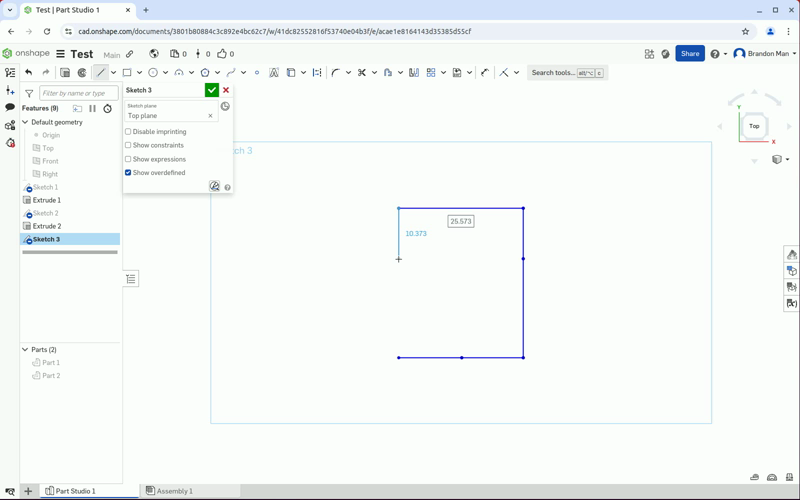
key_up(shift)
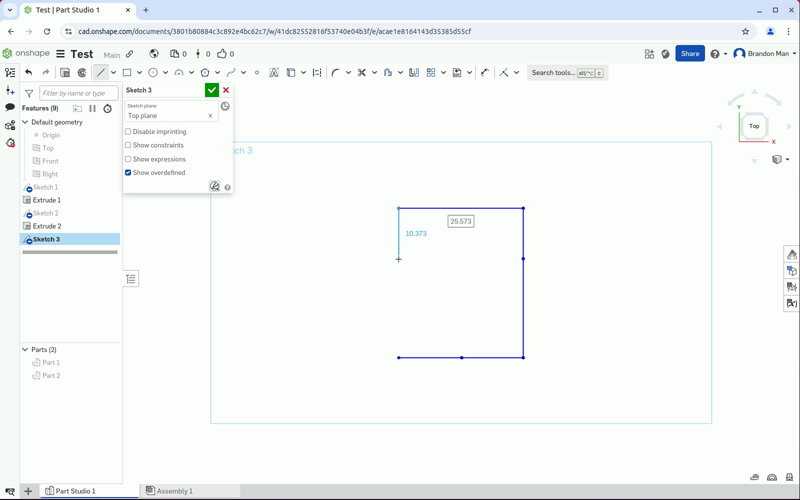
key_down(shift)
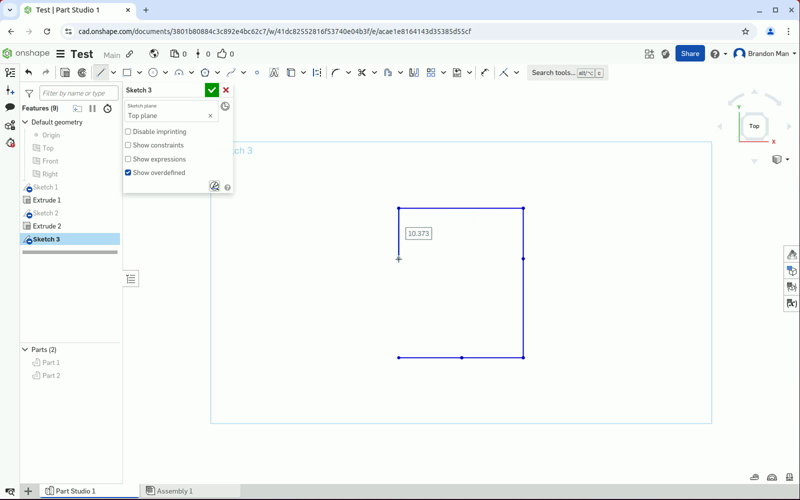
mouse_move(398, 357)
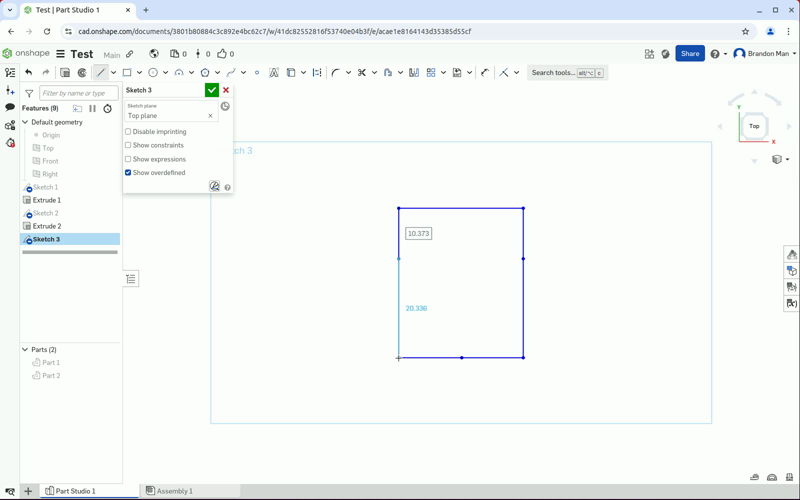
key_up(shift)
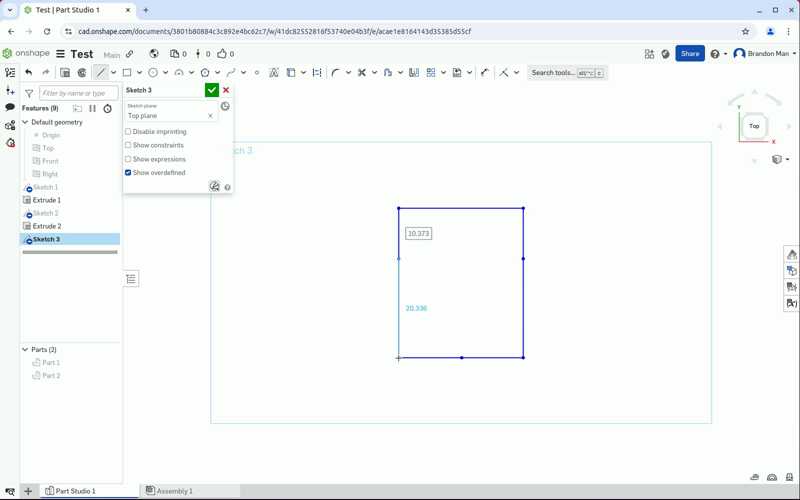
click(398, 357)
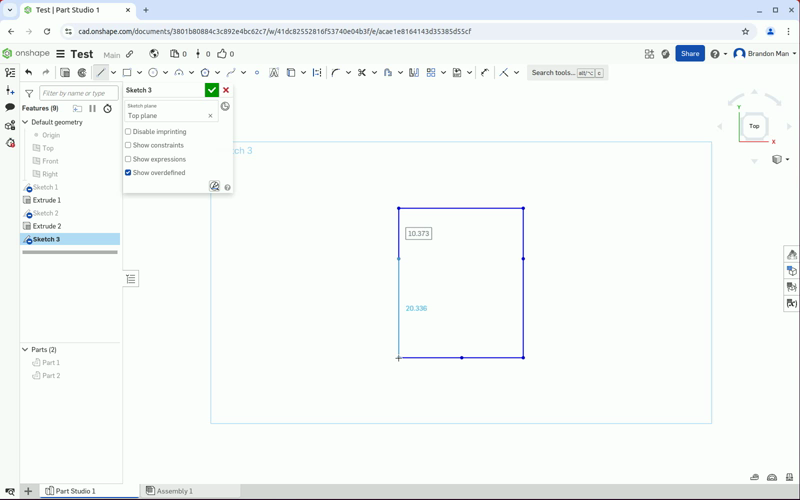
key(esc)
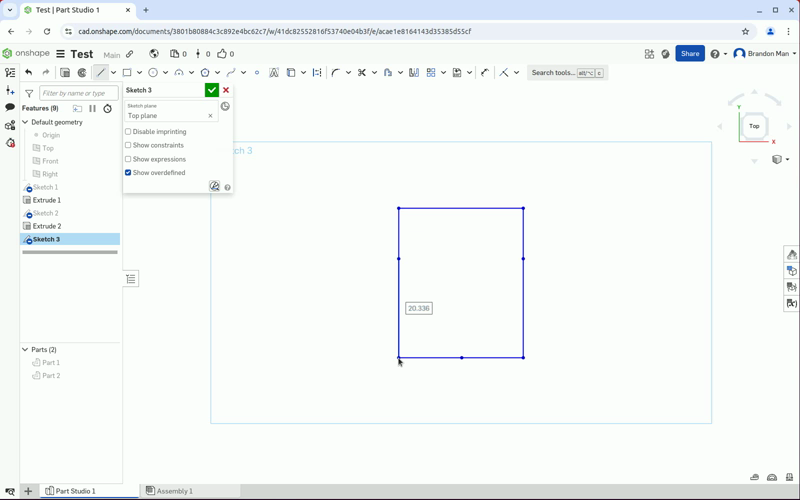
key(c)
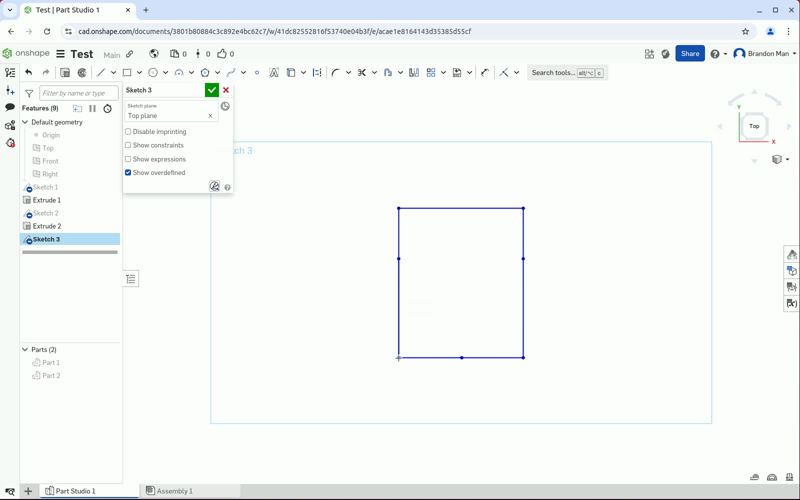
key_down(shift)
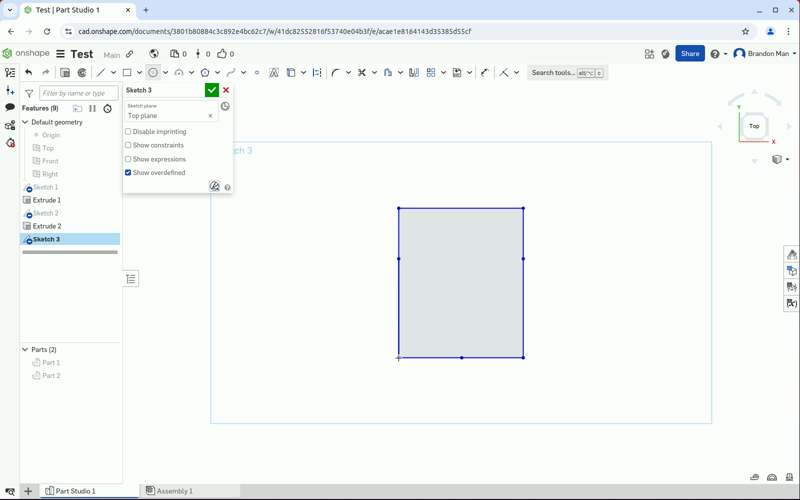
mouse_move(461, 332)
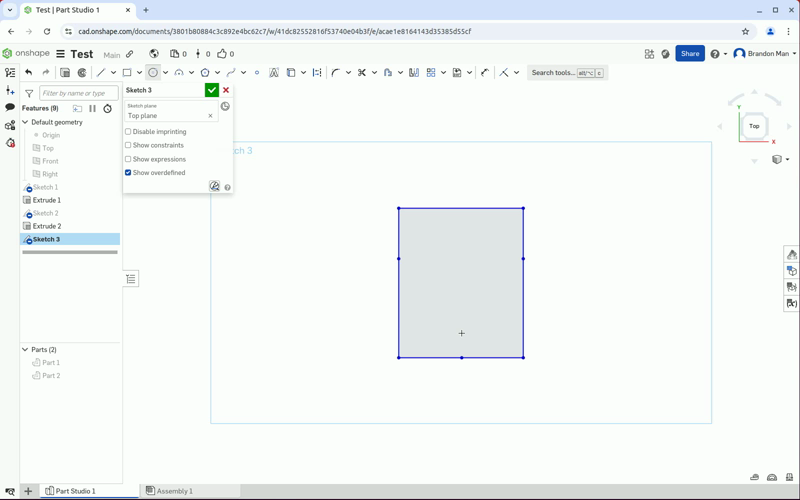
click(461, 332)
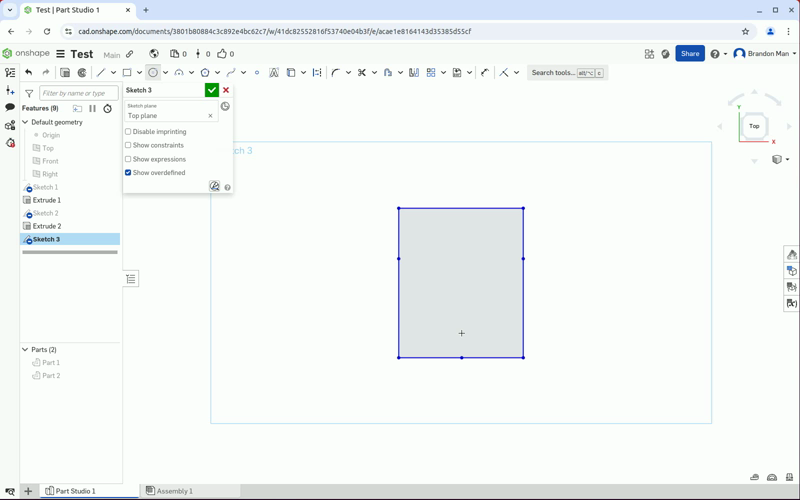
key_up(shift)
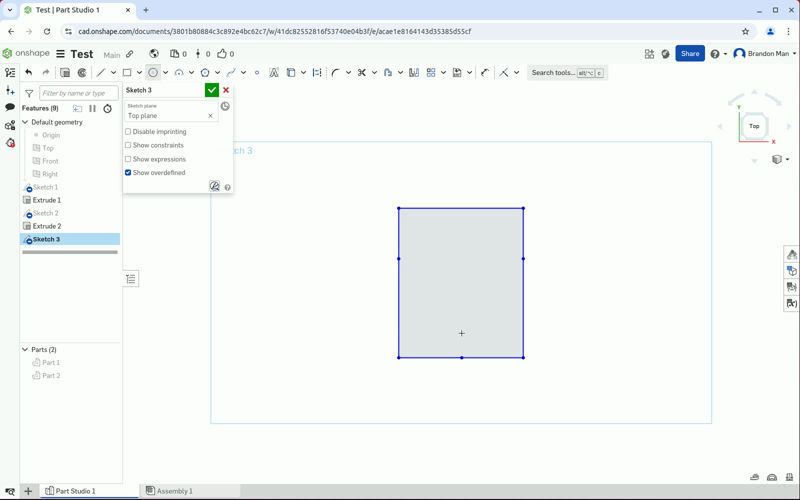
mouse_move(475, 332)
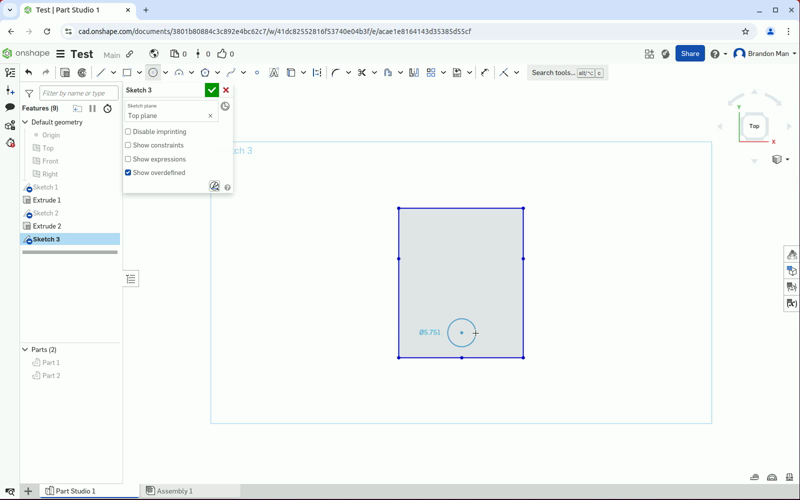
click(475, 332)
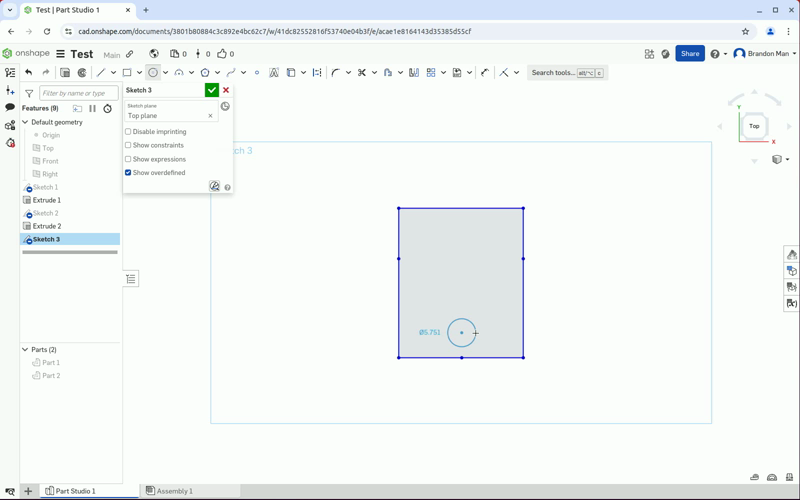
key(esc)
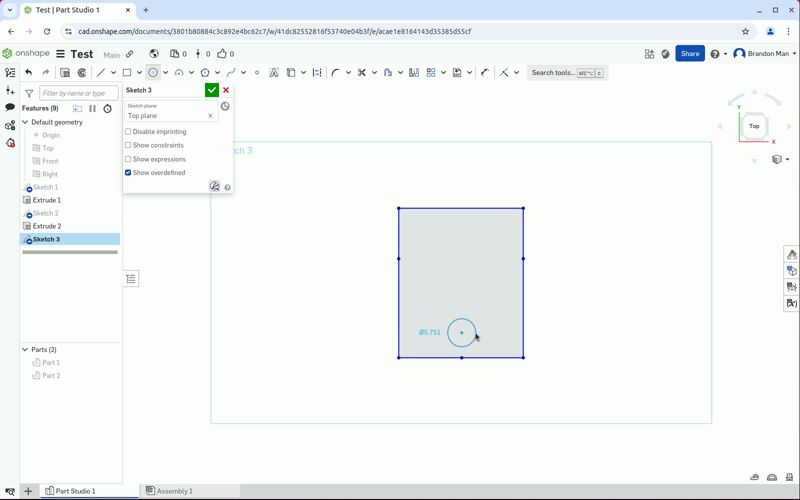
mouse_move(446, 273)
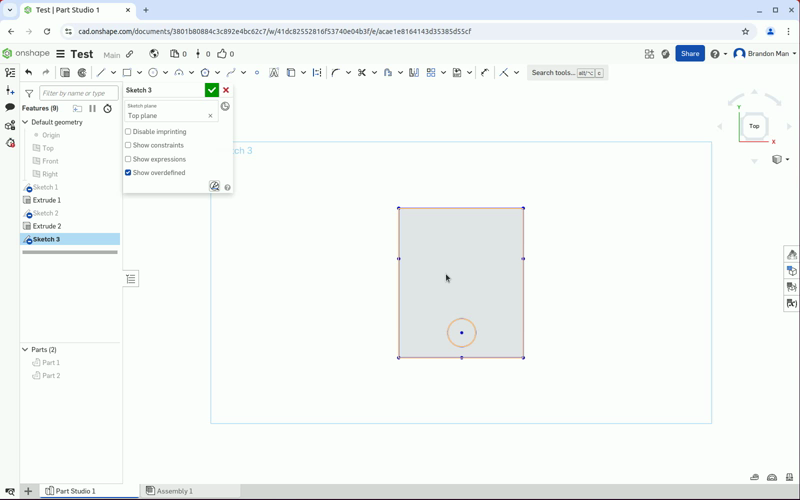
click(446, 273)
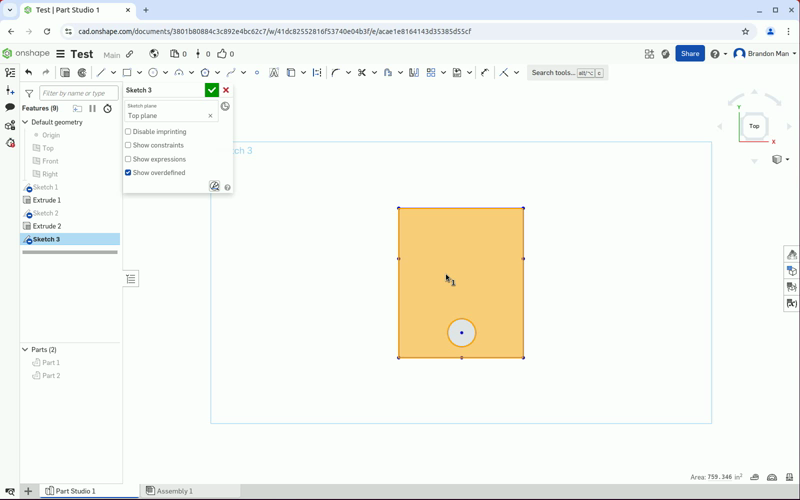
mouse_move(73, 352)
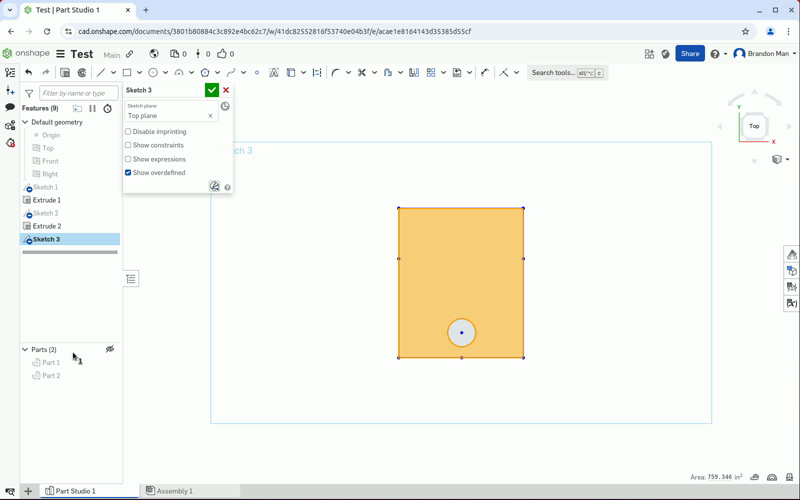
key(shift+y)
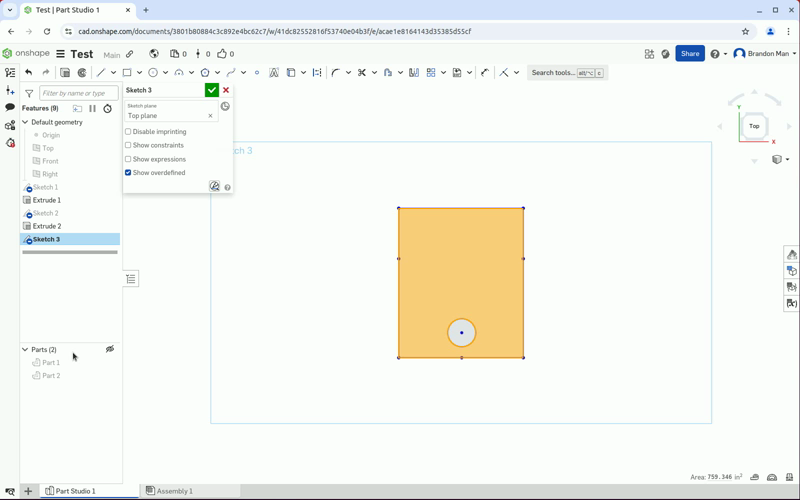
key(shift+e)
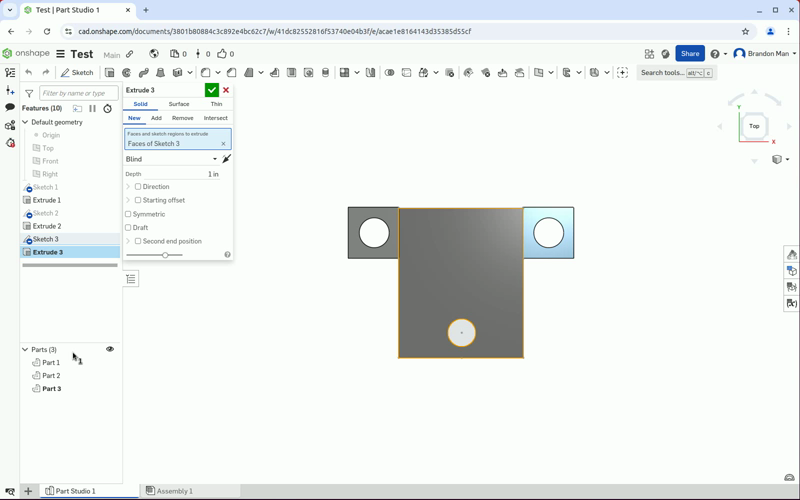
mouse_move(143, 106)
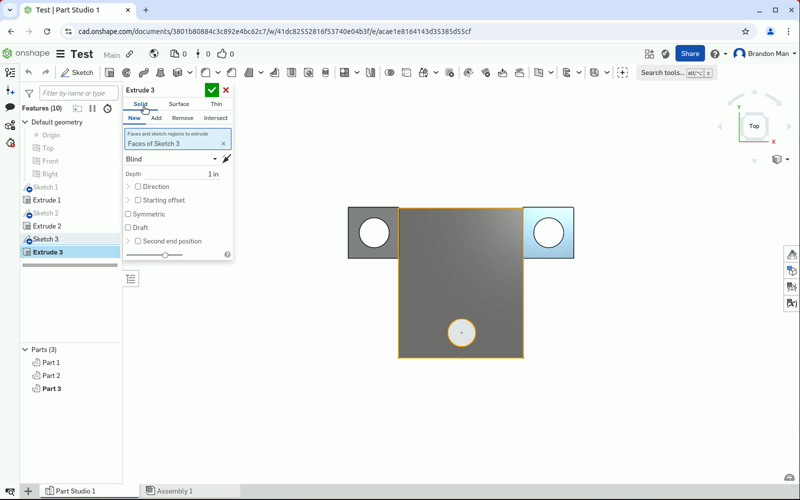
click(143, 106)
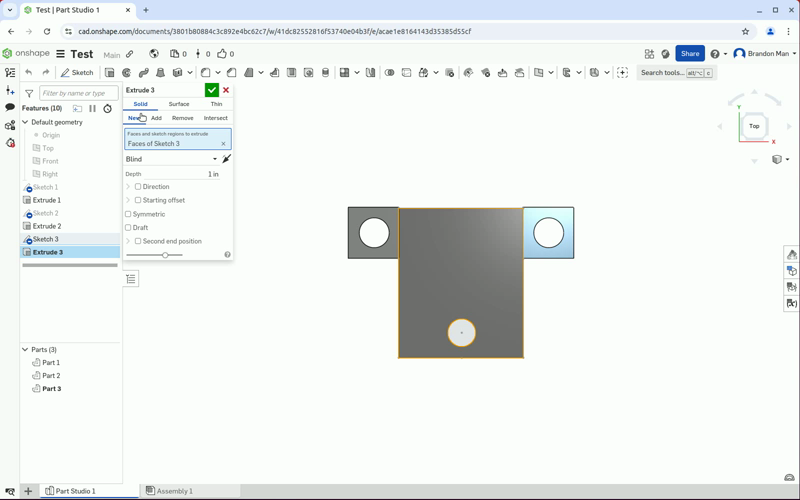
mouse_move(137, 120)
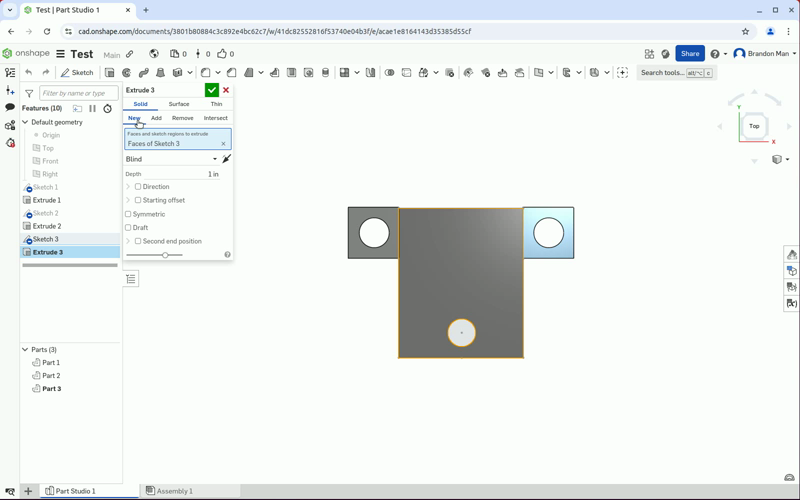
click(137, 120)
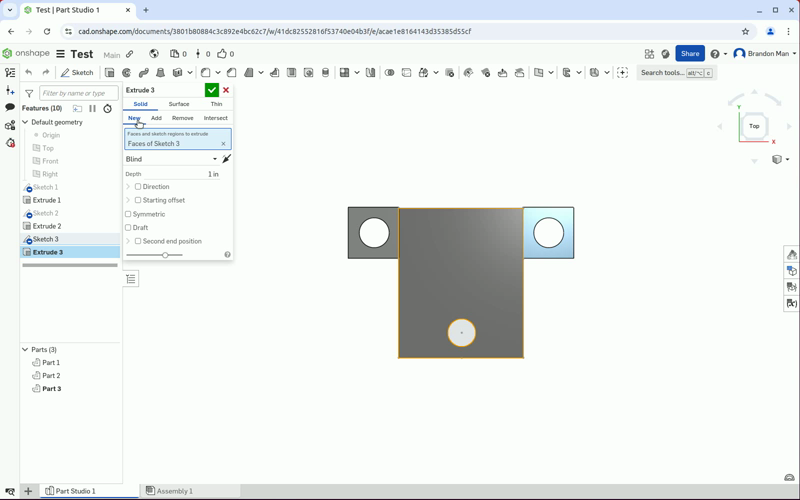
key(tab, 4)
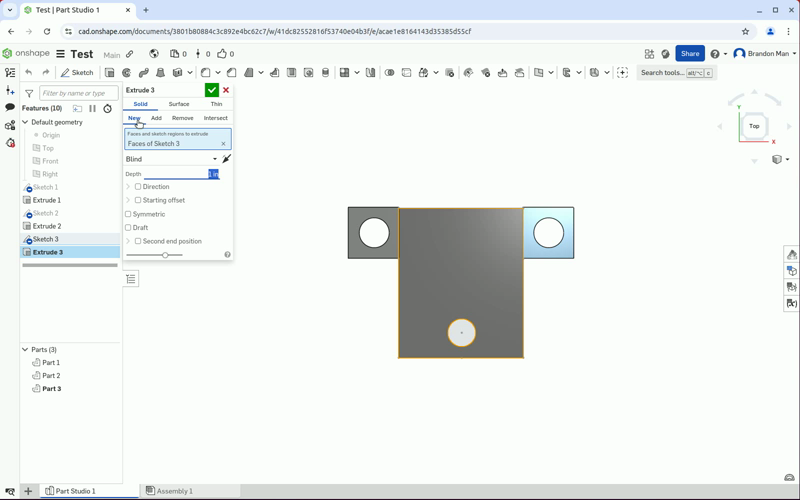
text(5.055)
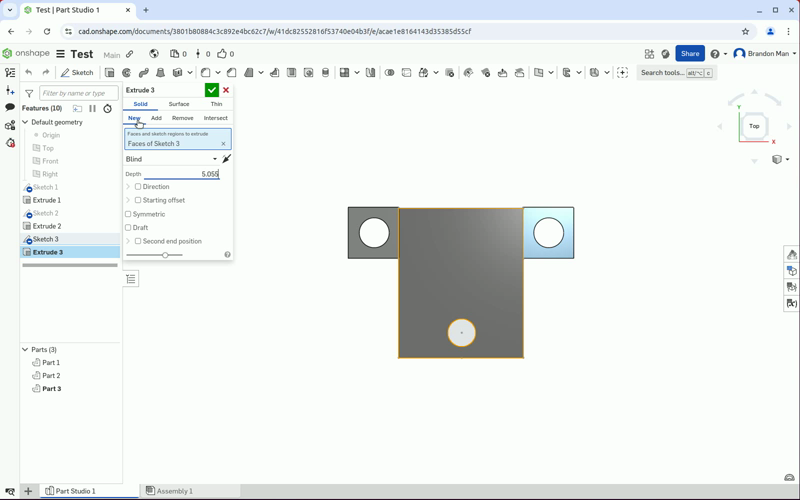
key(enter)
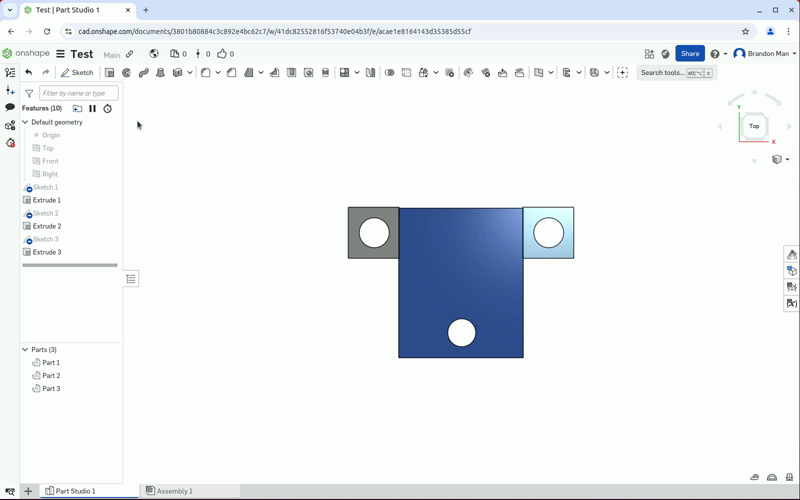
key(shift+h)
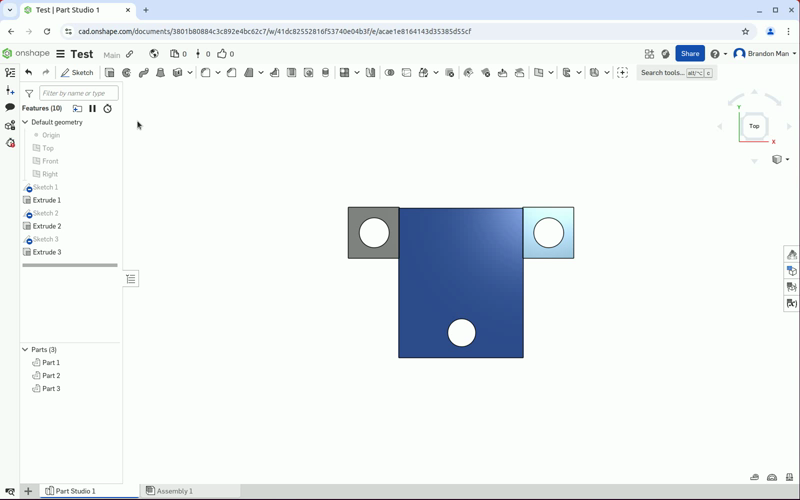
key(shift+h)
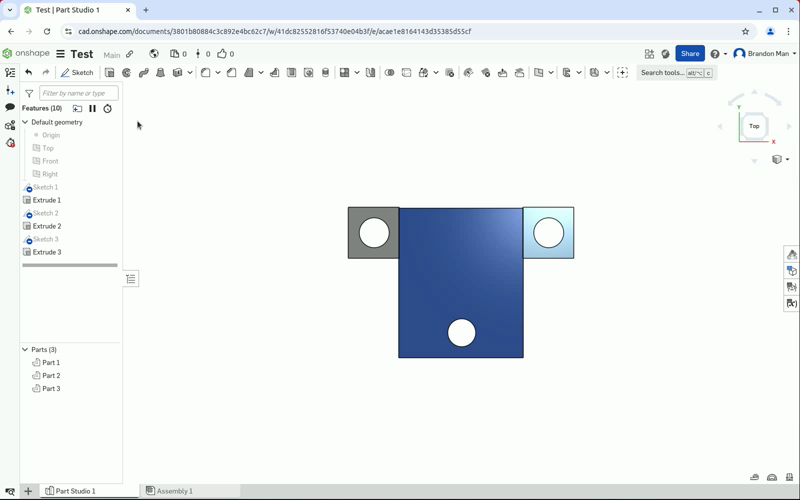
mouse_move(73, 189)
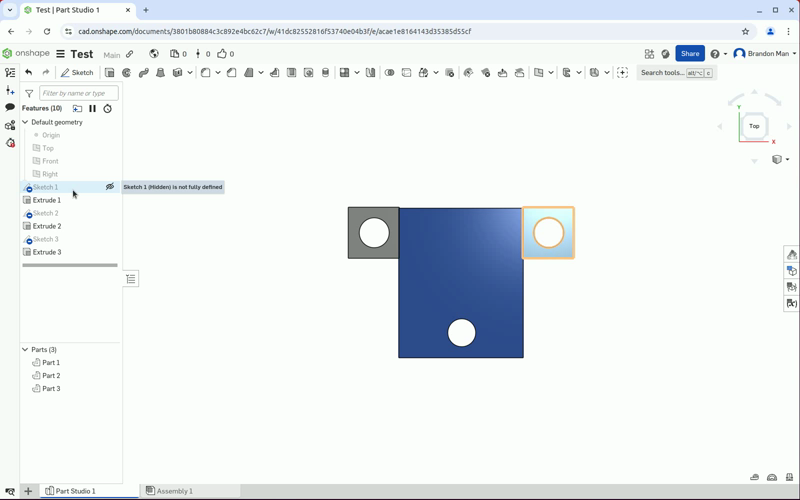
click(73, 189)
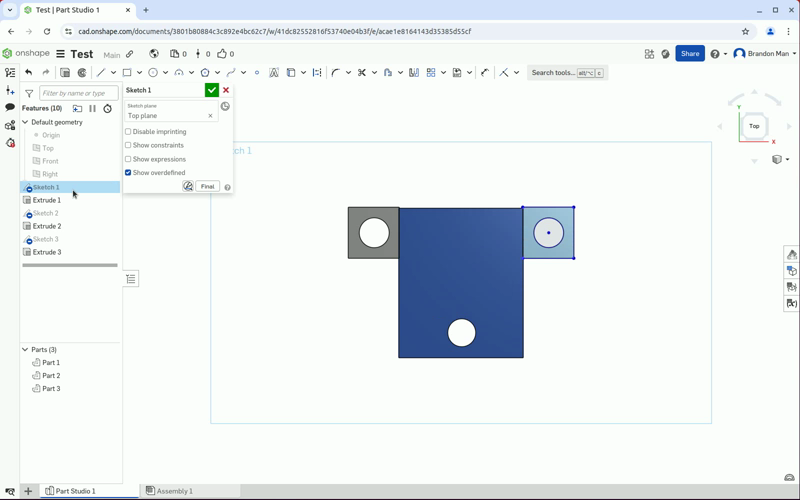
mouse_move(229, 92)
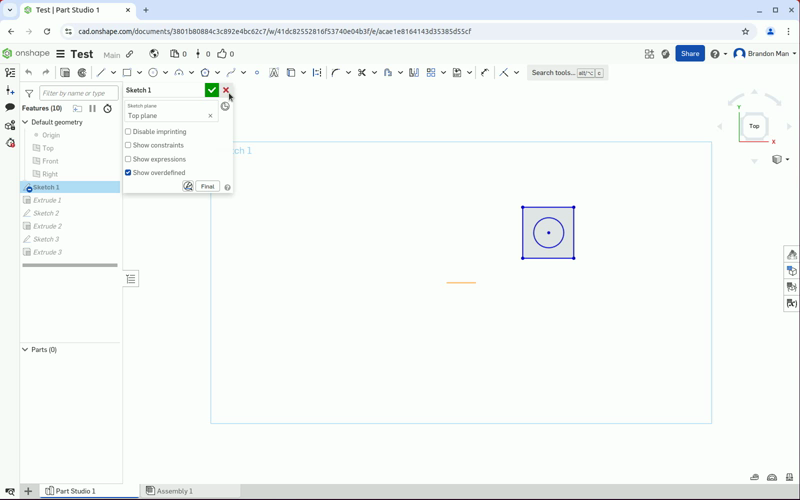
click(229, 92)
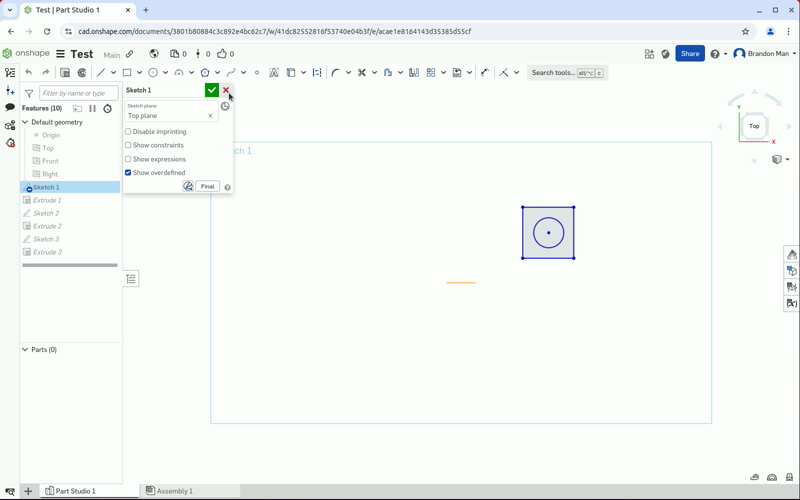
key(shift+s)
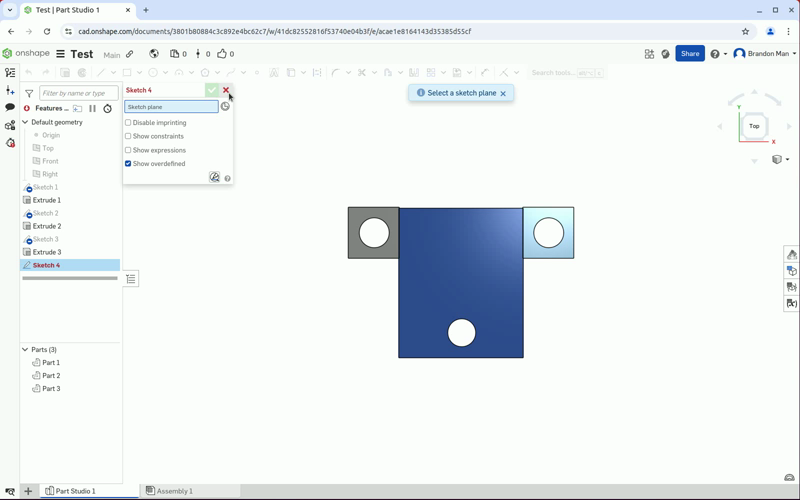
mouse_move(73, 150)
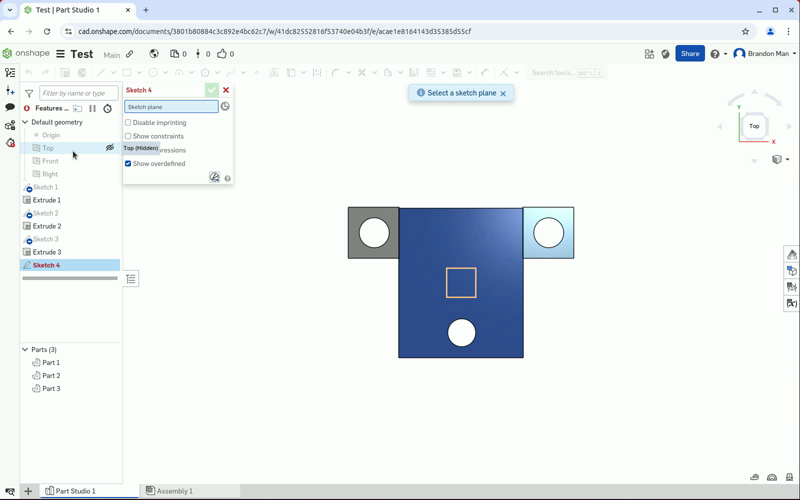
click(73, 150)
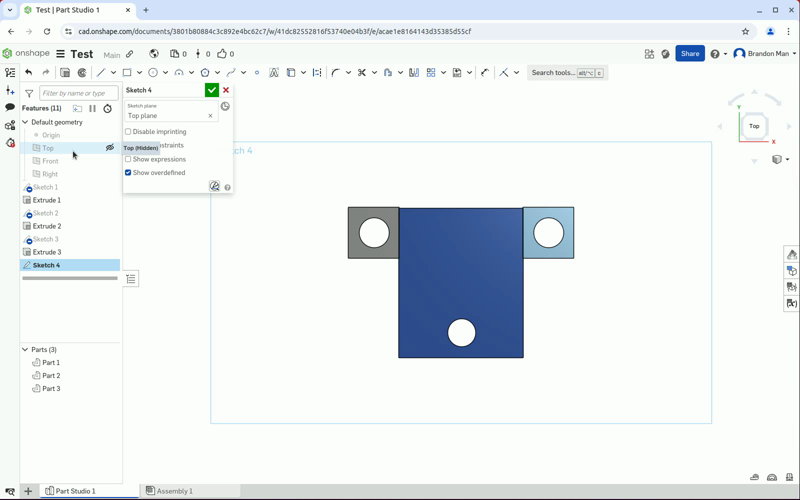
mouse_move(73, 352)
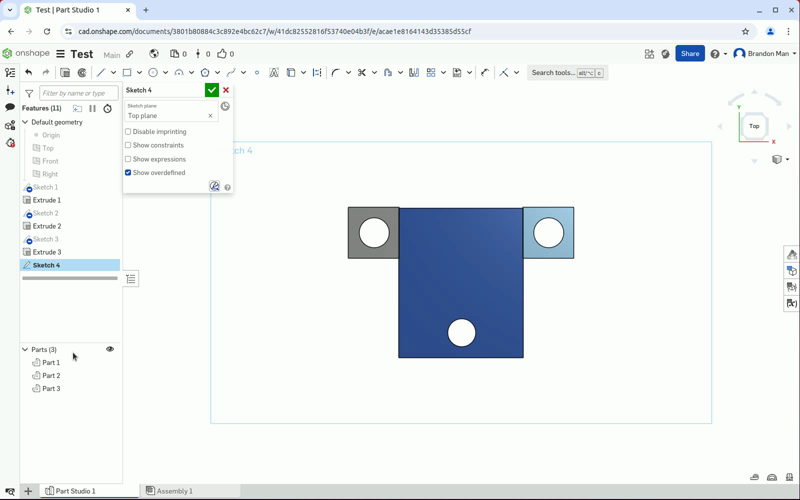
key(y)
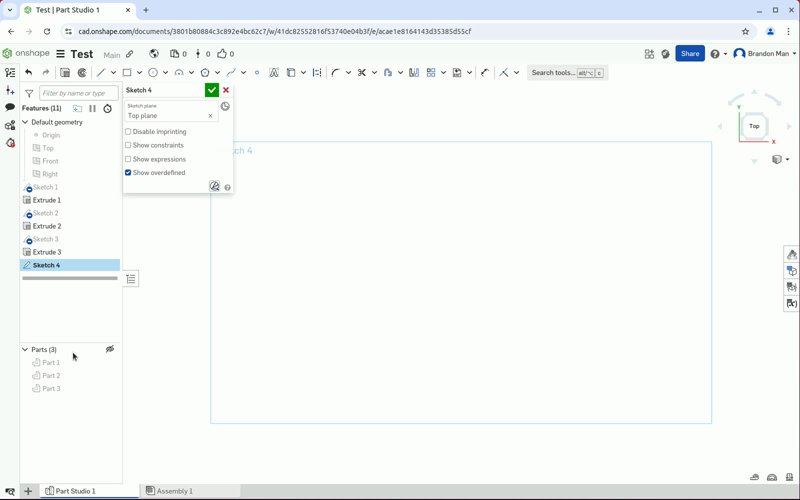
key(c)
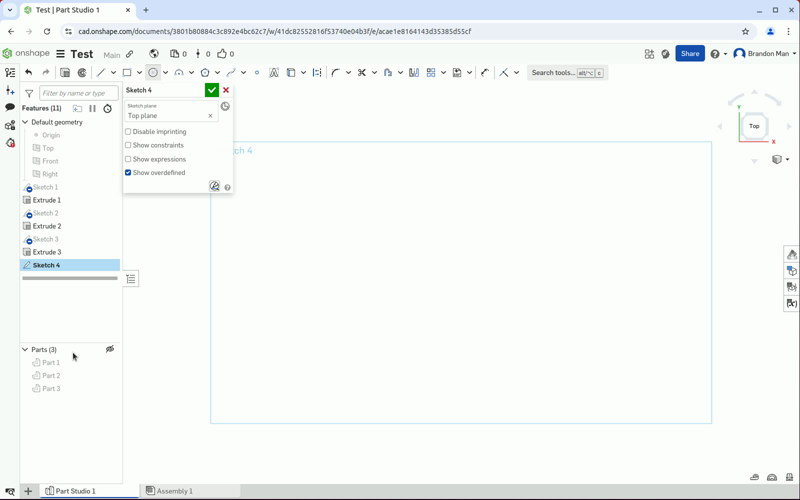
key_down(shift)
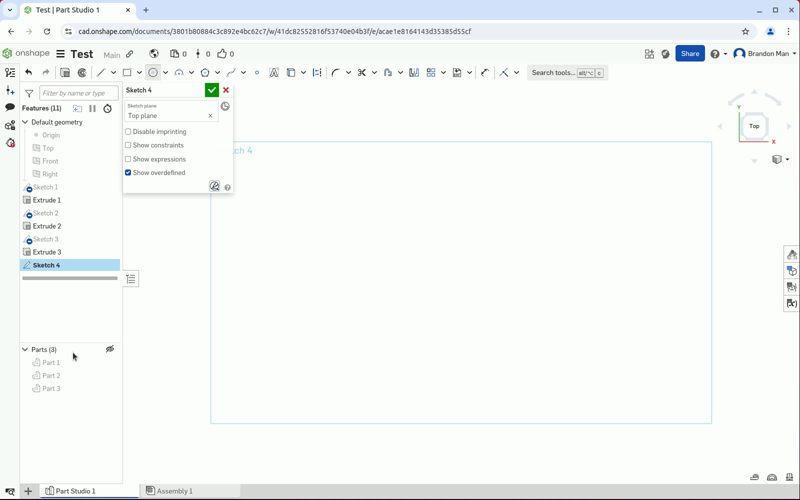
mouse_move(461, 333)
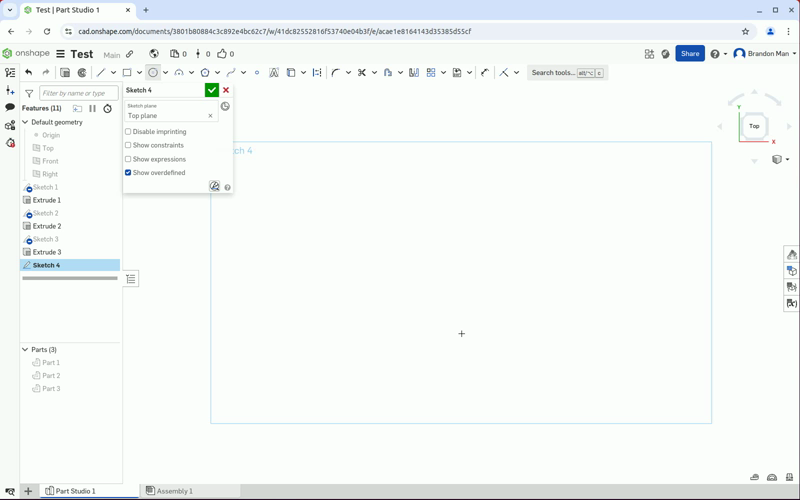
click(461, 333)
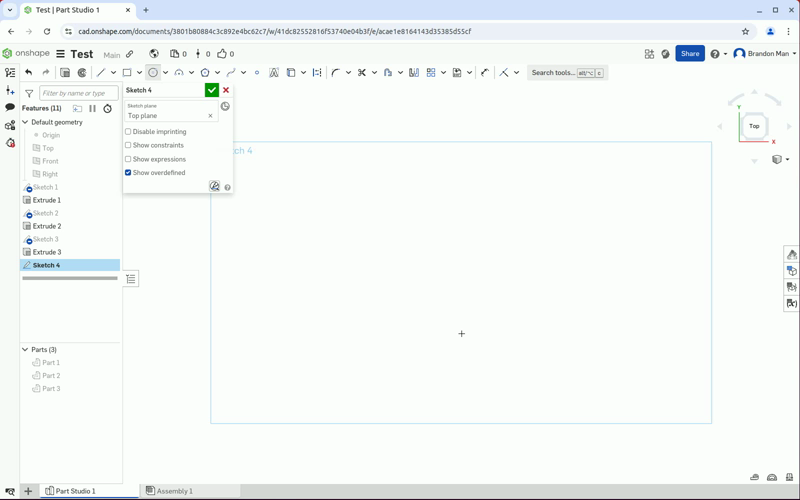
key_up(shift)
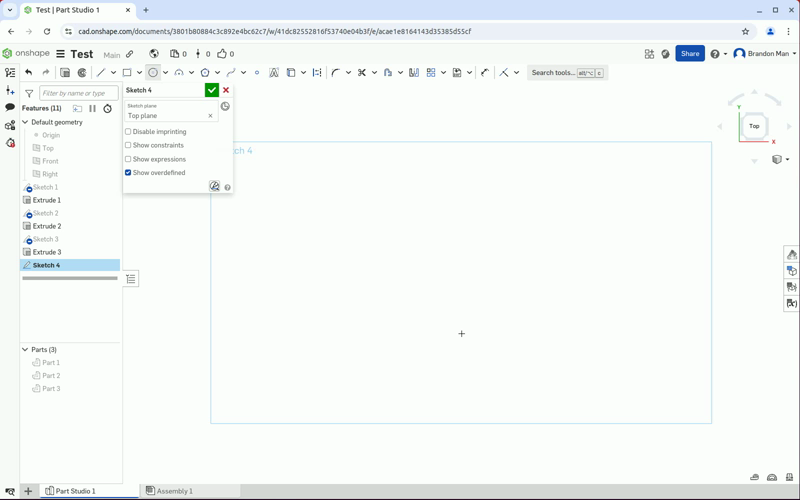
mouse_move(477, 333)
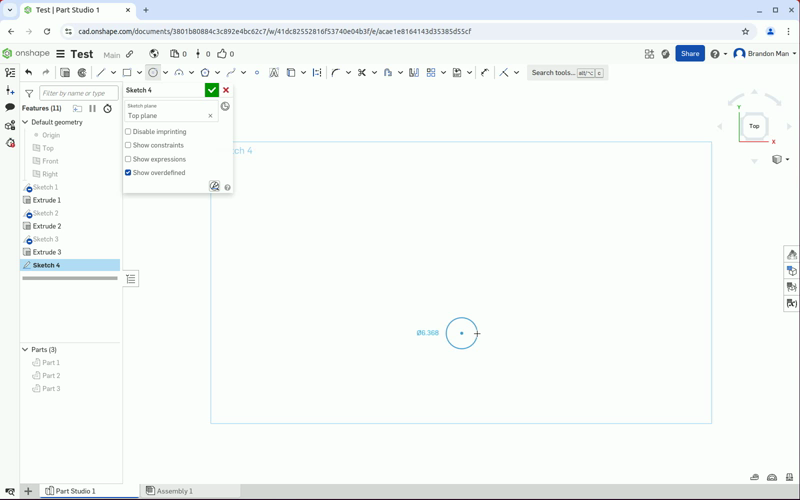
click(477, 333)
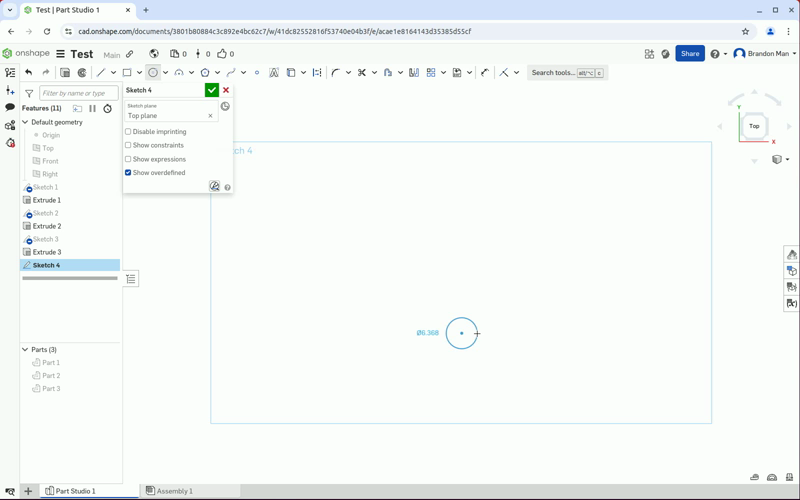
key(esc)
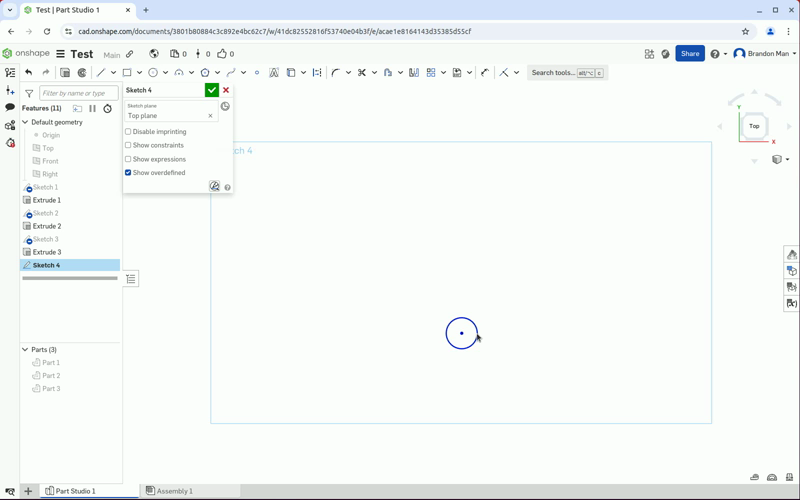
mouse_move(461, 324)
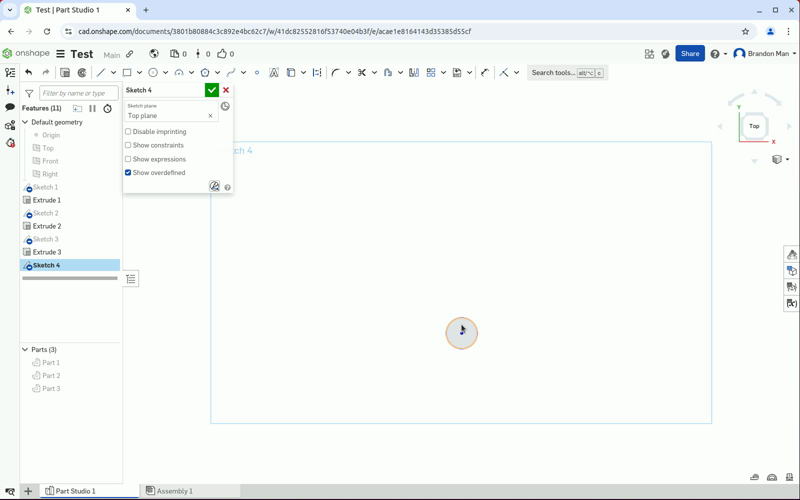
scroll(6)
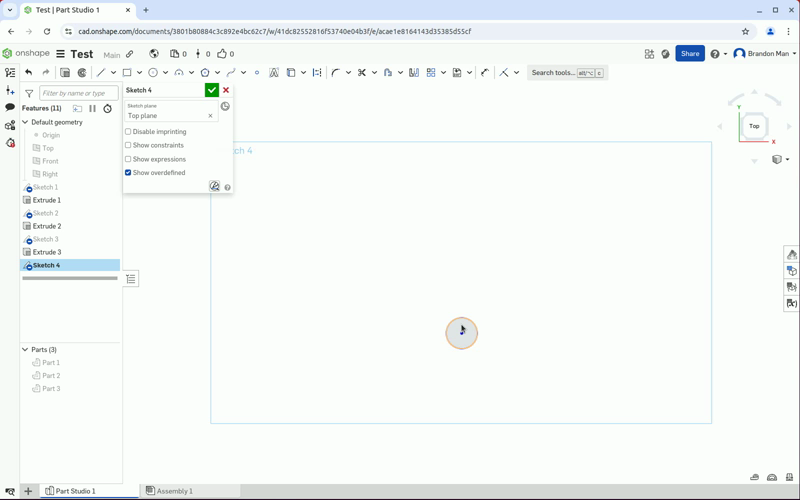
scroll(6)
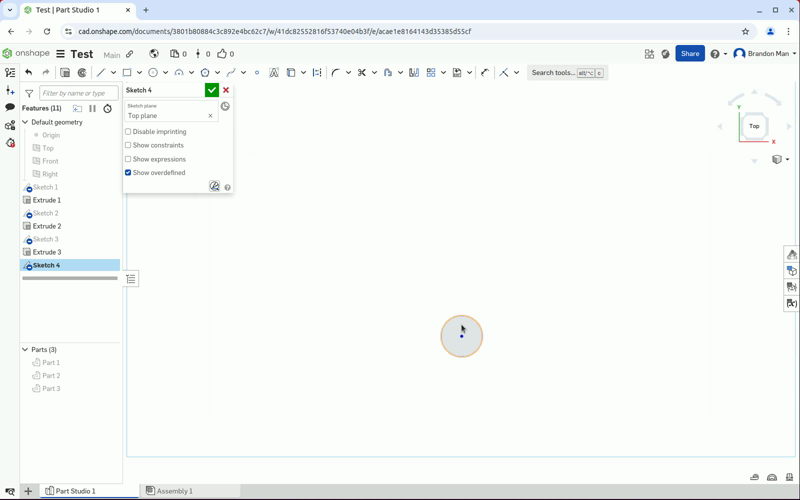
scroll(6)
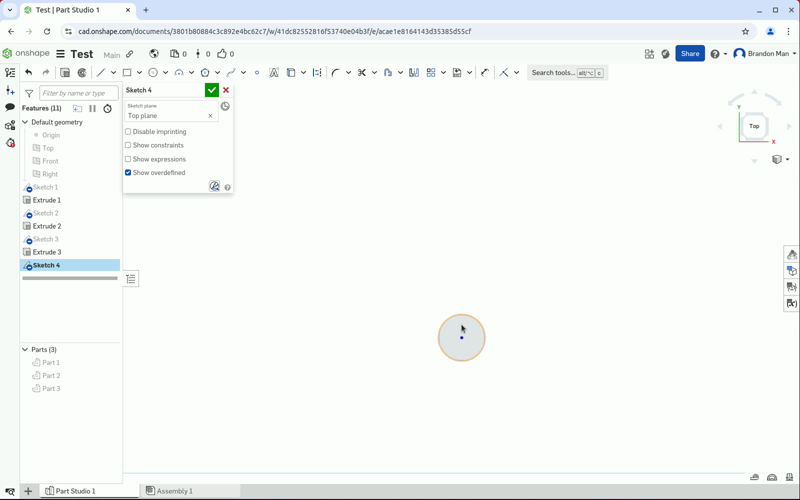
scroll(6)
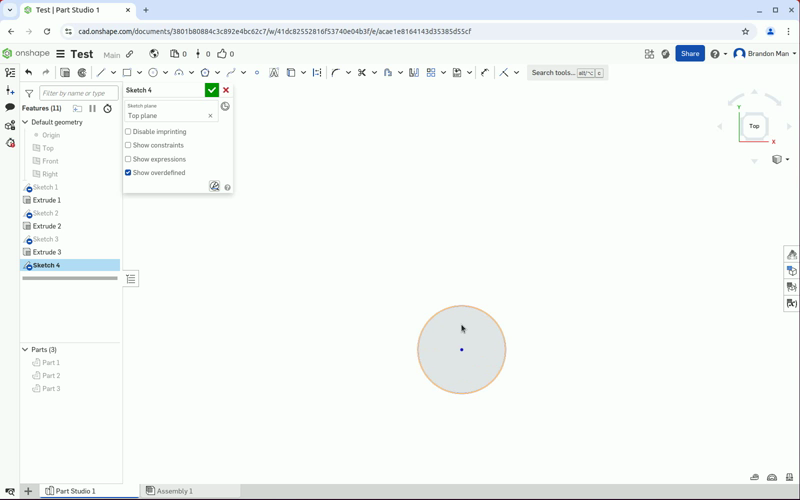
scroll(6)
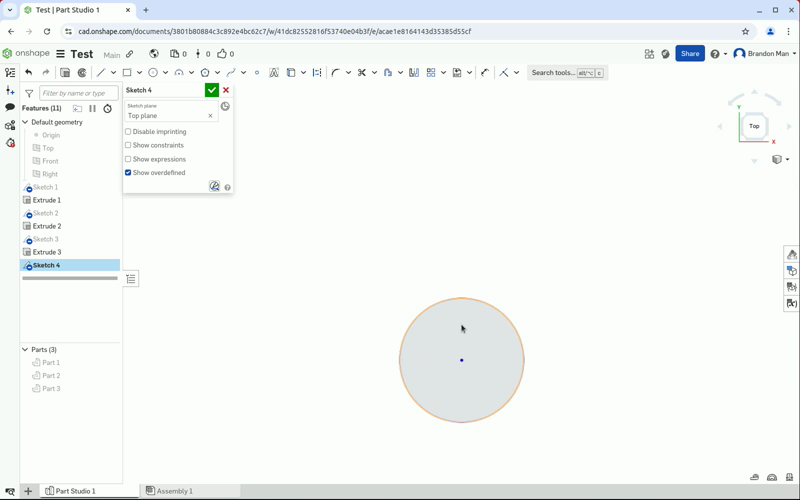
scroll(6)
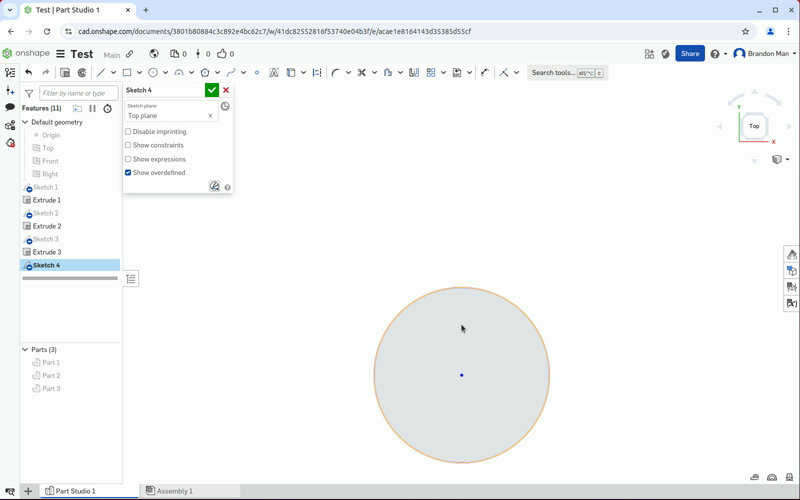
scroll(6)
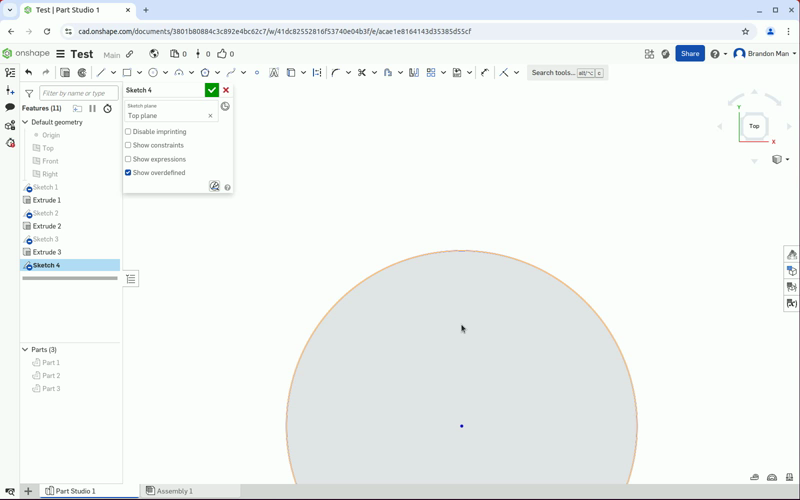
click(461, 324)
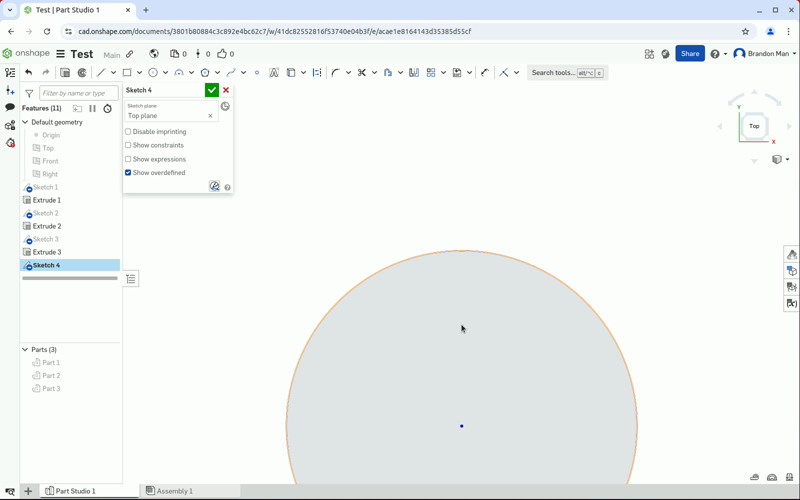
scroll(-6)
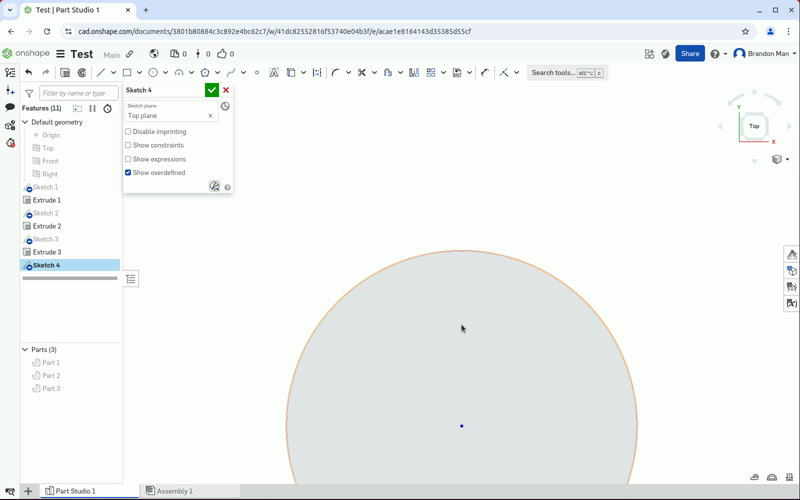
scroll(-6)
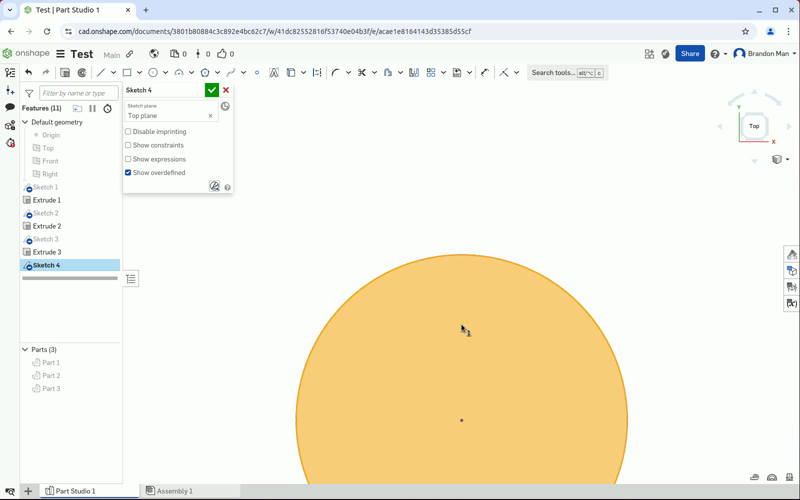
scroll(-6)
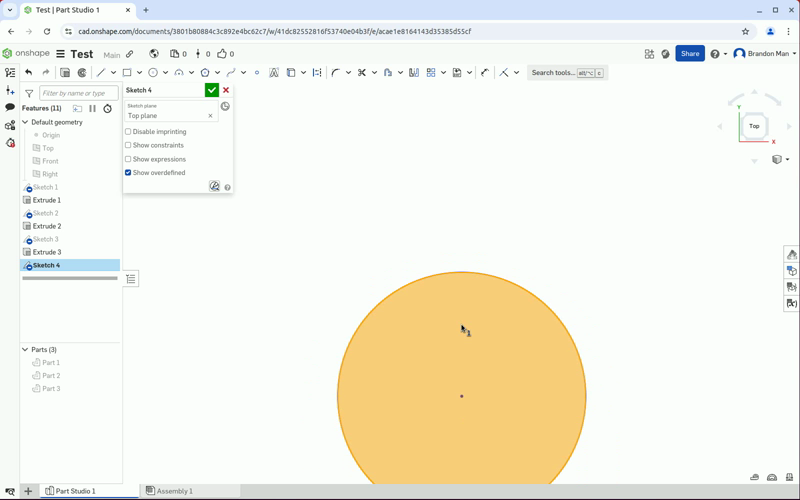
scroll(-6)
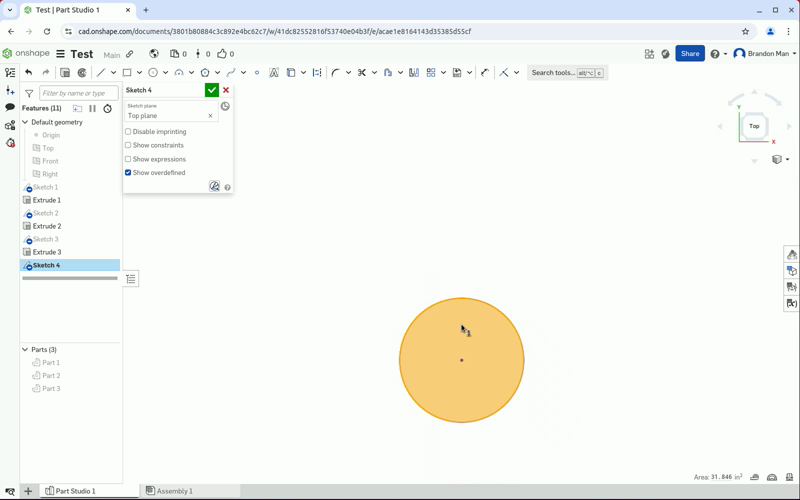
scroll(-6)
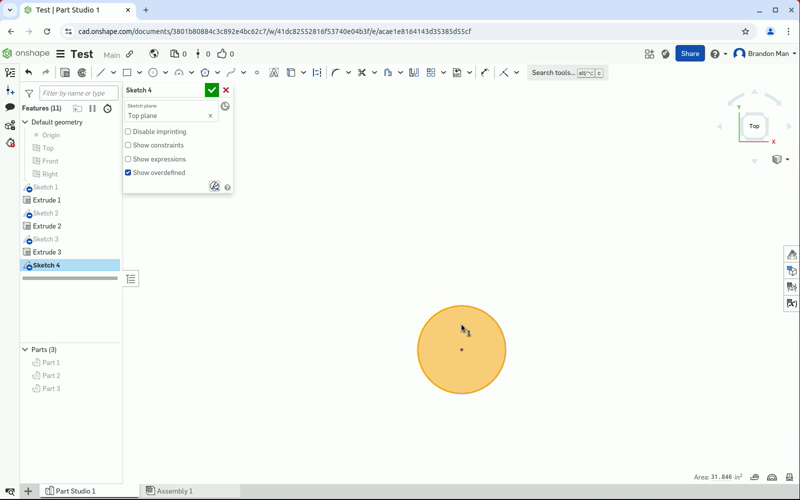
scroll(-6)
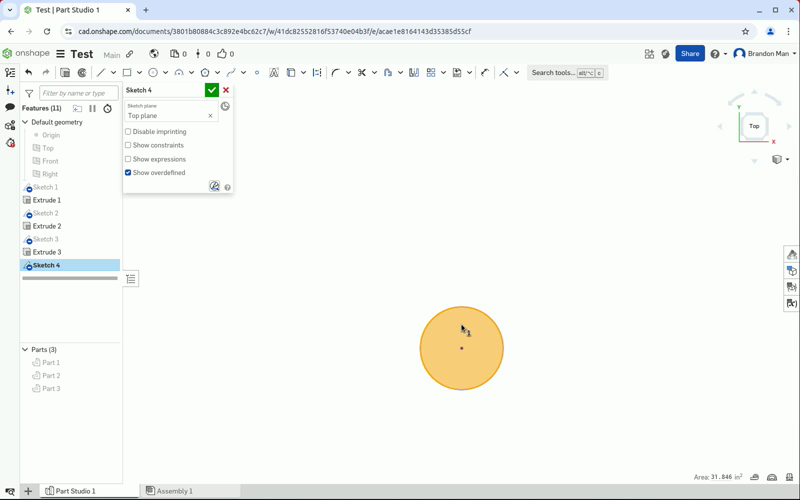
scroll(-6)
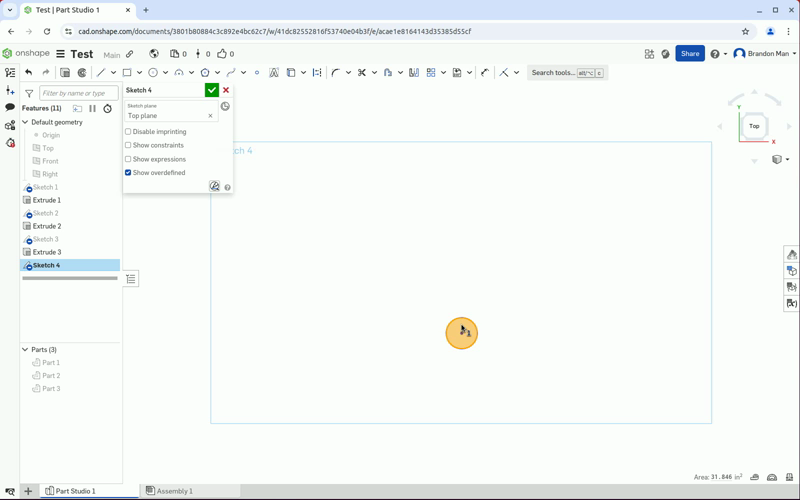
mouse_move(73, 352)
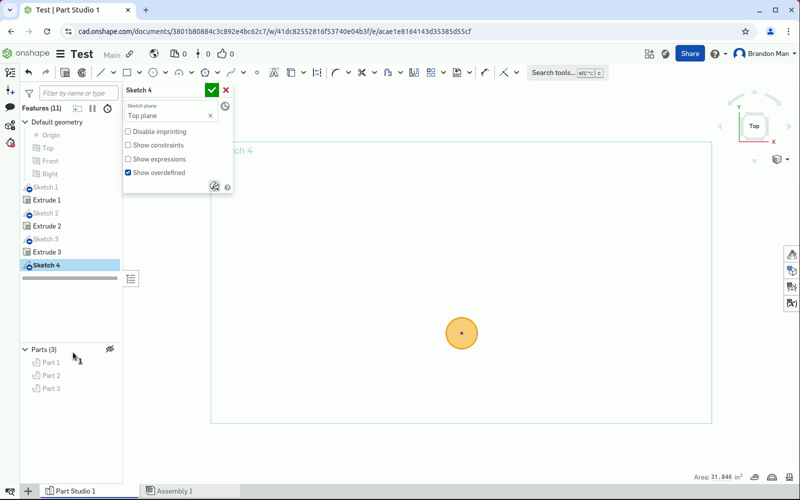
key(shift+y)
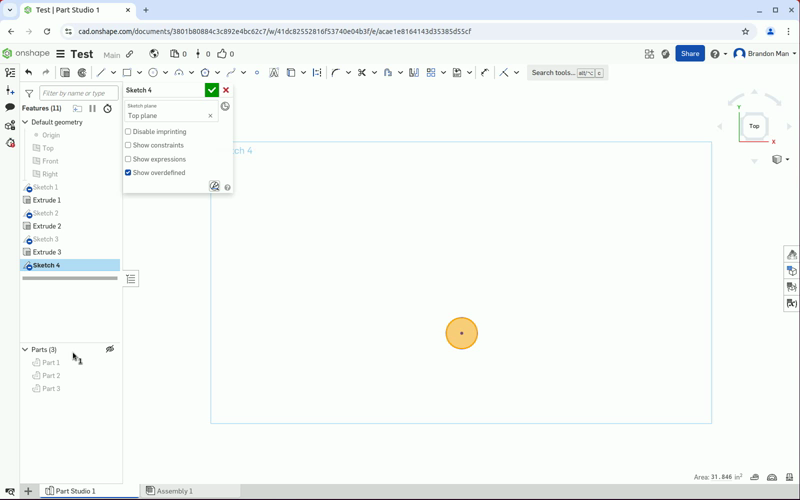
key(shift+e)
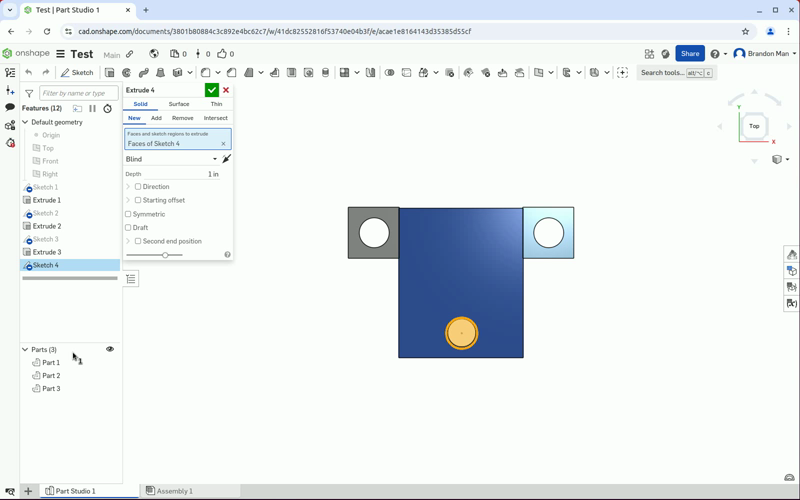
mouse_move(143, 106)
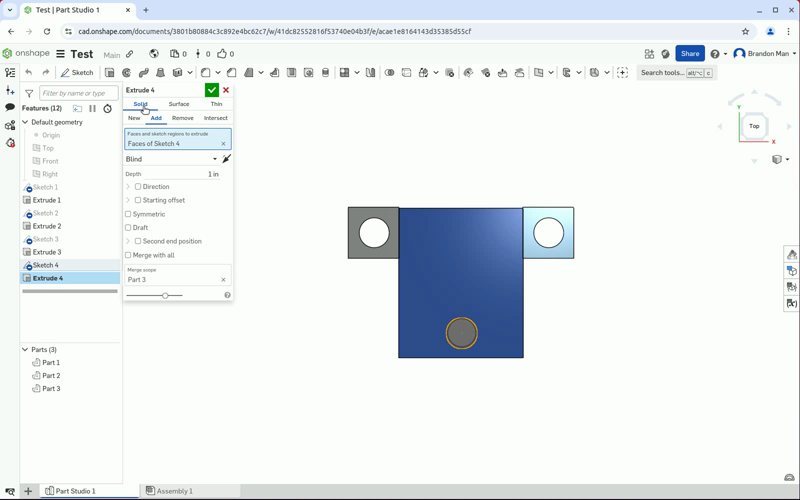
click(143, 106)
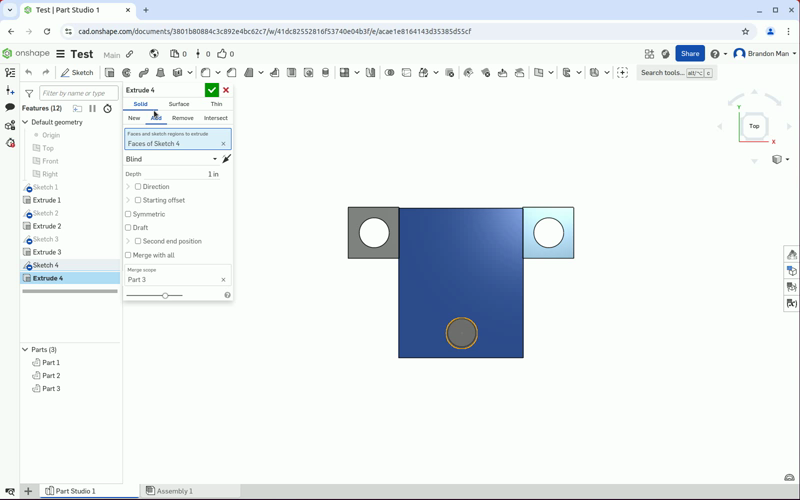
mouse_move(186, 120)
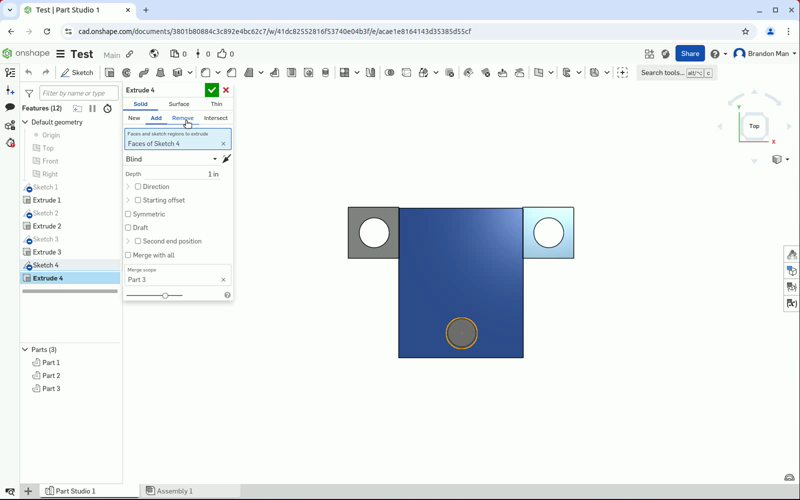
click(186, 120)
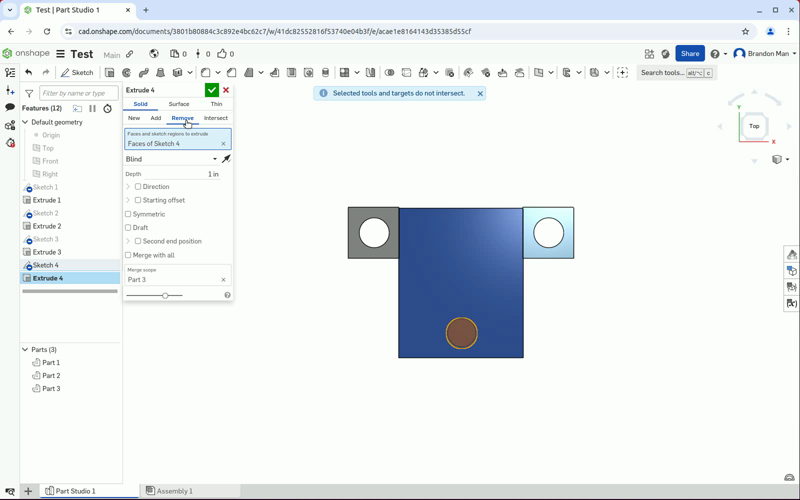
key(tab, 4)
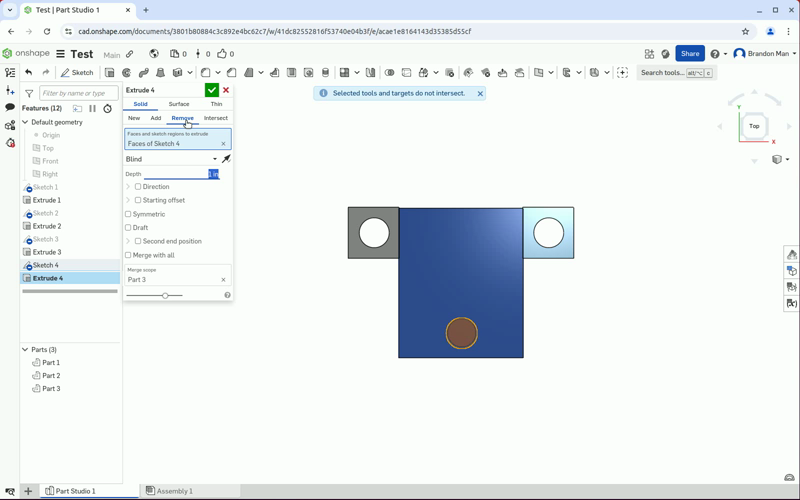
text(-0.241)
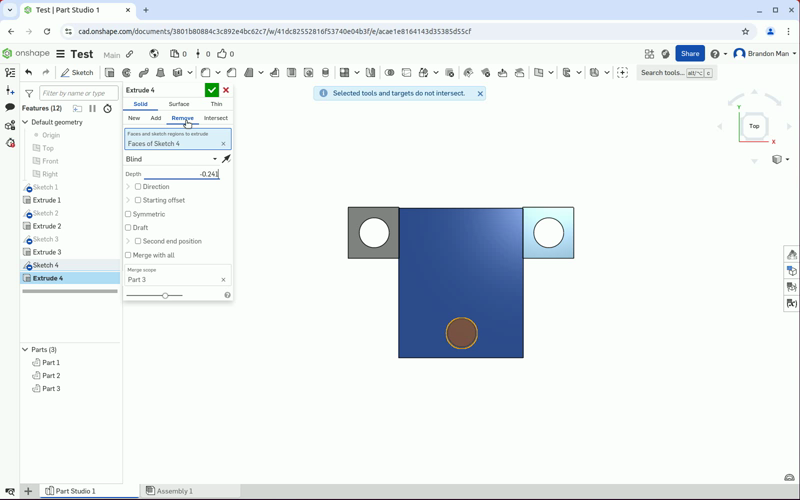
key(tab, 6)
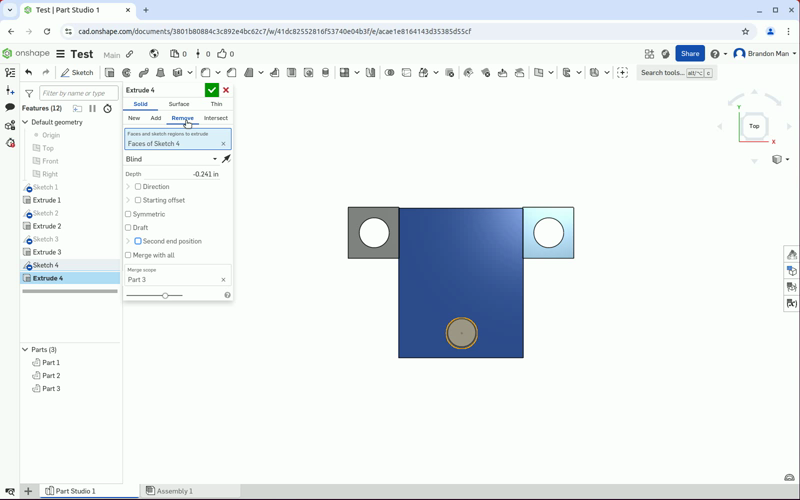
key(space)
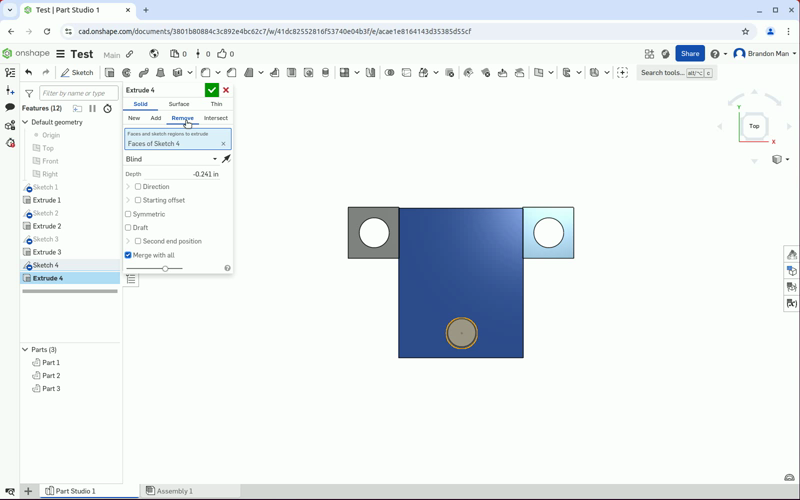
key(enter)
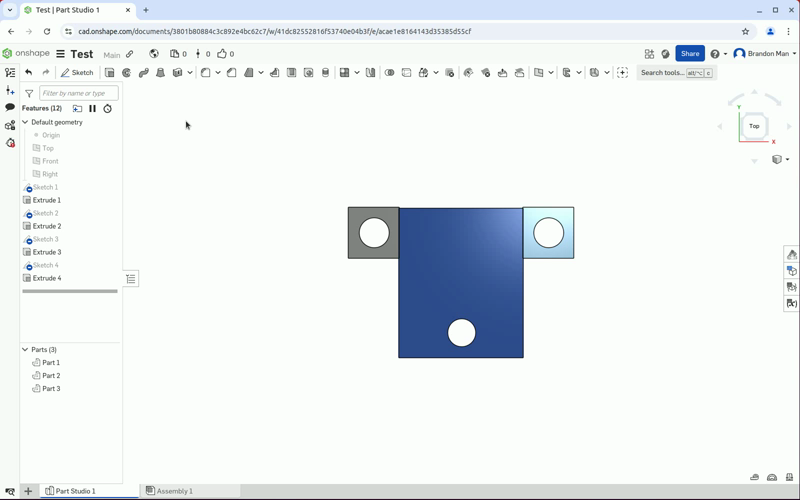
key(shift+h)
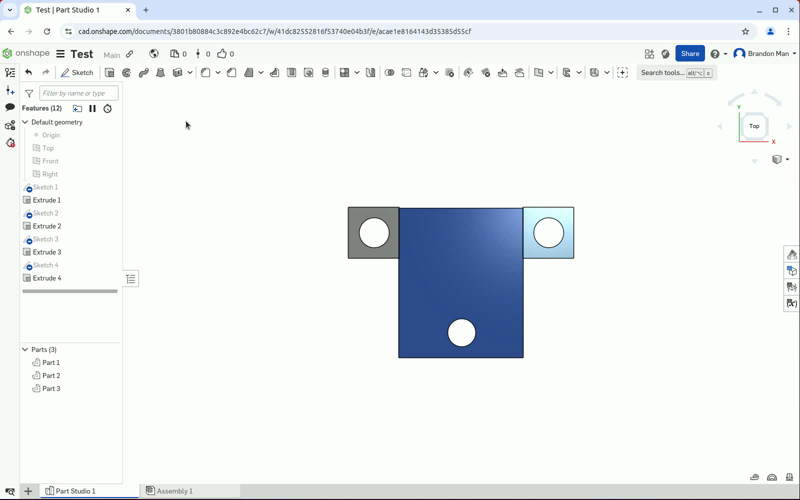
key(shift+h)
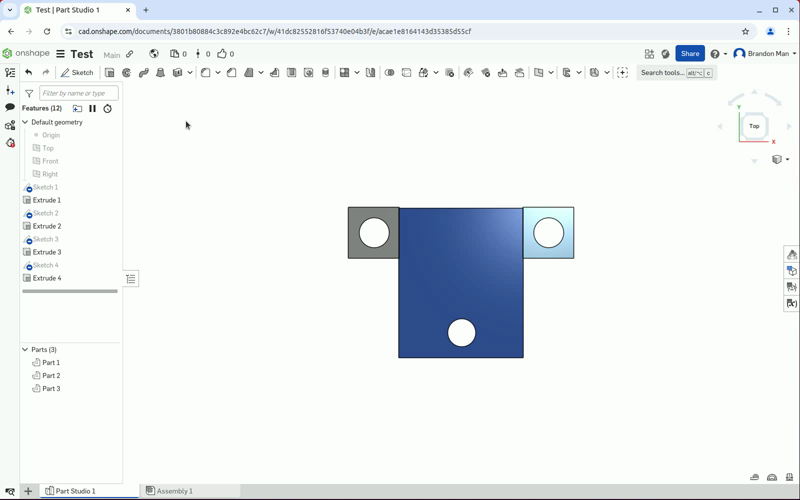
mouse_move(73, 189)
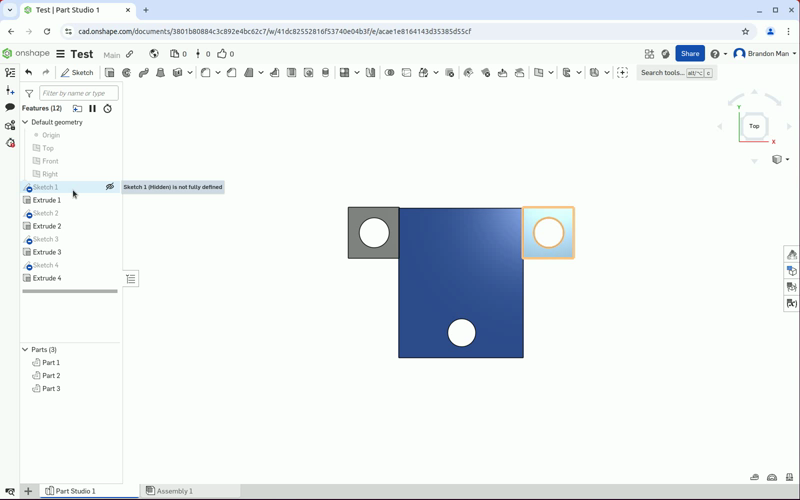
click(73, 189)
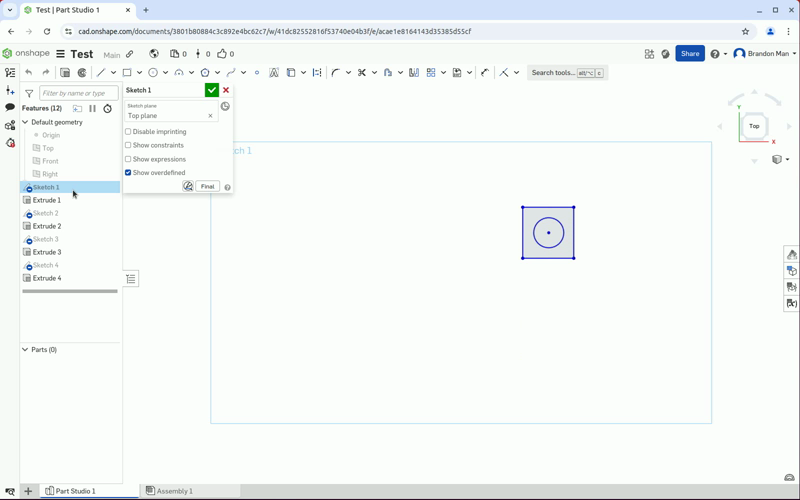
mouse_move(229, 92)
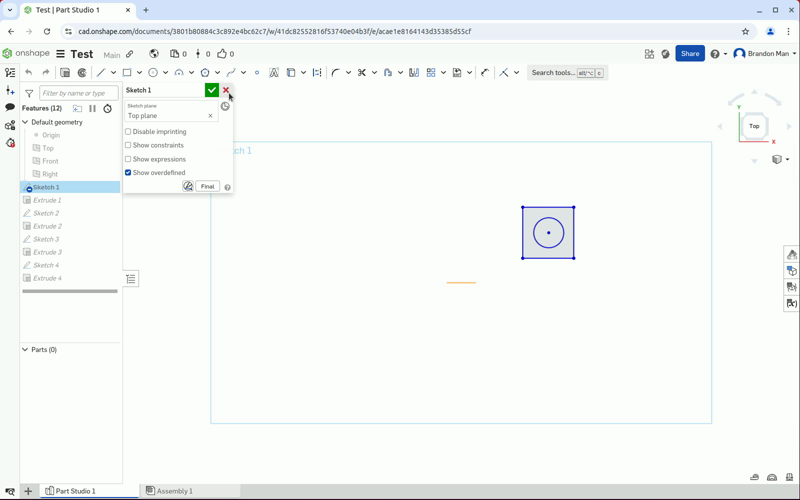
click(229, 92)
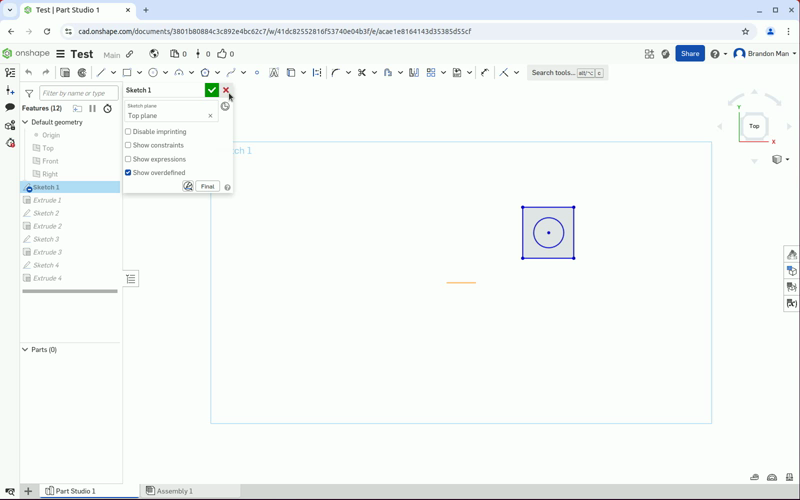
key(shift+s)
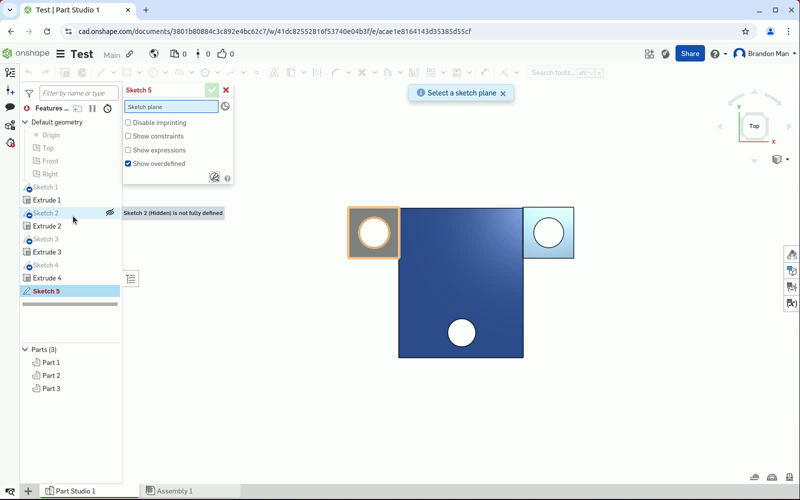
scroll(3)
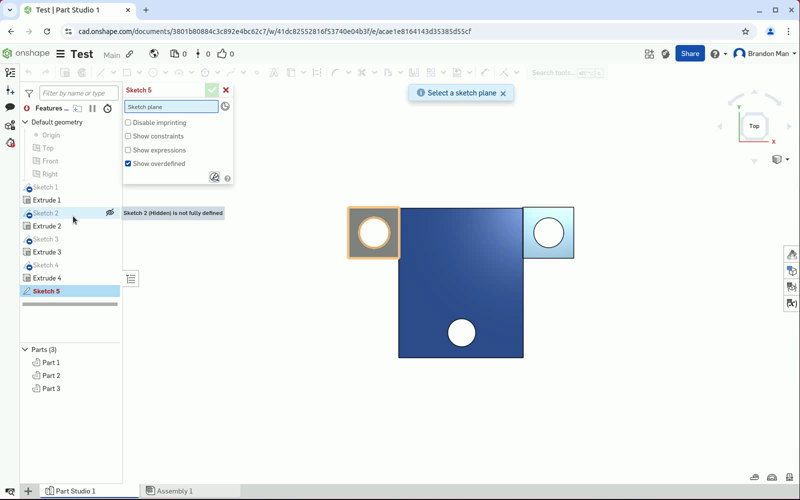
mouse_move(73, 150)
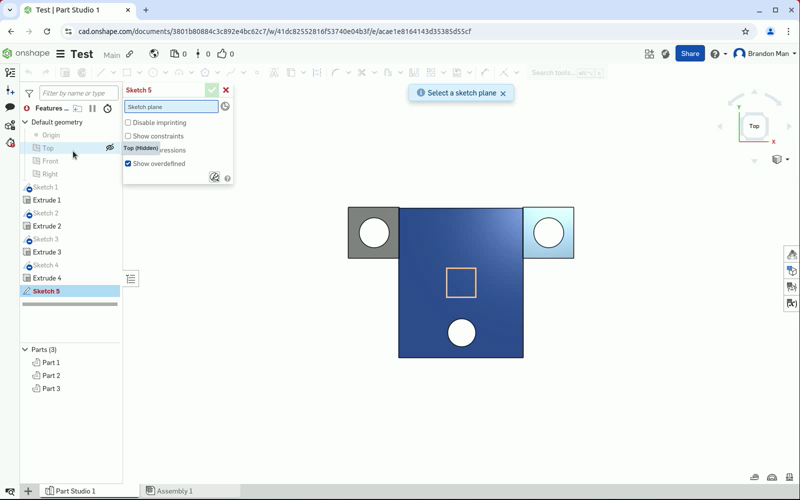
click(73, 150)
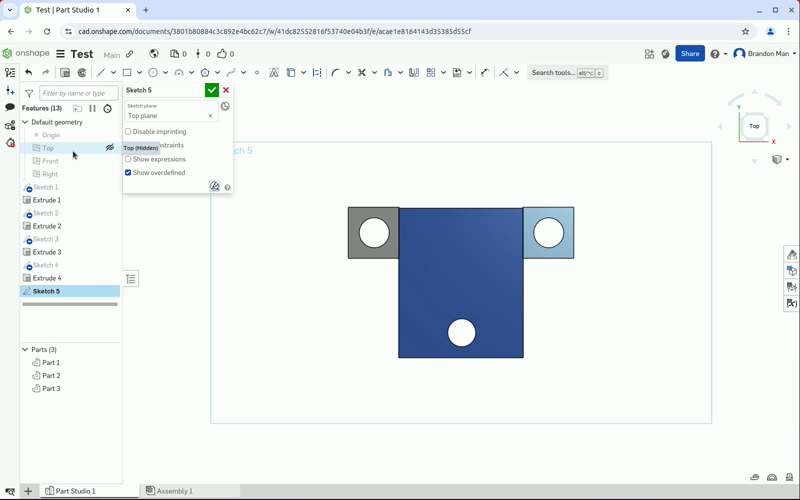
mouse_move(73, 352)
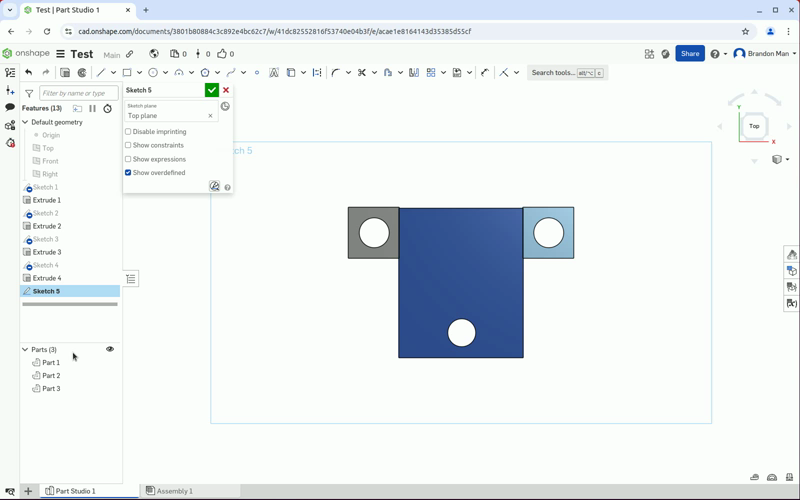
key(y)
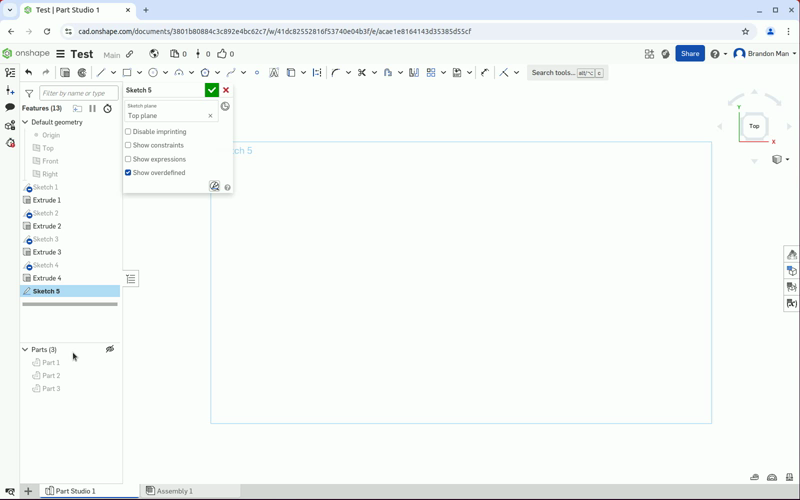
key(l)
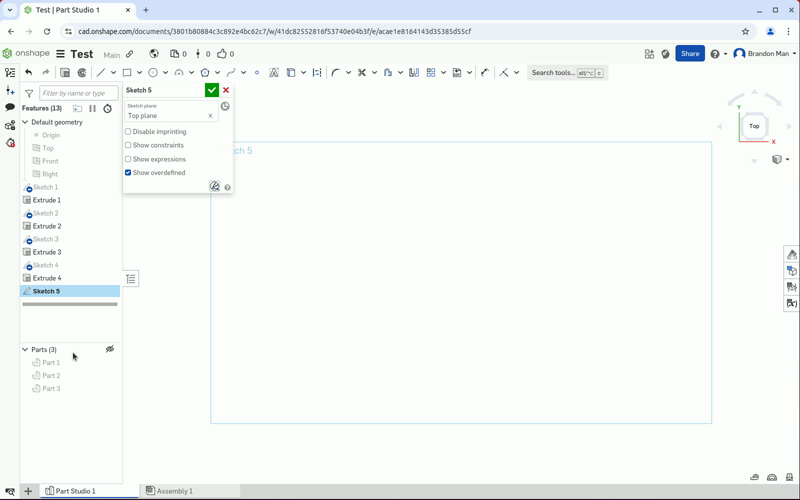
key_down(shift)
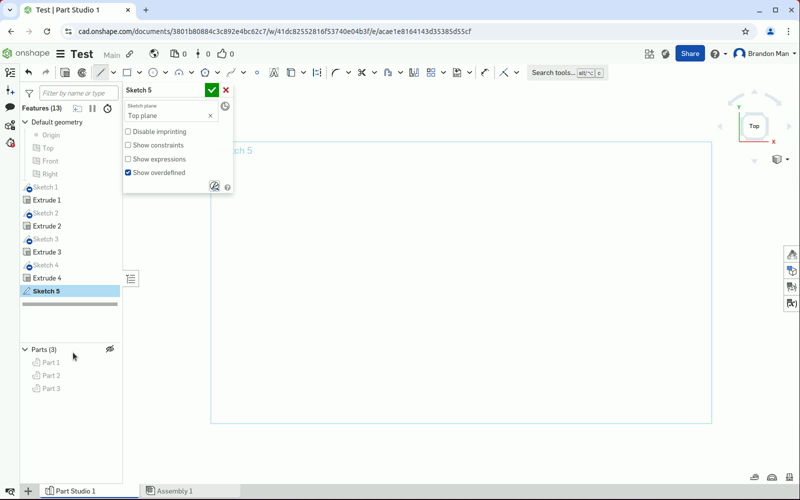
mouse_move(419, 357)
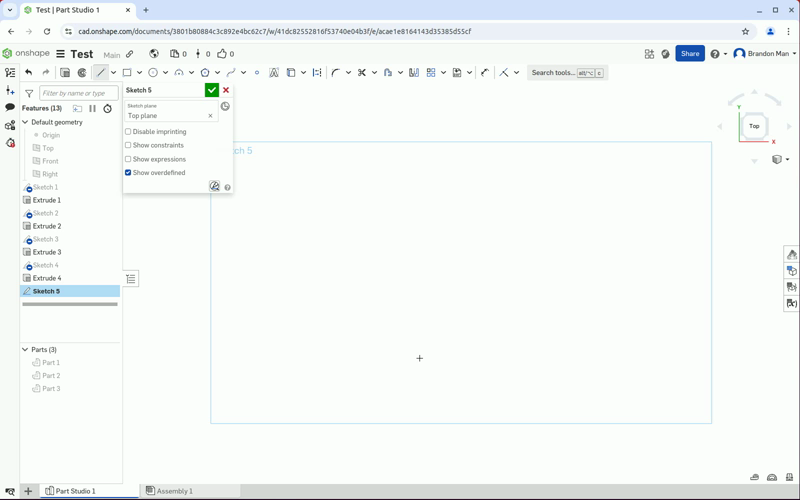
click(419, 357)
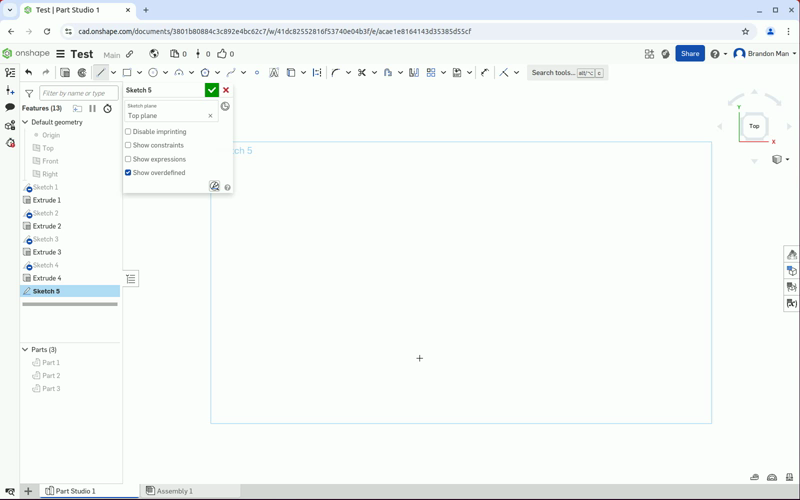
key_up(shift)
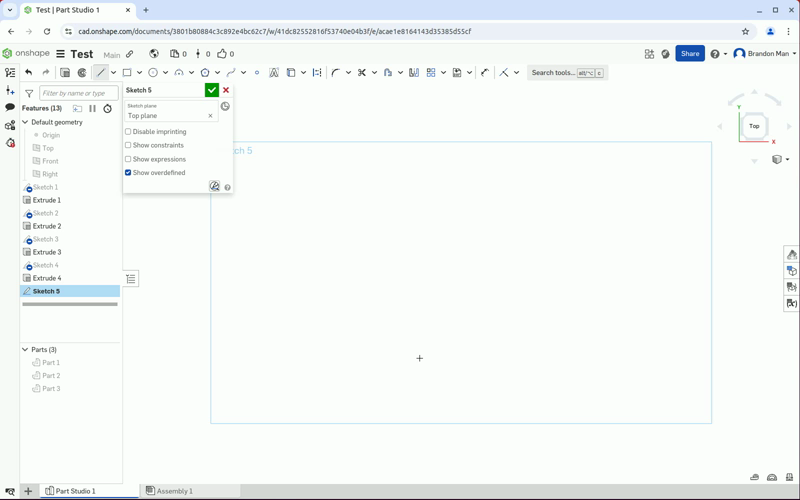
key_down(shift)
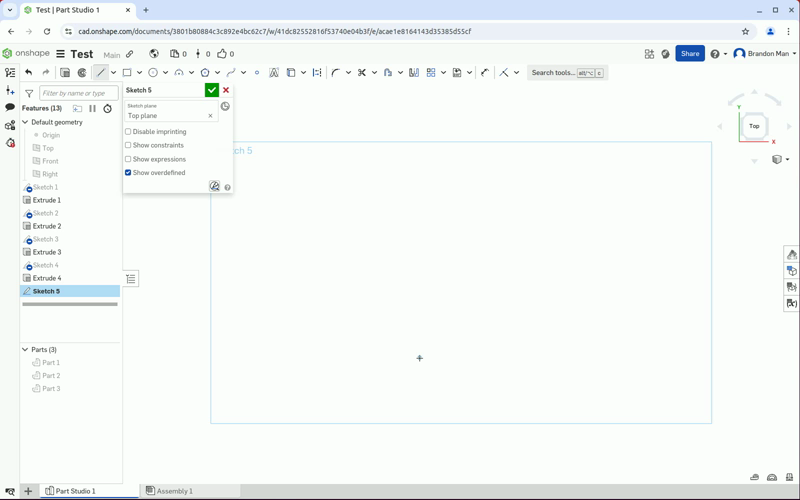
mouse_move(449, 357)
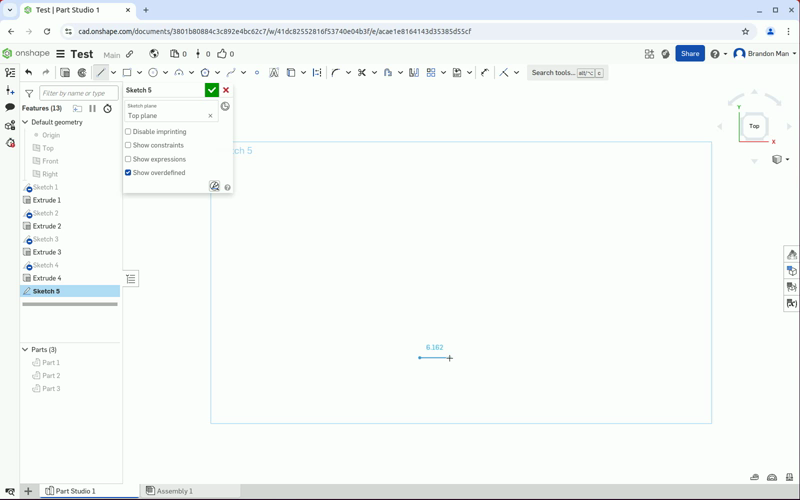
mouse_move(460, 357)
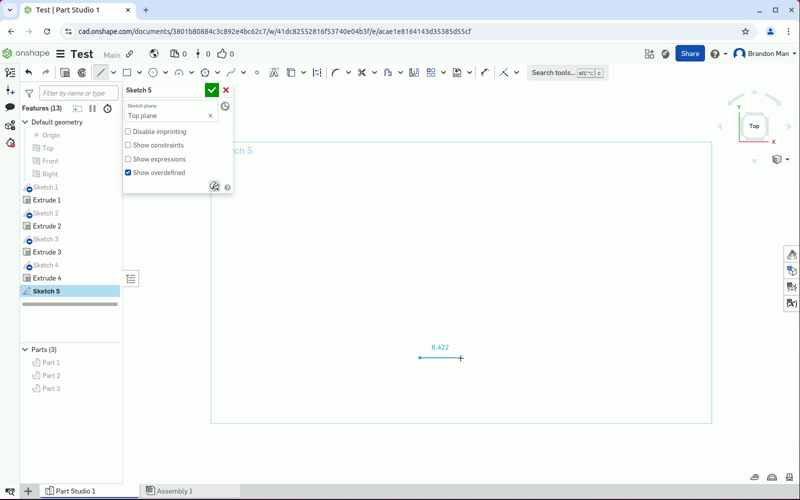
click(460, 357)
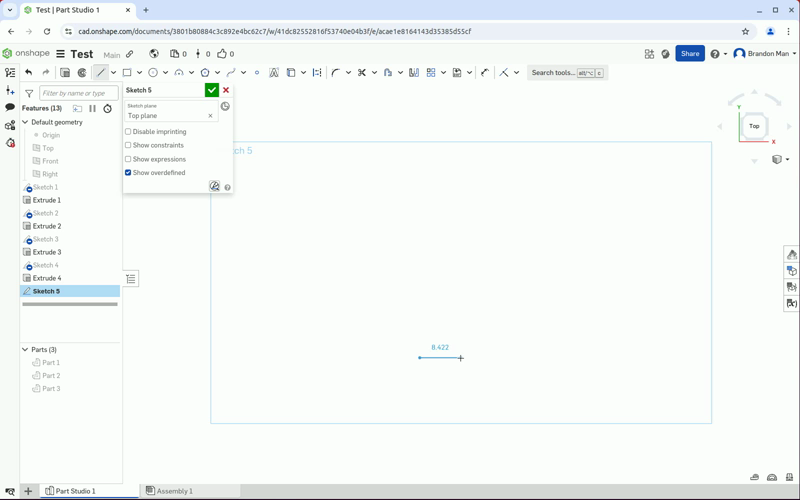
key_up(shift)
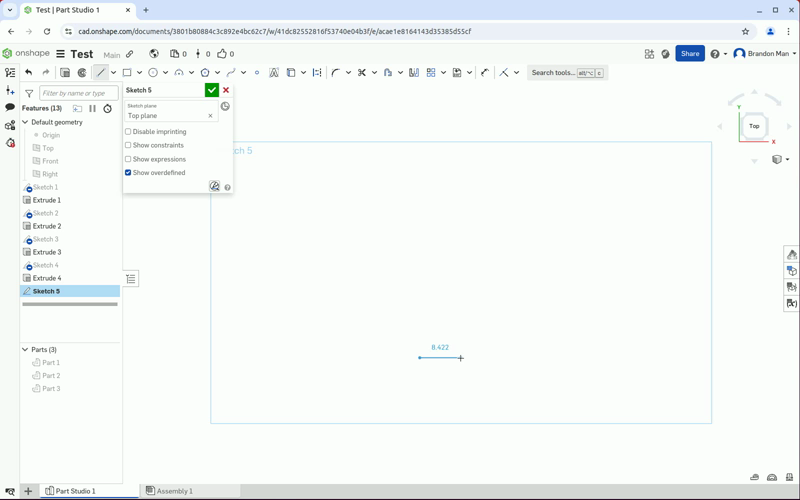
key_down(shift)
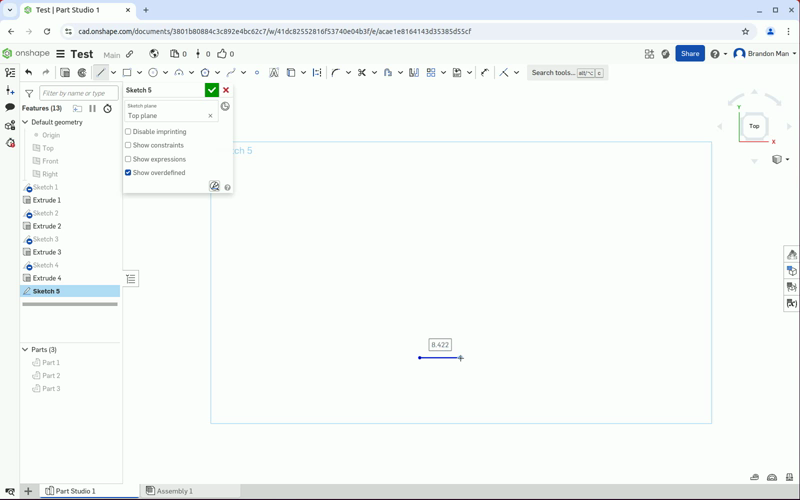
mouse_move(490, 357)
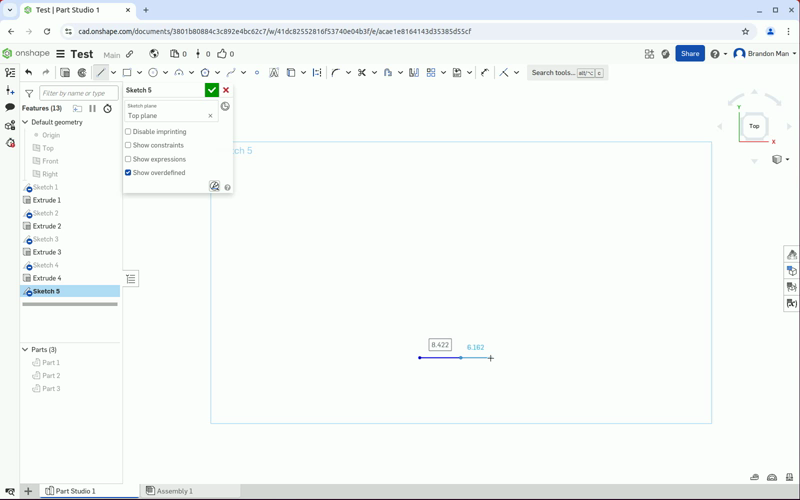
mouse_move(501, 357)
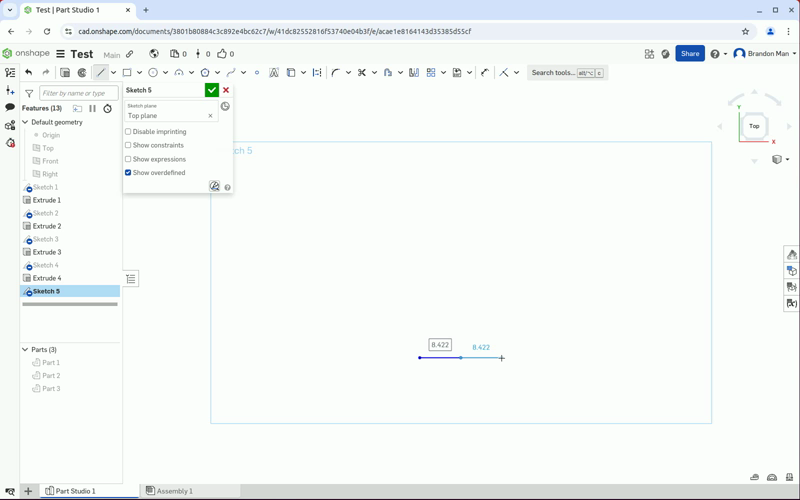
click(501, 357)
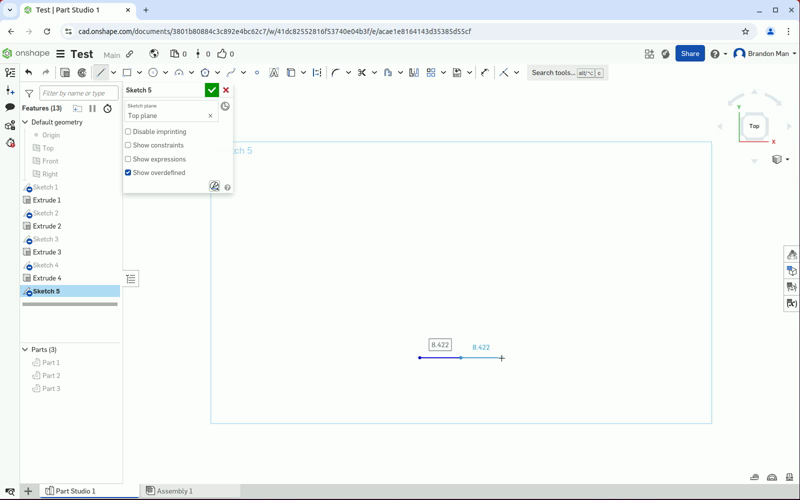
key_up(shift)
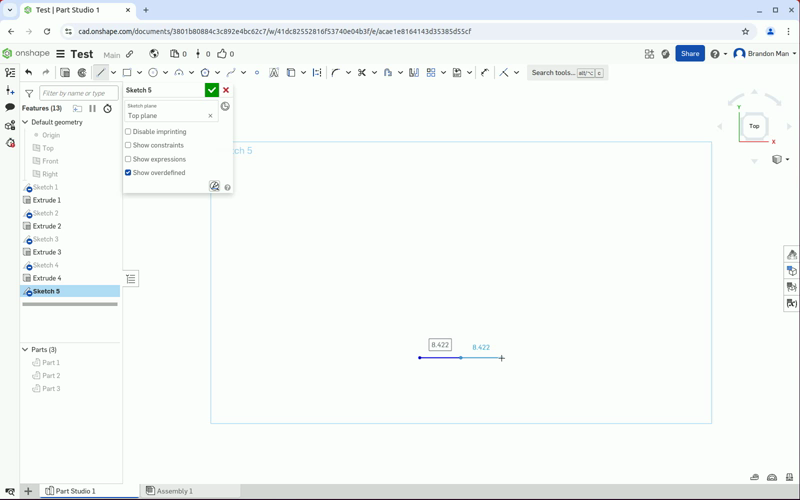
key_down(shift)
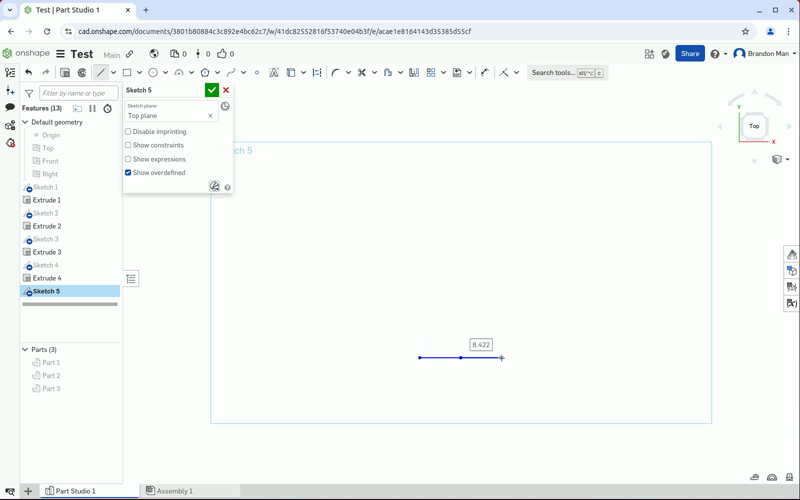
mouse_move(501, 208)
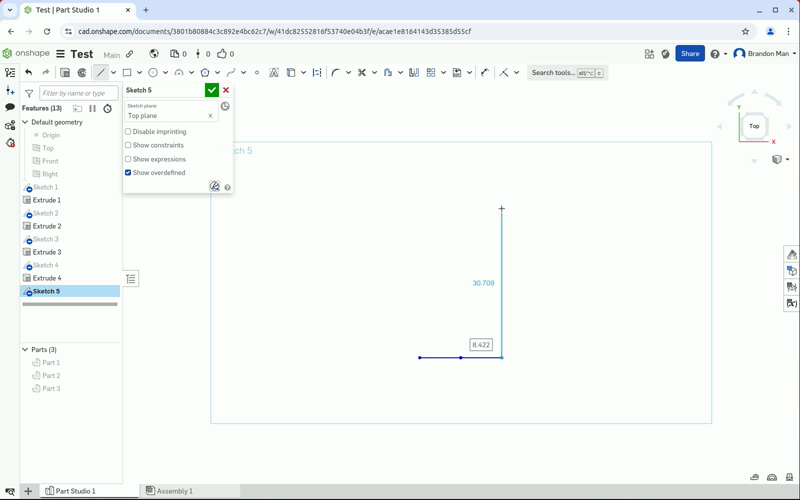
click(501, 208)
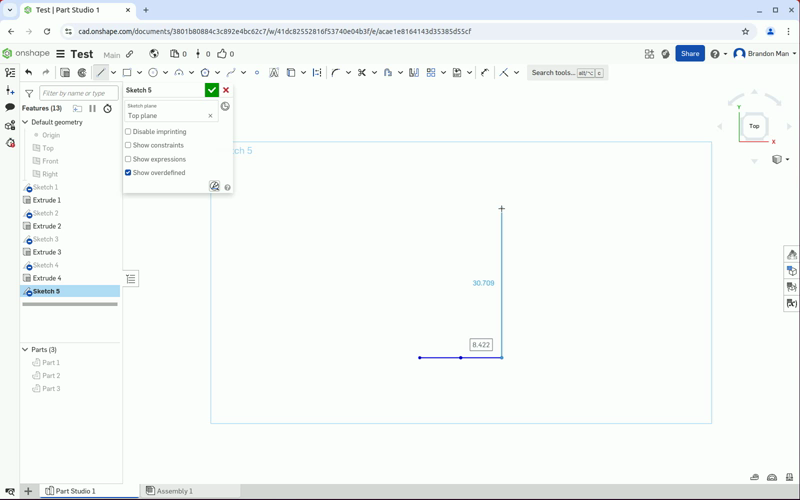
key_up(shift)
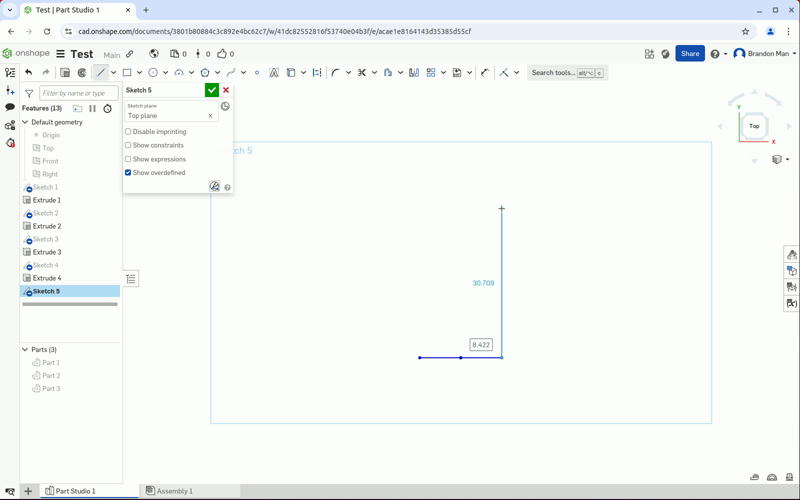
key_down(shift)
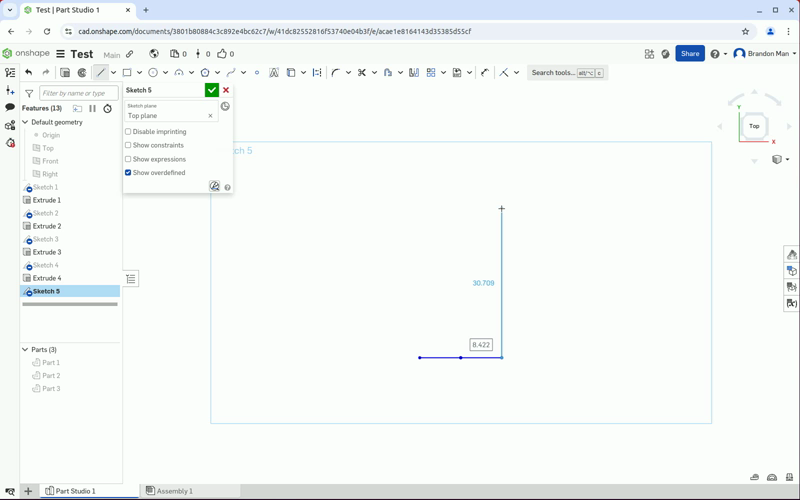
mouse_move(419, 208)
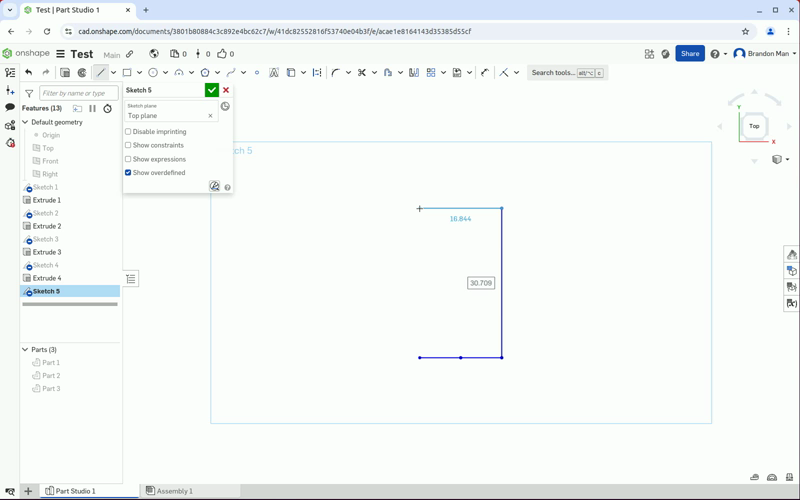
click(419, 208)
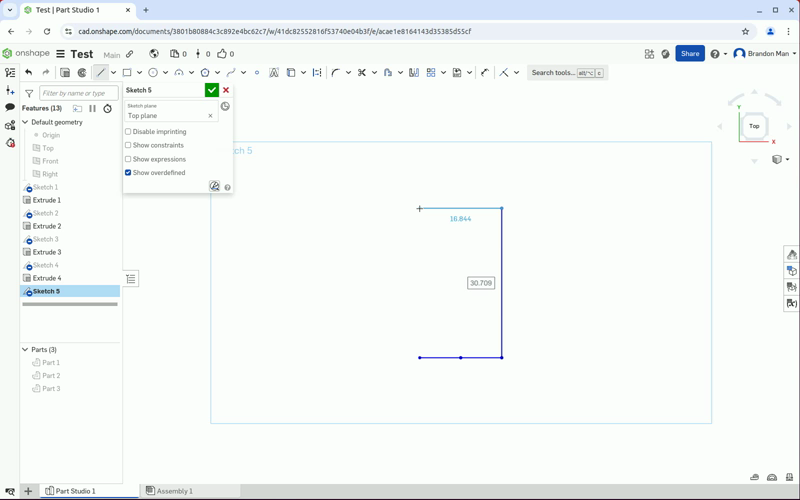
key_up(shift)
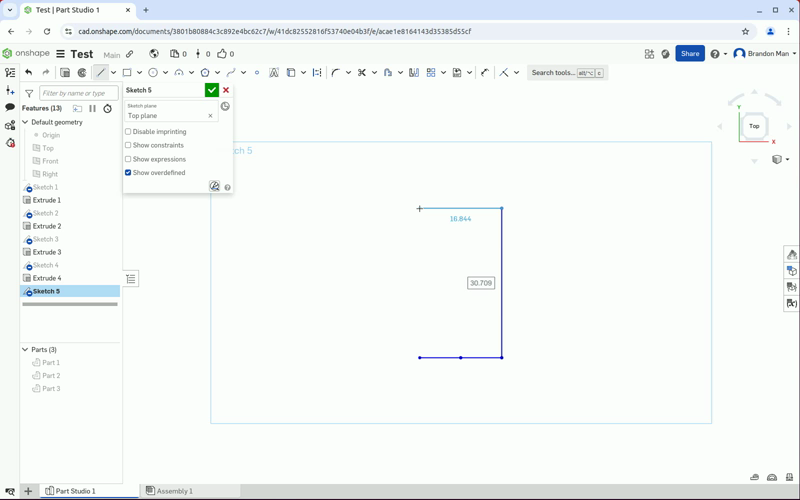
key_down(shift)
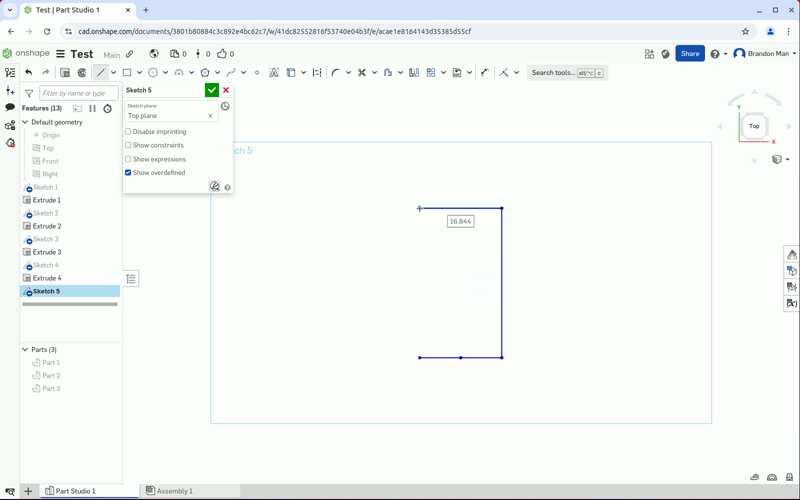
mouse_move(419, 357)
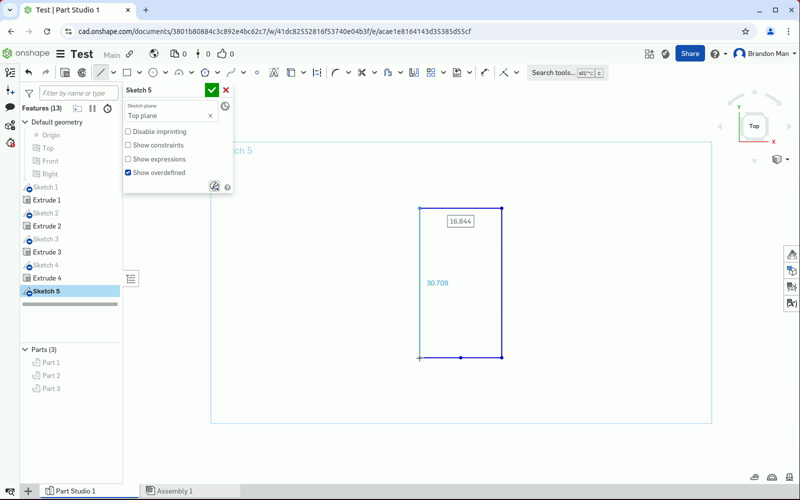
key_up(shift)
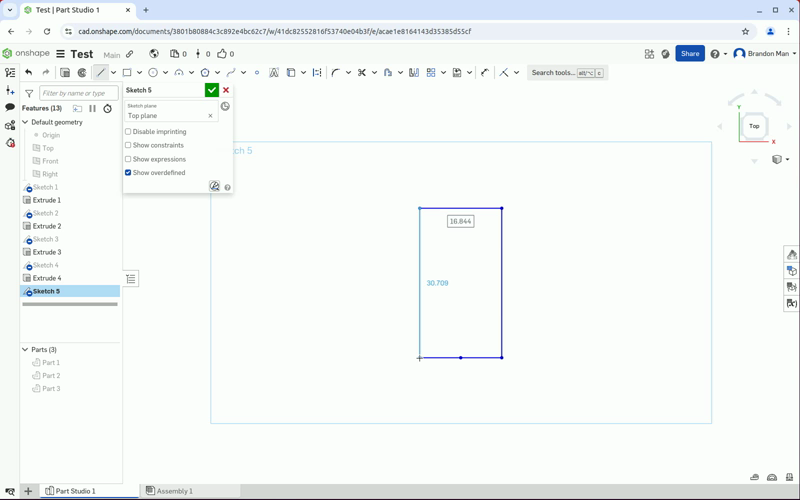
click(419, 357)
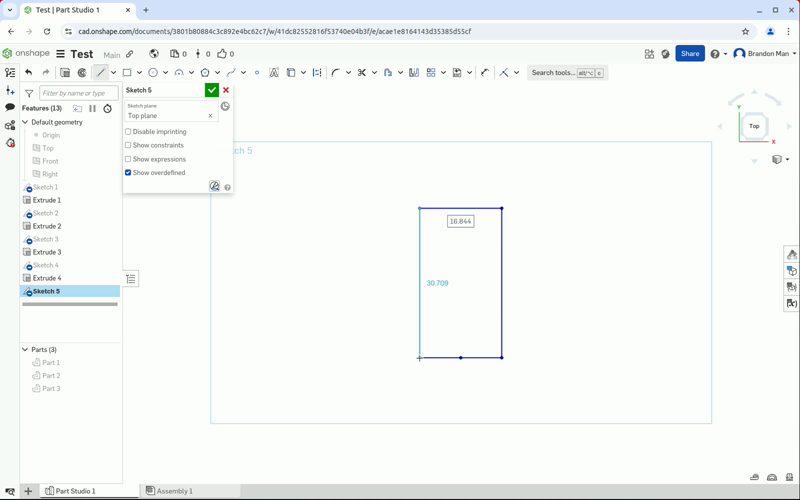
key(esc)
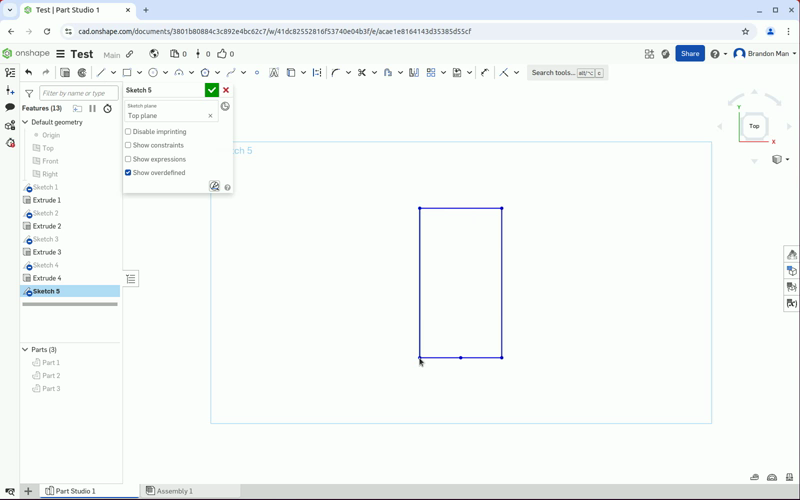
key(c)
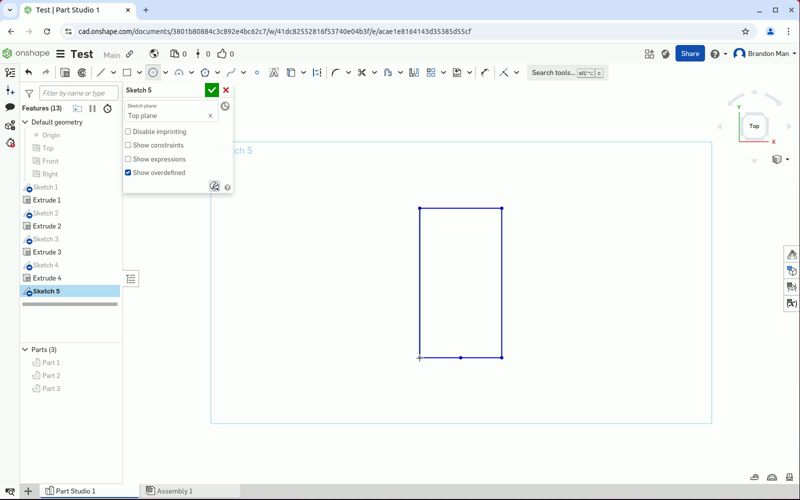
key_down(shift)
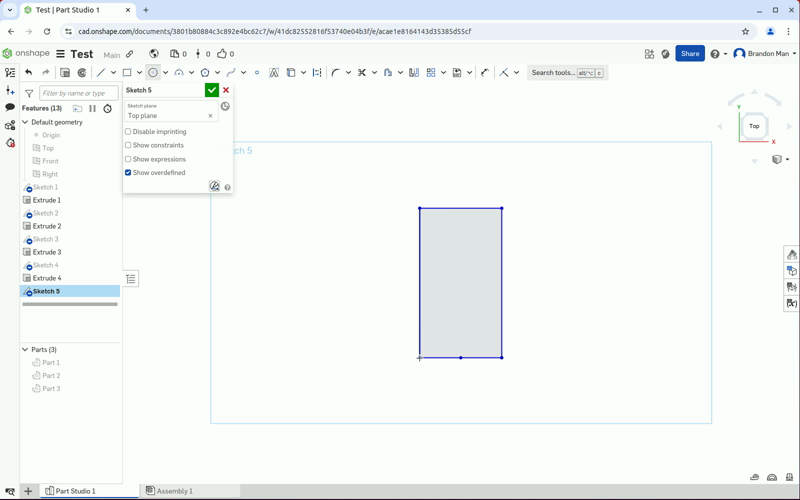
mouse_move(460, 332)
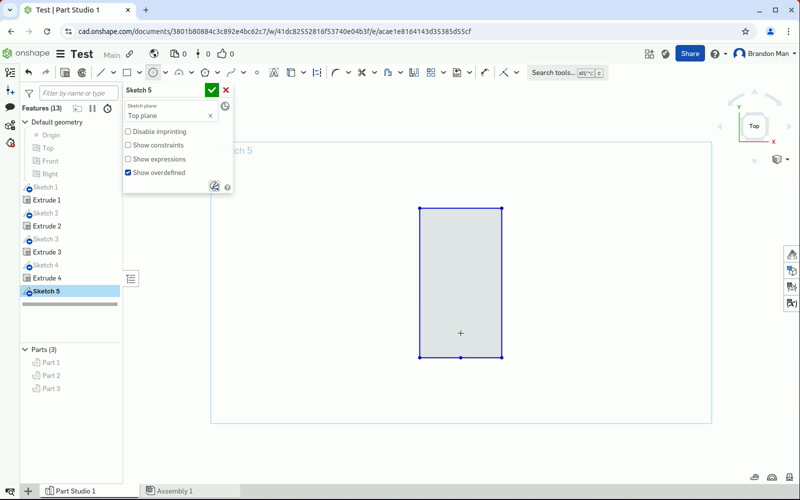
click(460, 332)
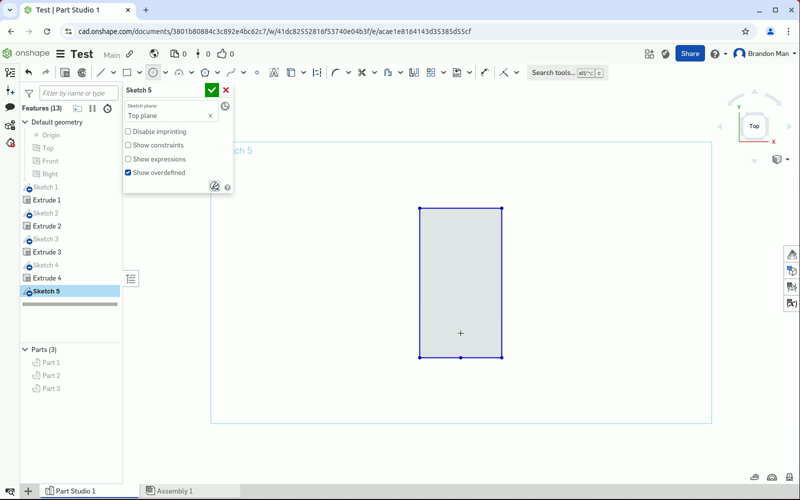
key_up(shift)
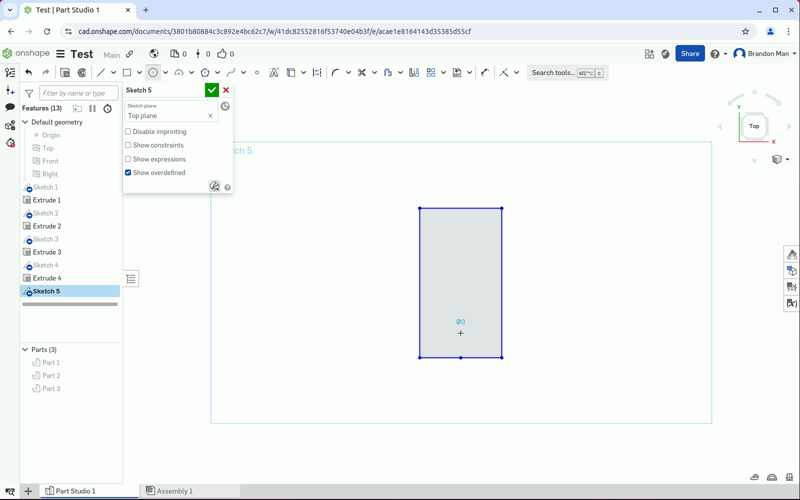
mouse_move(474, 332)
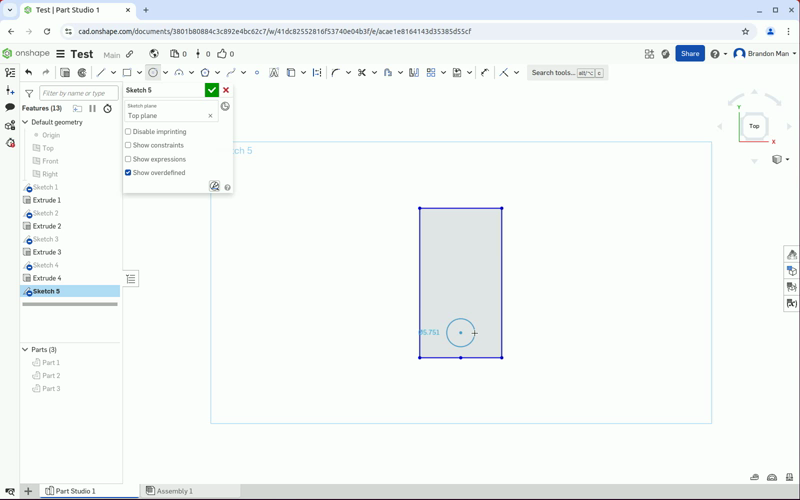
click(474, 332)
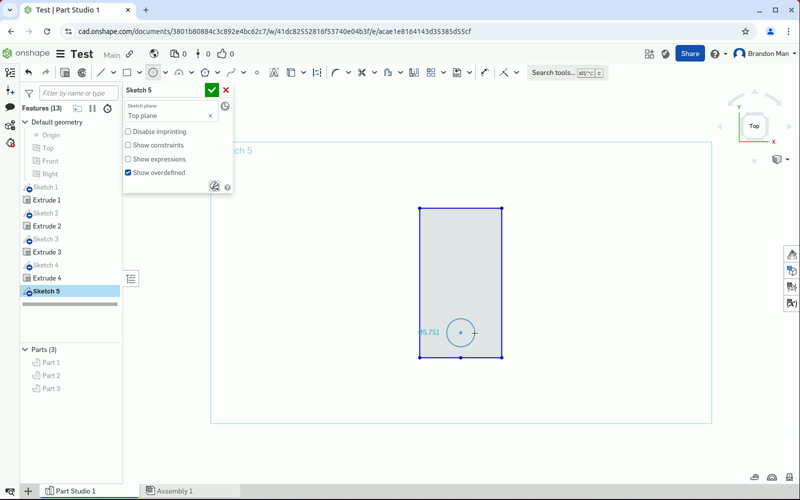
key(esc)
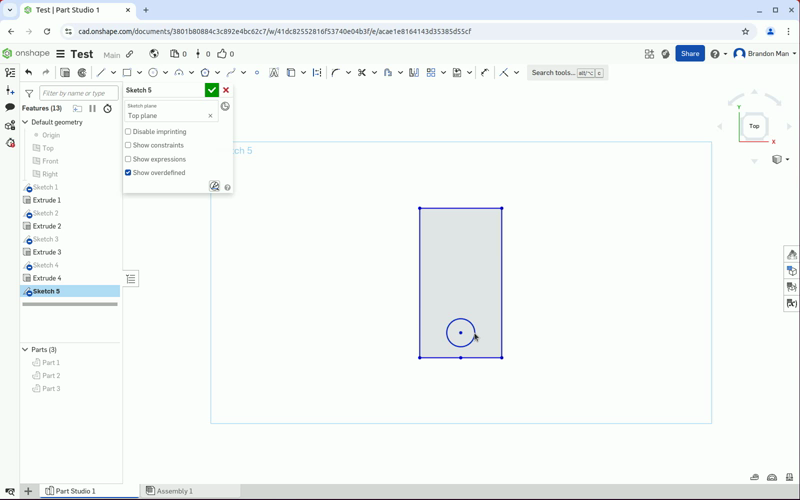
mouse_move(485, 286)
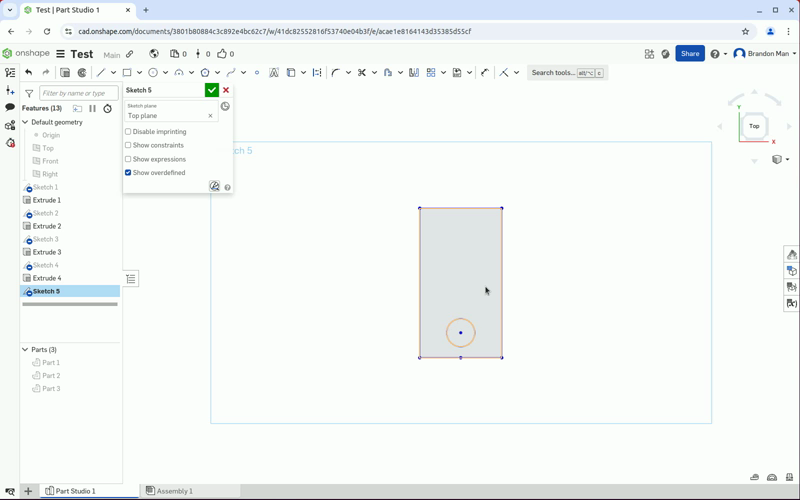
click(485, 286)
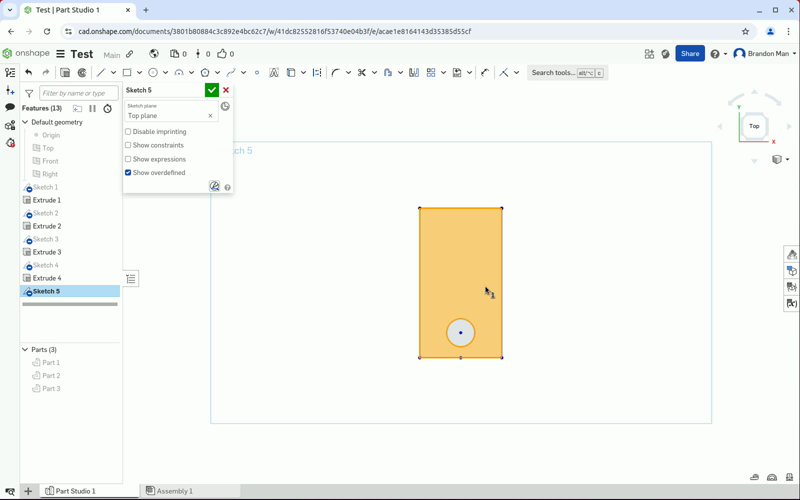
mouse_move(73, 352)
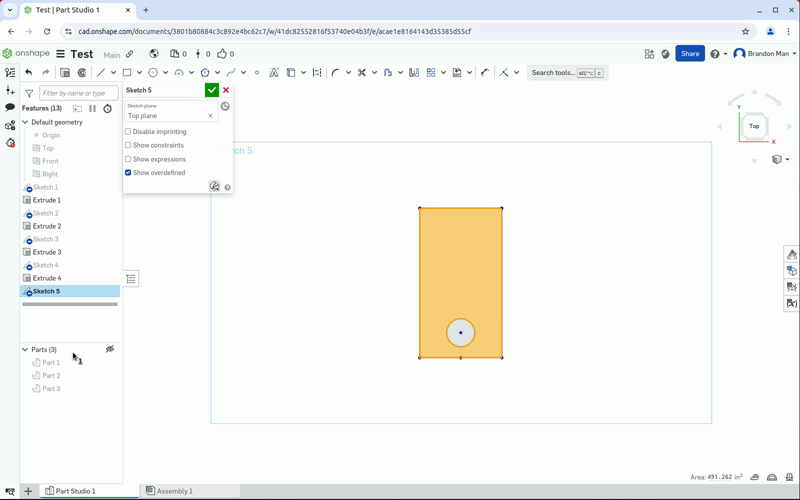
key(shift+y)
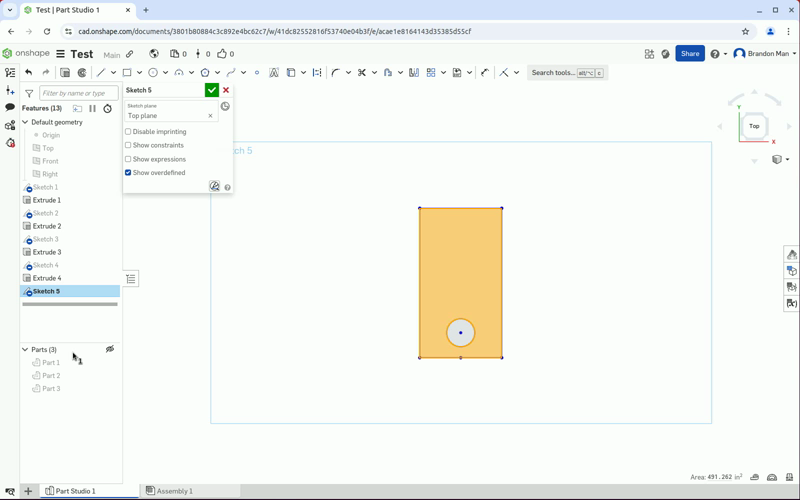
key(shift+e)
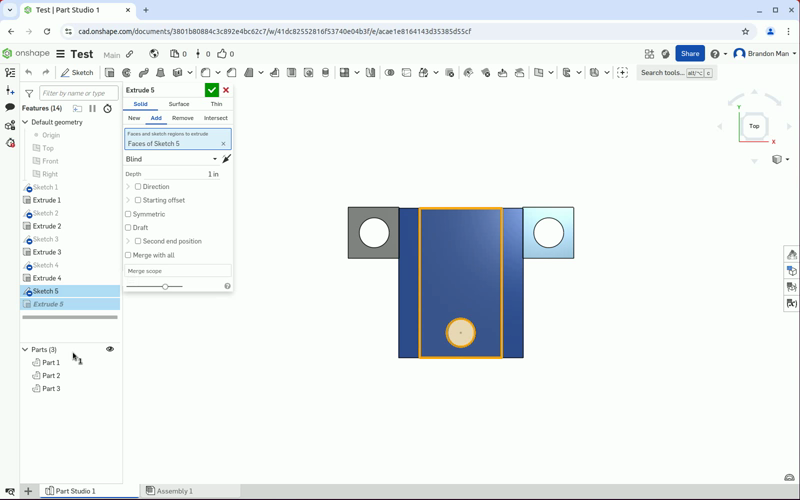
mouse_move(143, 106)
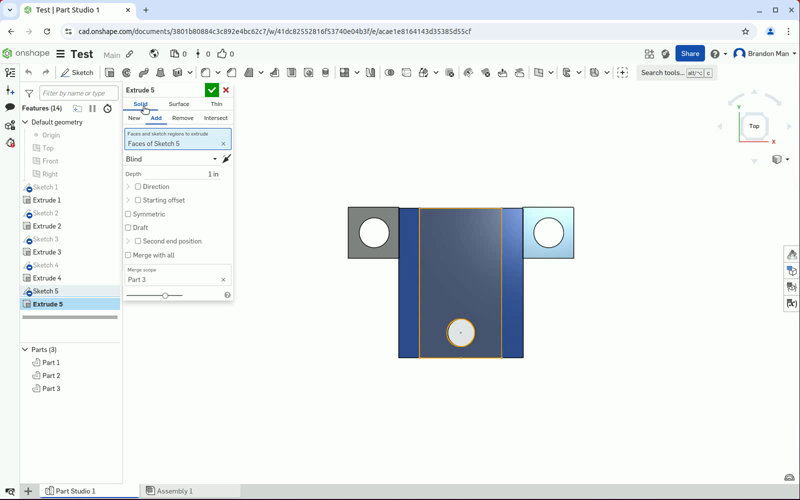
click(143, 106)
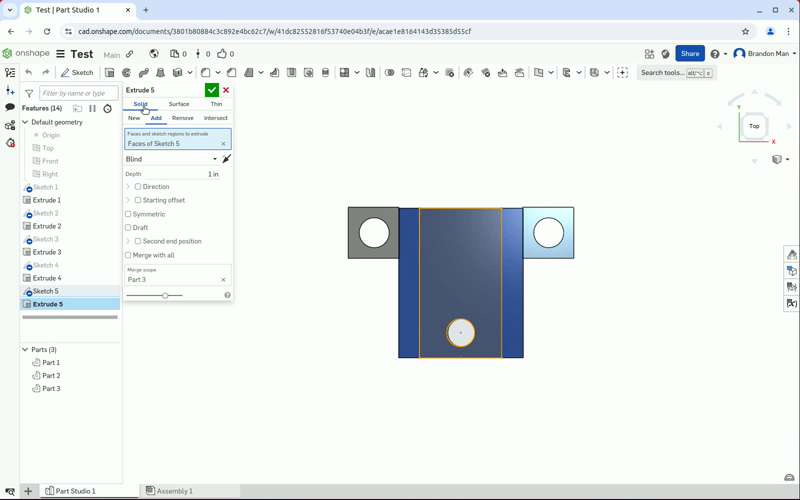
mouse_move(186, 120)
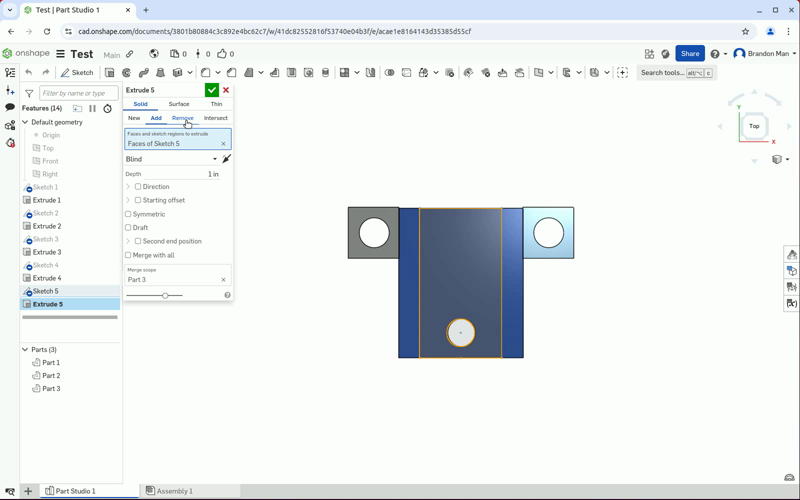
click(186, 120)
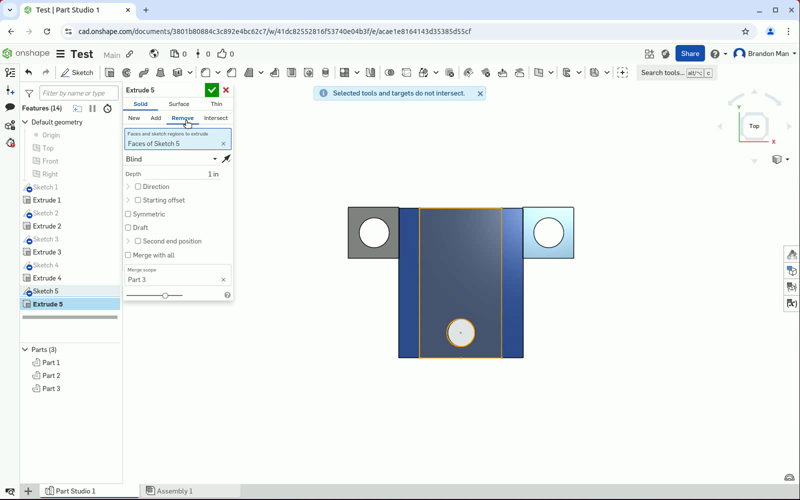
key(tab, 4)
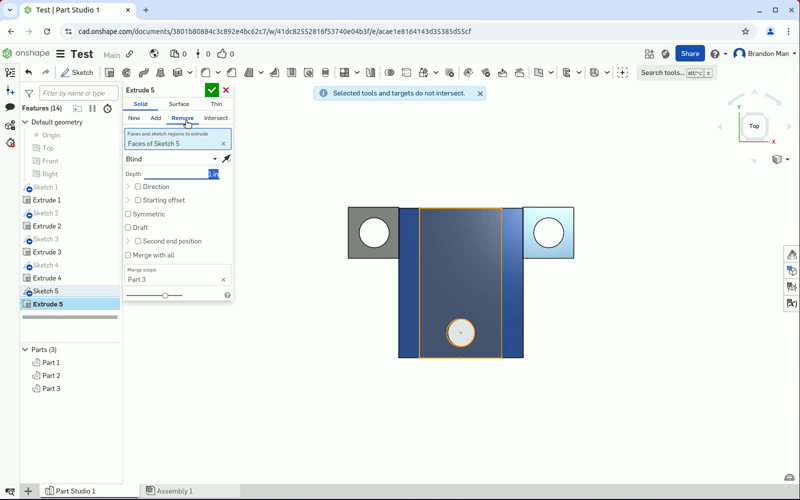
text(-0.241)
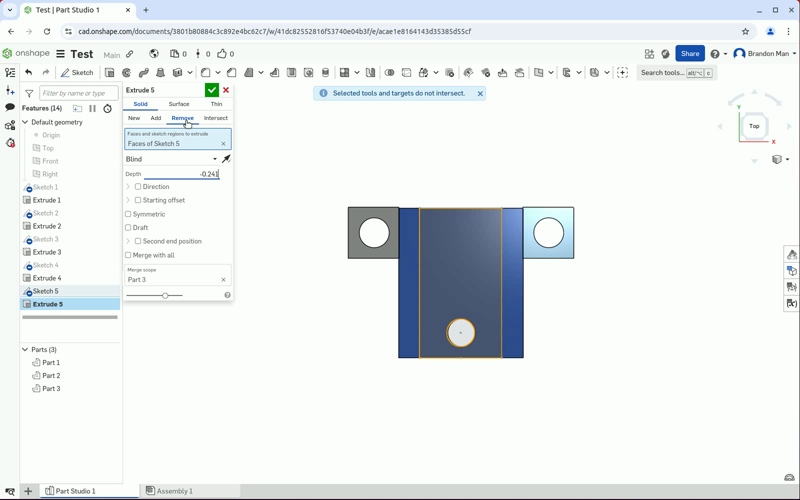
key(tab, 6)
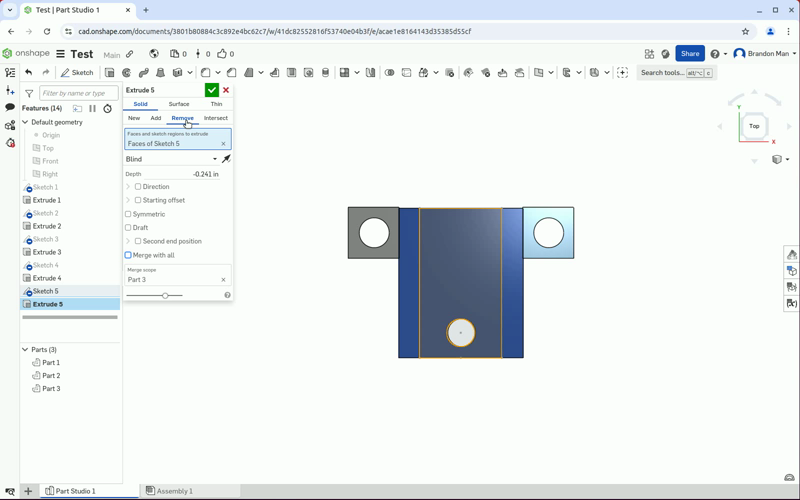
key(space)
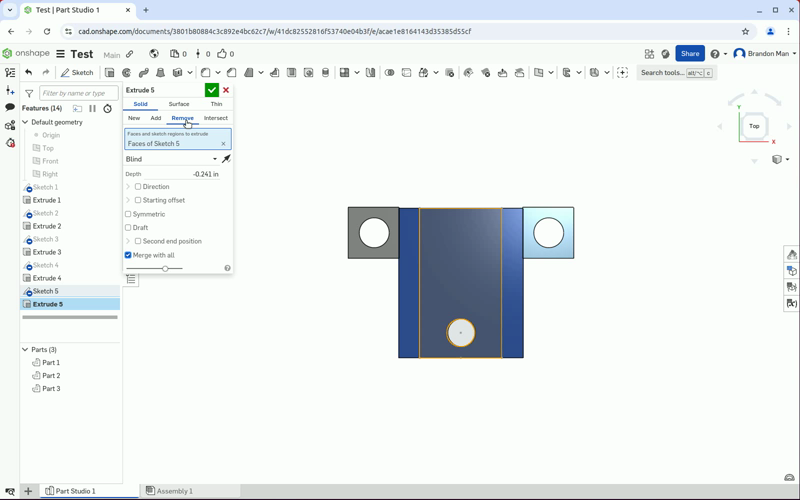
key(enter)
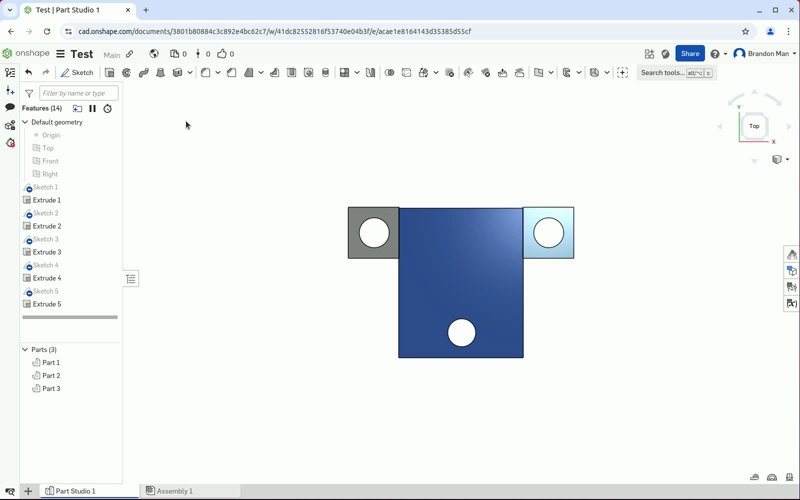
key(shift+h)
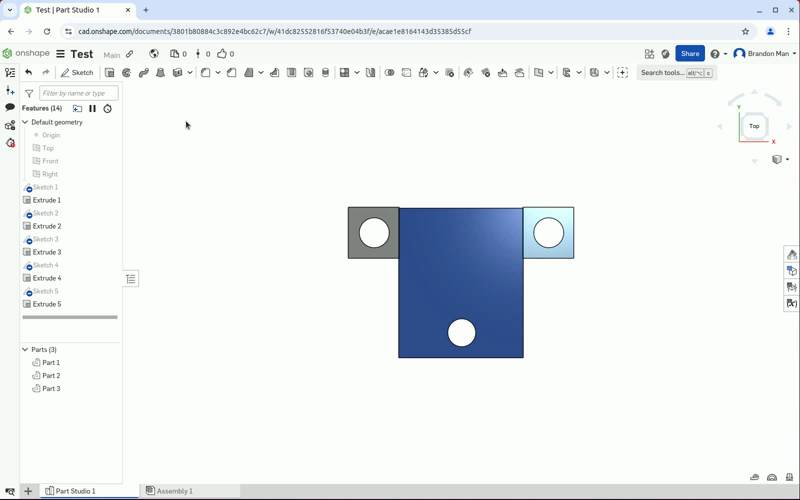
key(shift+h)
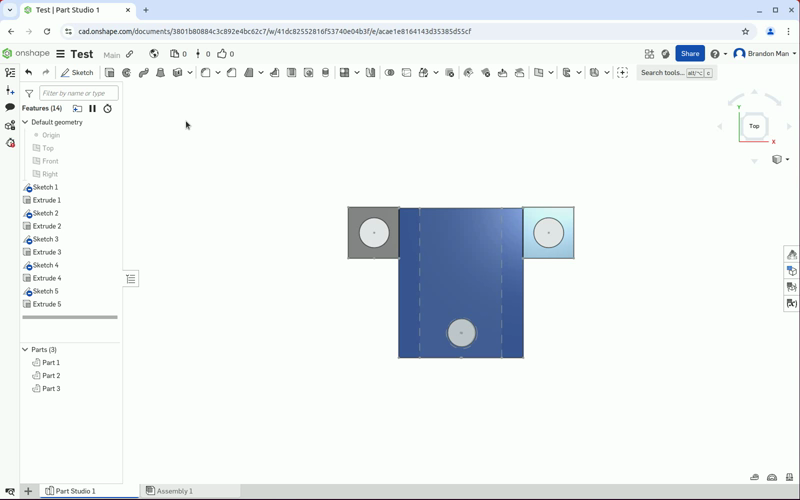
key(shift+7)
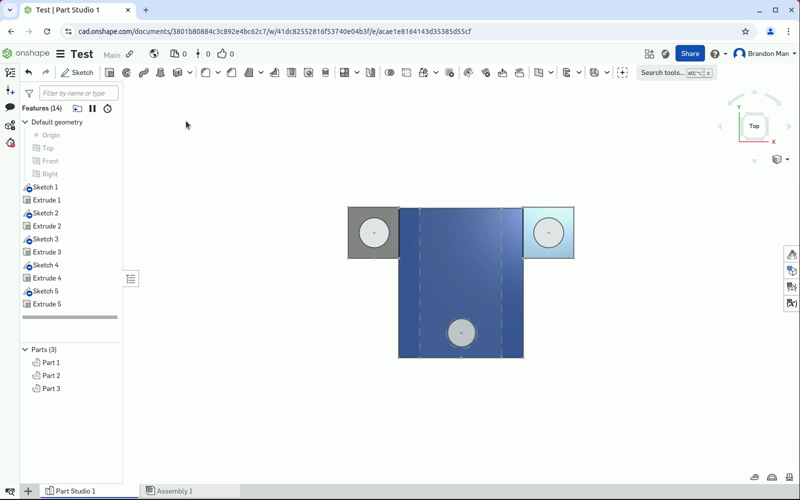
key(up, 3)
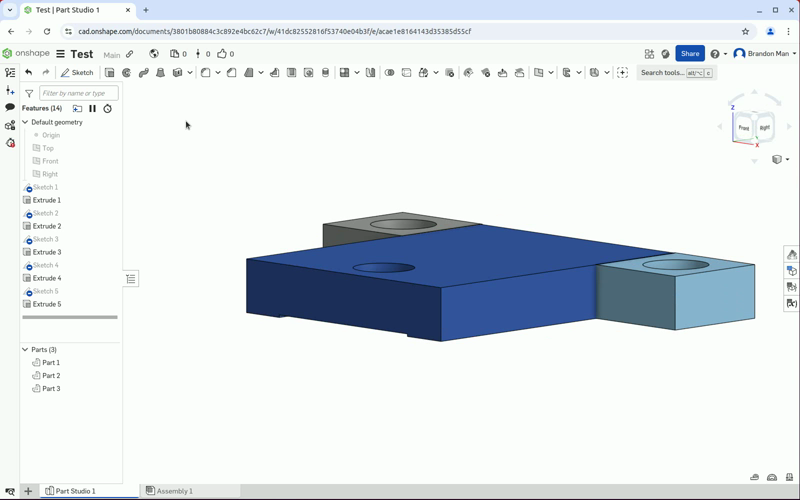
key(left, 3)
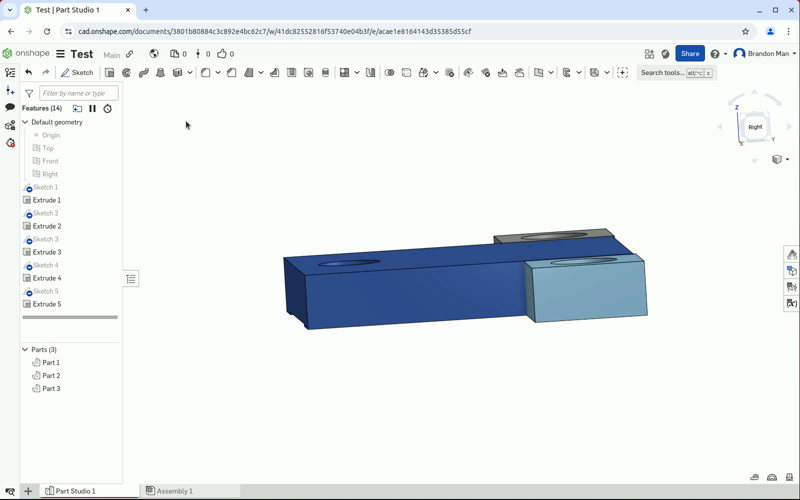
key(right, 3)
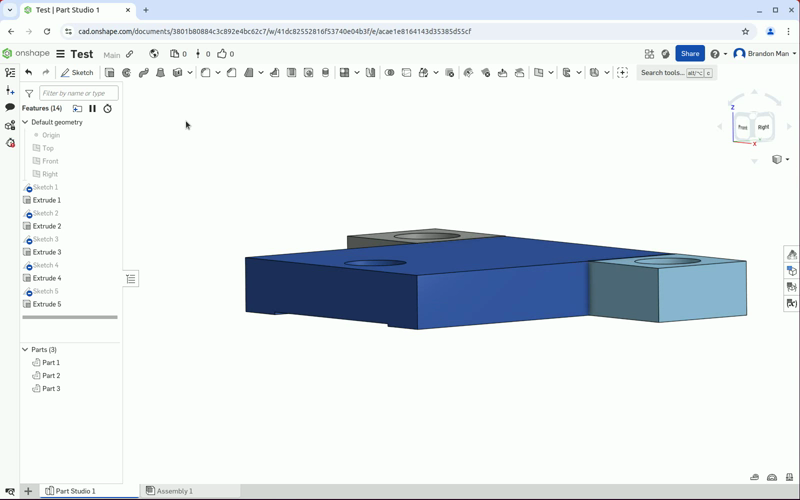
key(down, 3)
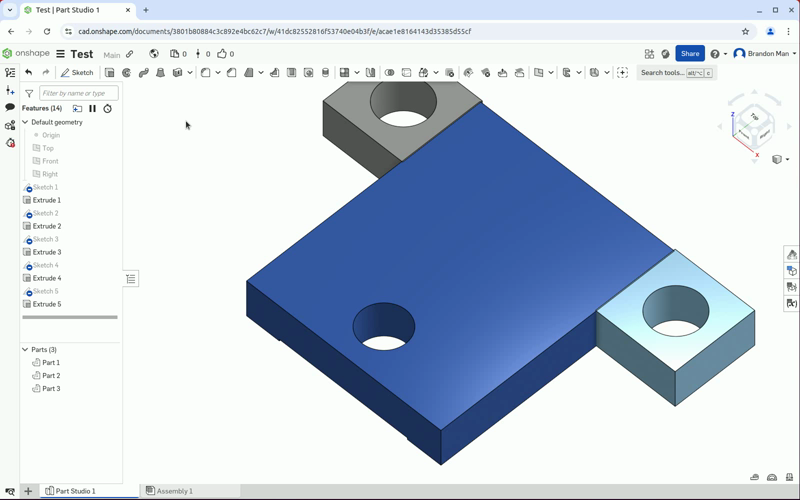
mouse_move(73, 189)
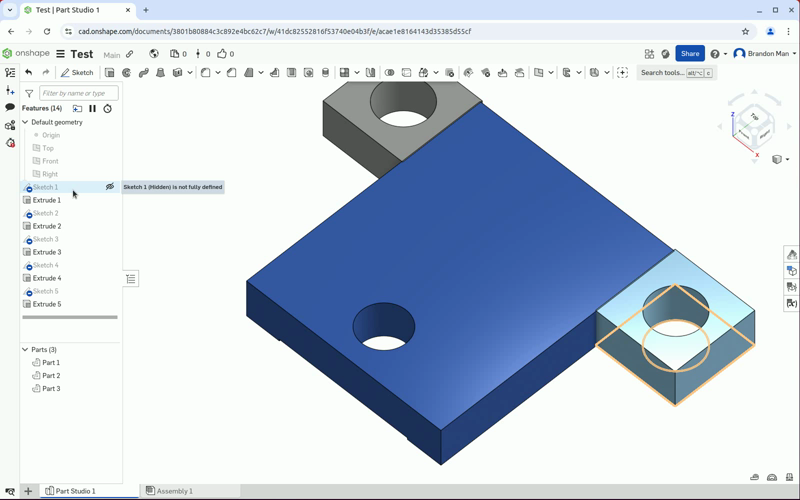
click(73, 189)